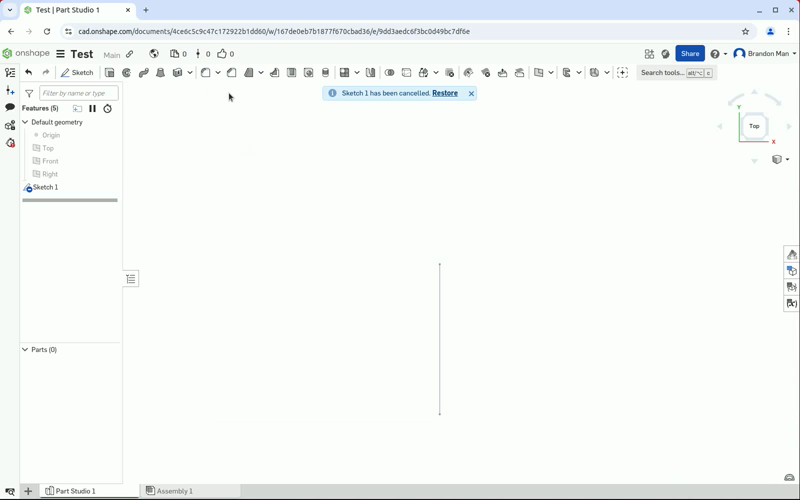
key(shift+h)
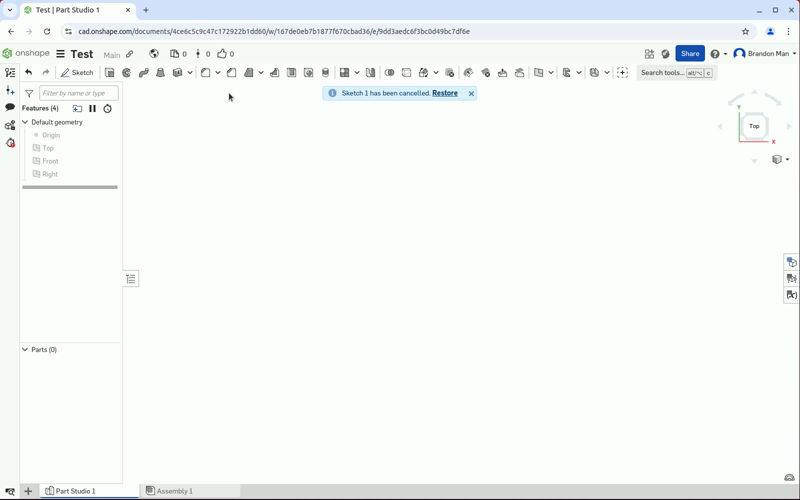
mouse_move(73, 352)
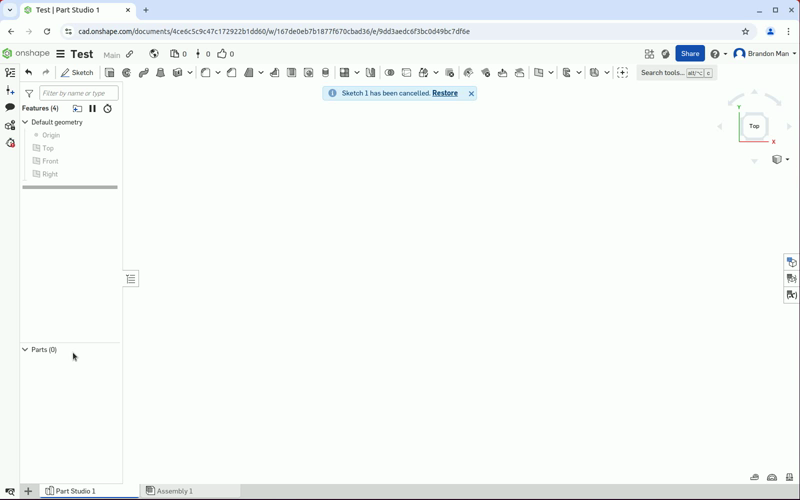
key(y)
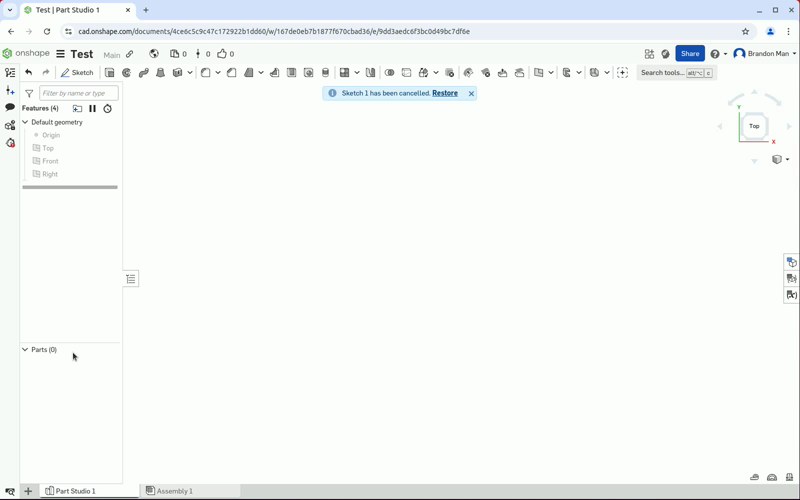
key(shift+p)
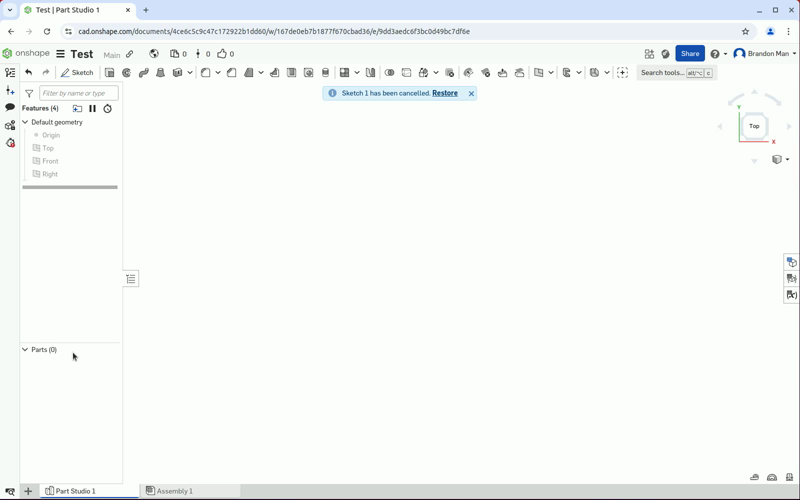
key(space)
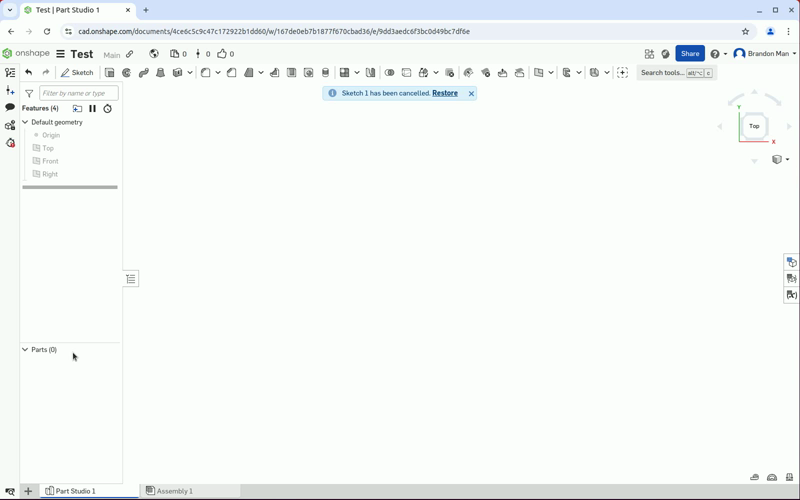
key_down(shift)
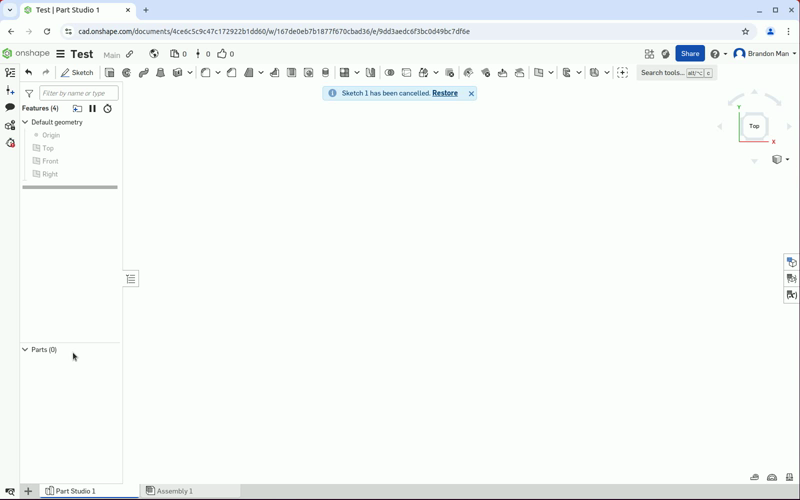
key(up)
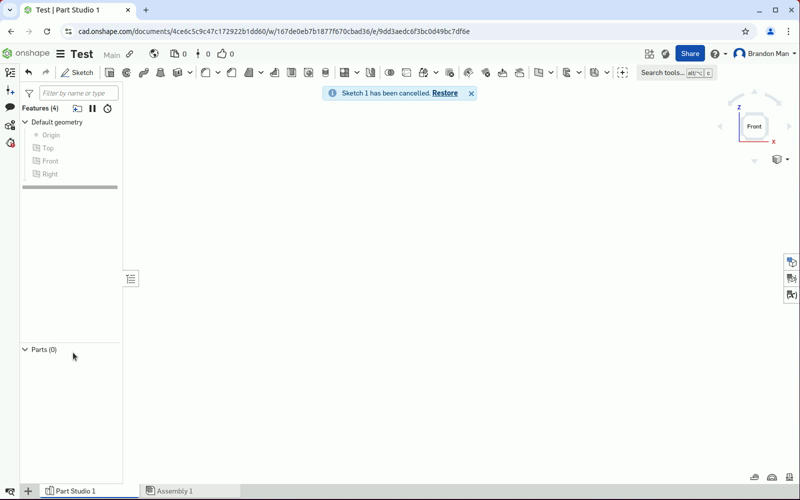
key_up(shift)
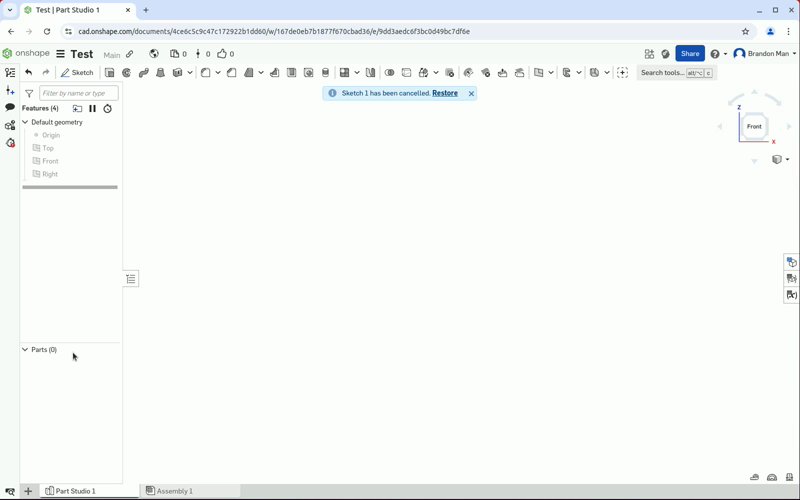
mouse_move(73, 352)
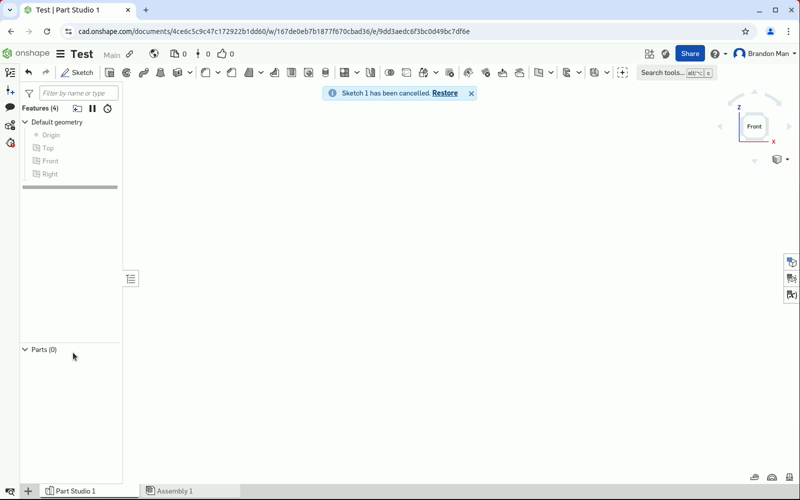
key(shift+y)
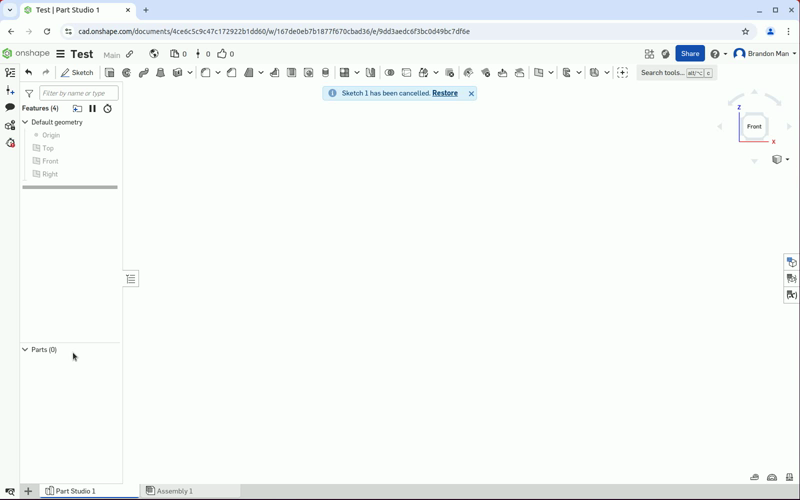
key(shift+s)
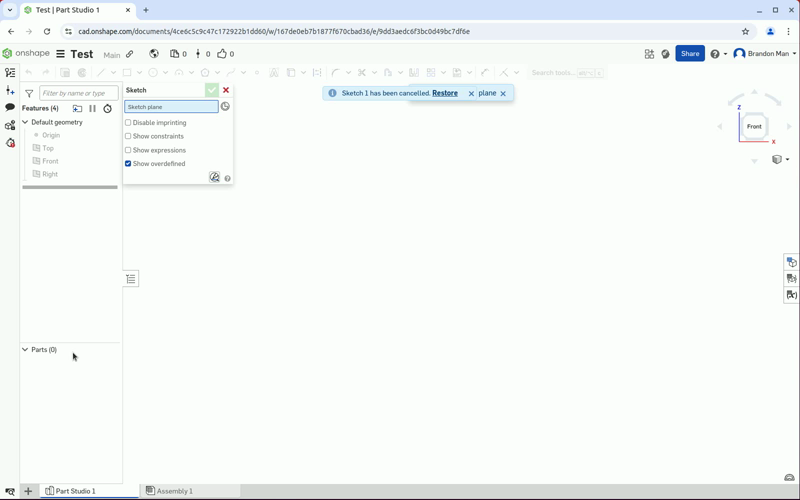
mouse_move(73, 163)
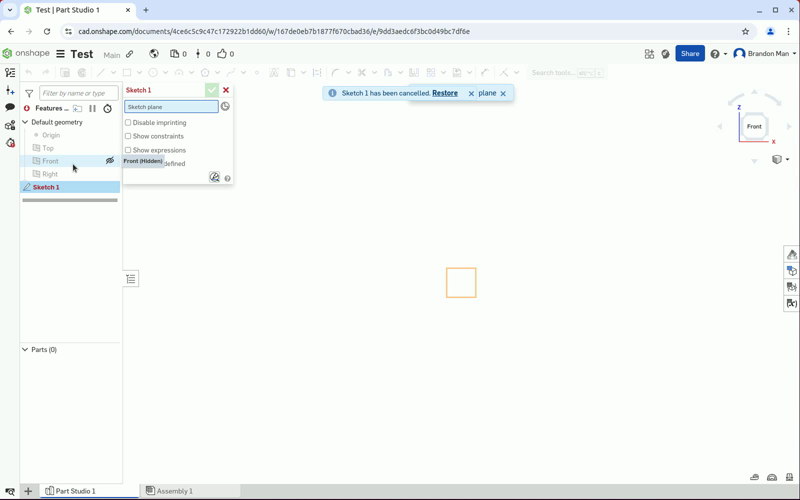
click(73, 163)
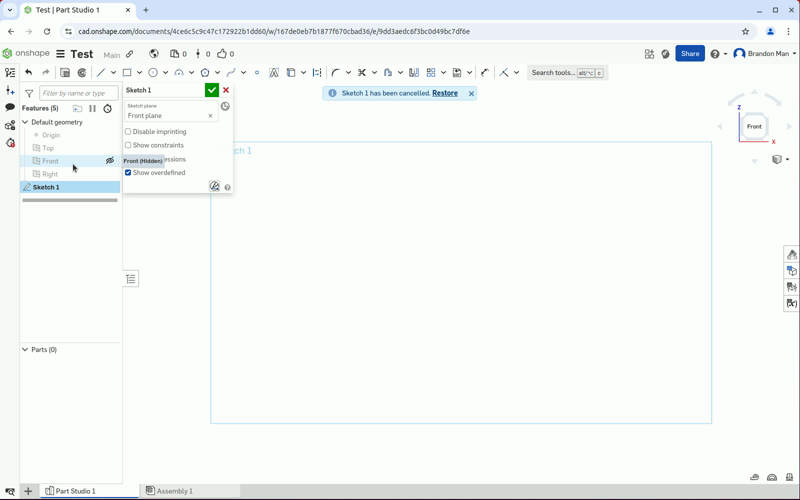
mouse_move(73, 352)
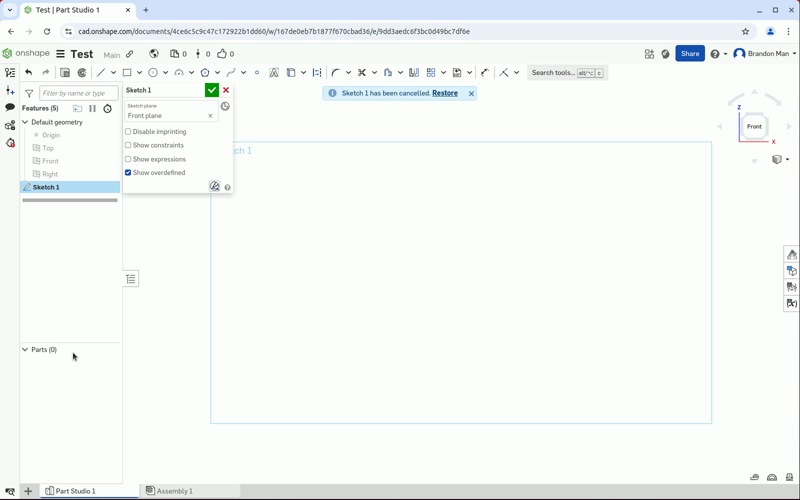
key(y)
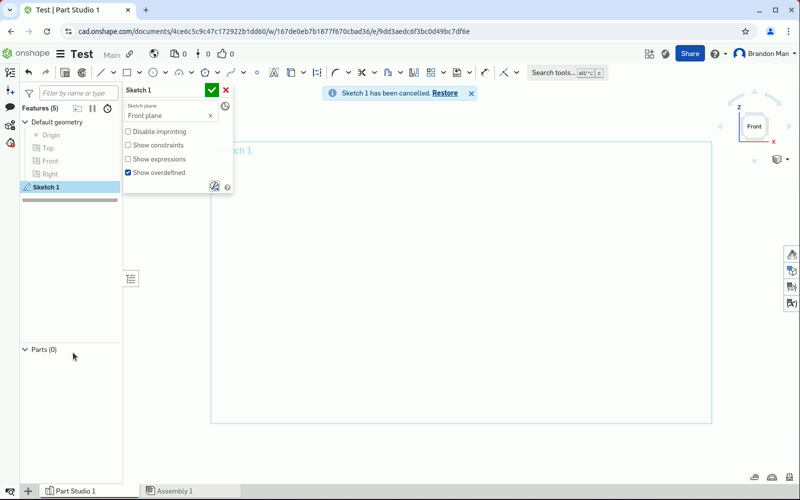
key(l)
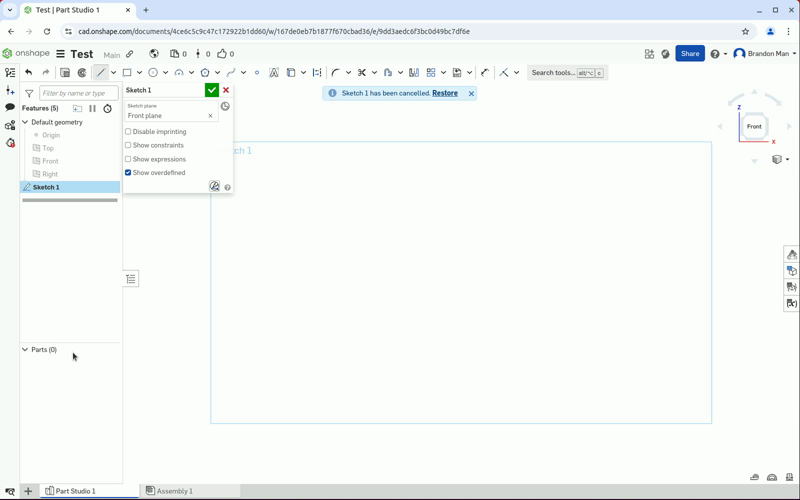
key_down(shift)
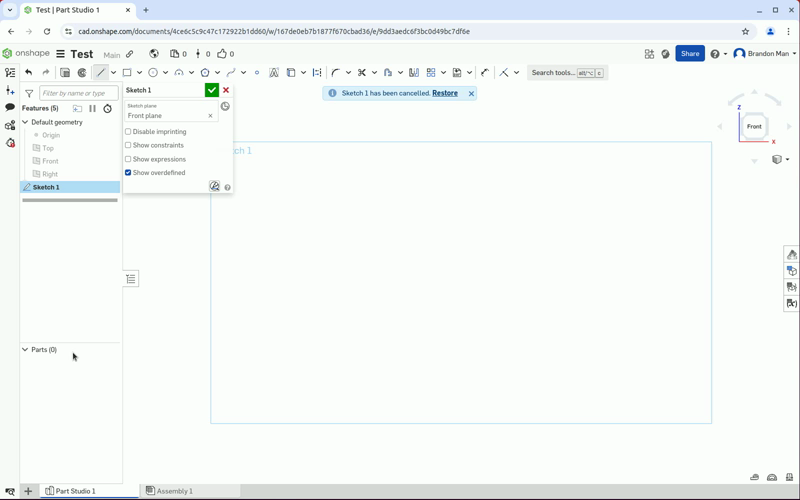
mouse_move(430, 259)
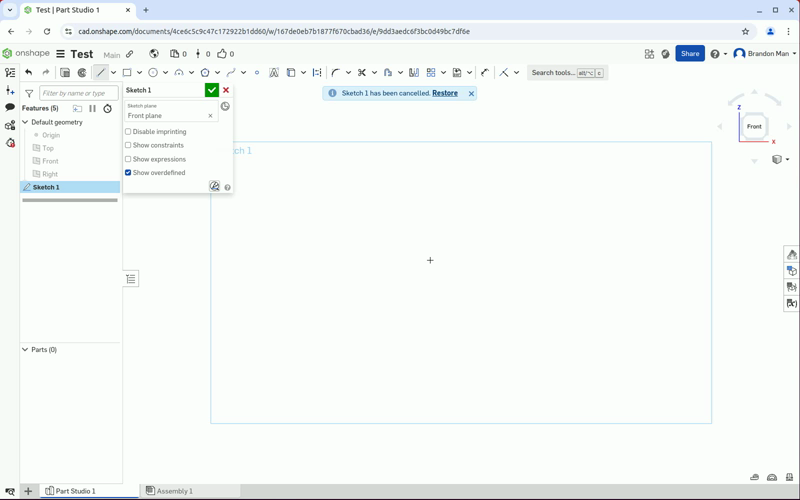
click(430, 259)
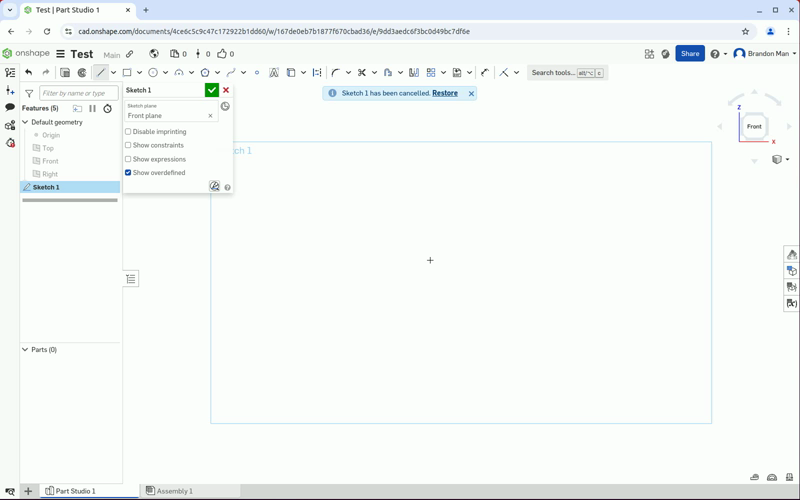
key_up(shift)
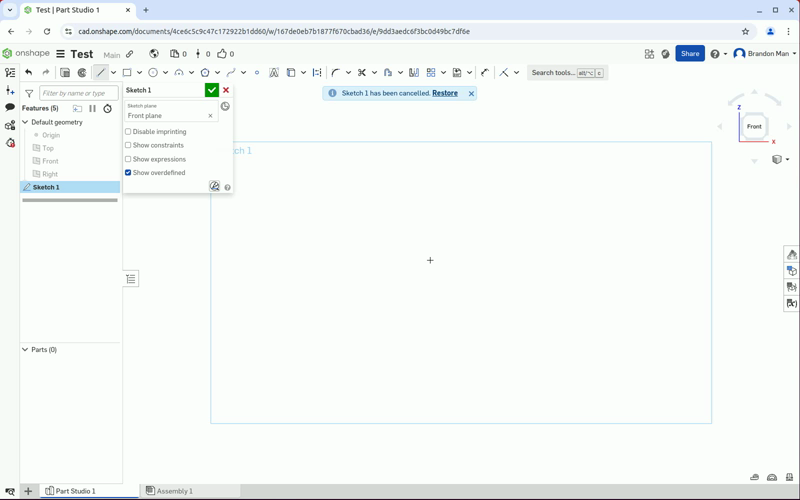
key_down(shift)
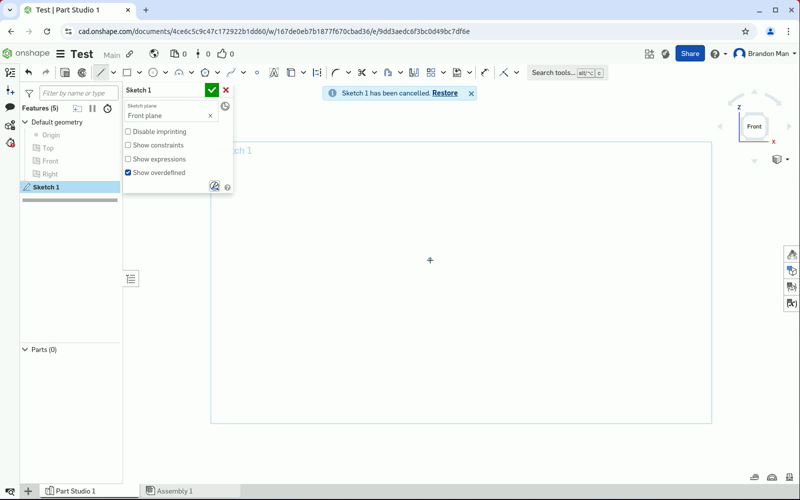
mouse_move(460, 259)
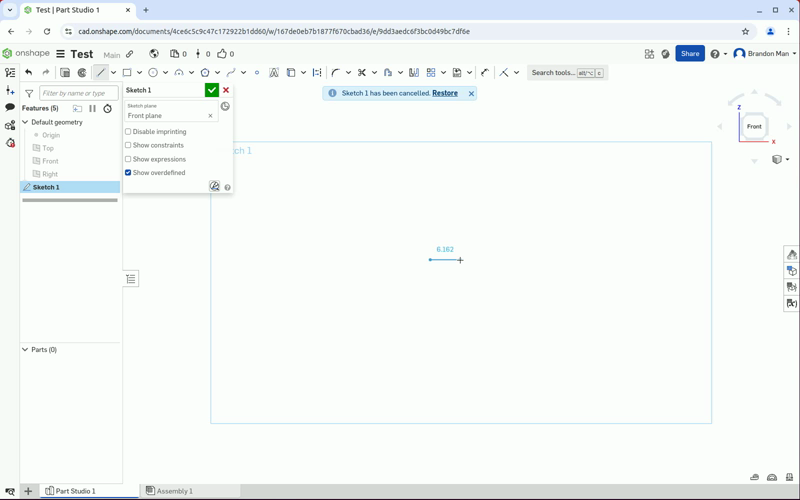
mouse_move(458, 259)
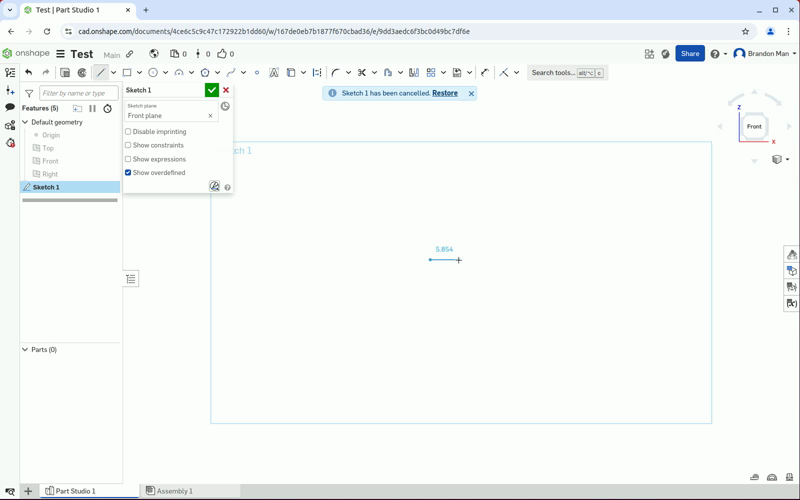
click(458, 259)
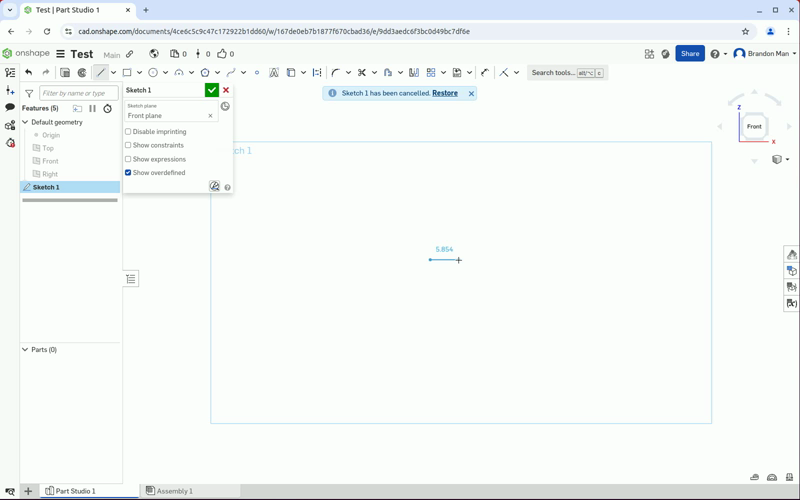
key_up(shift)
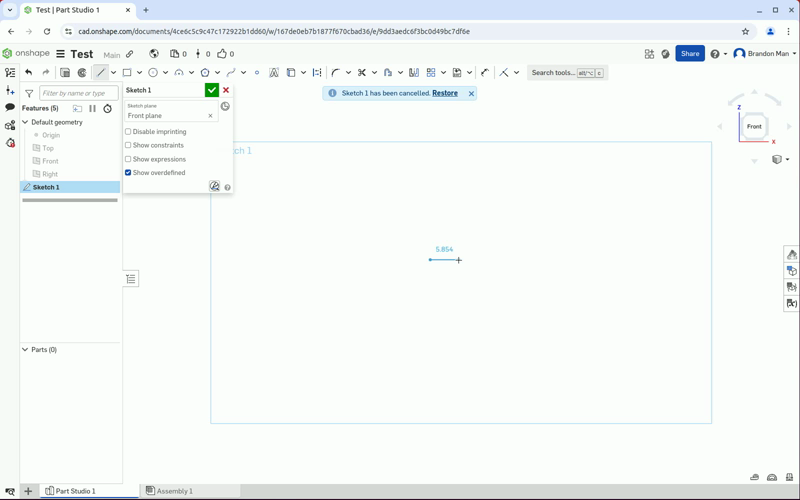
key_down(shift)
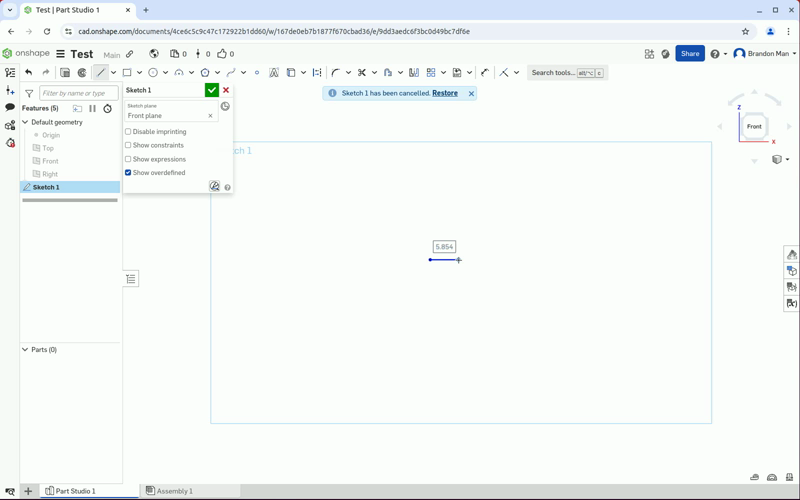
mouse_move(488, 259)
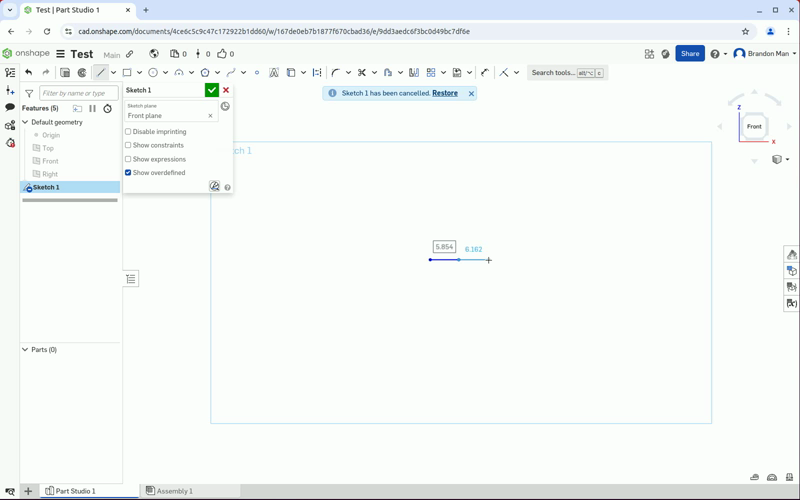
mouse_move(464, 259)
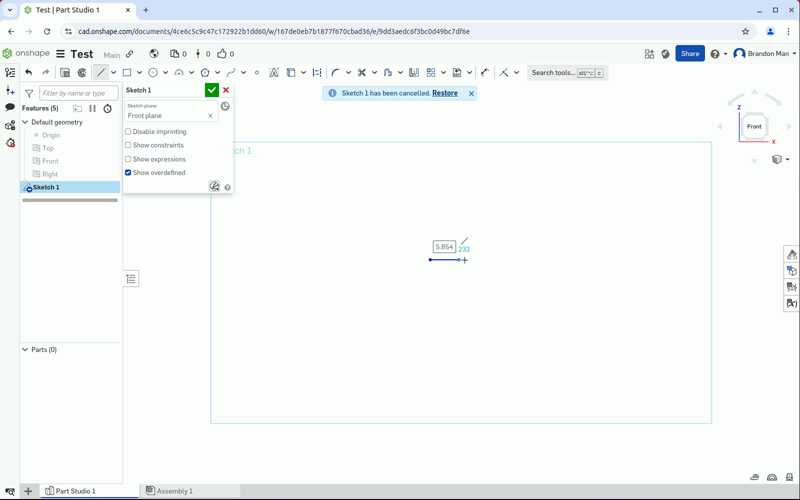
scroll(6)
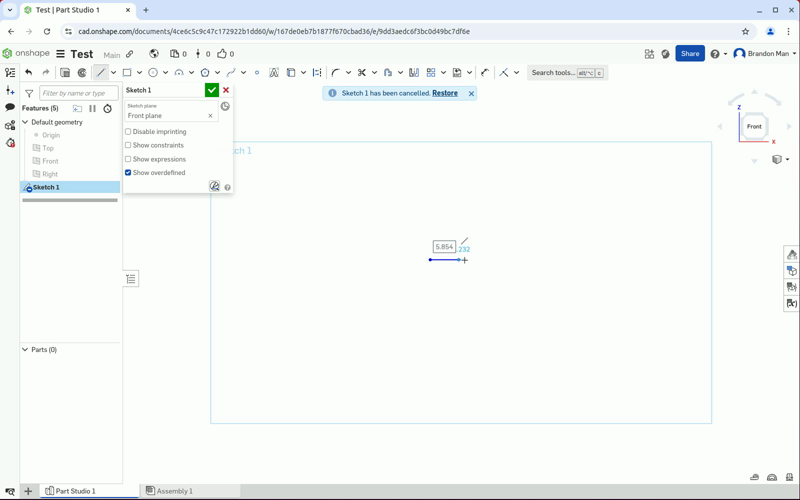
scroll(6)
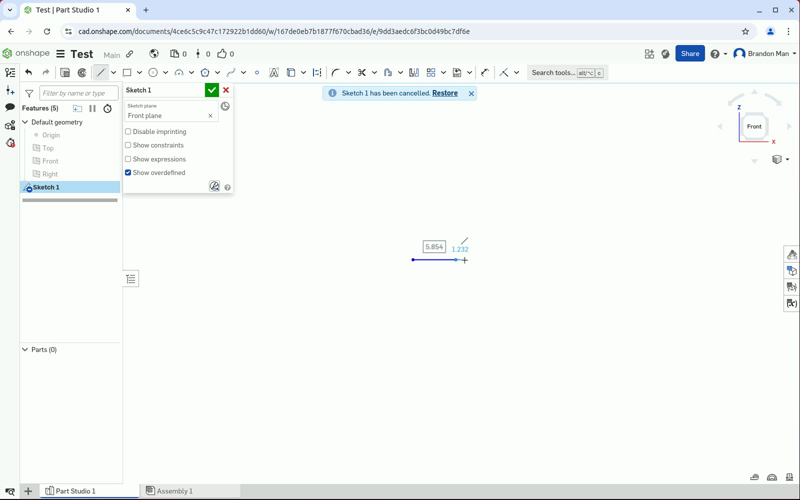
scroll(6)
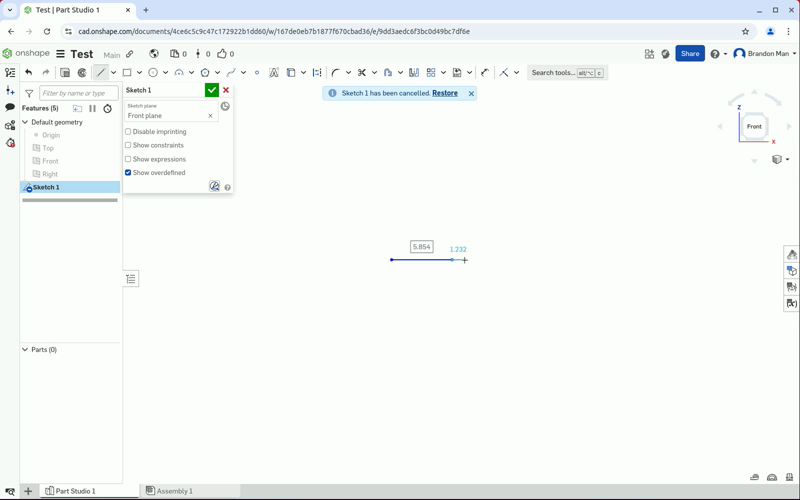
scroll(6)
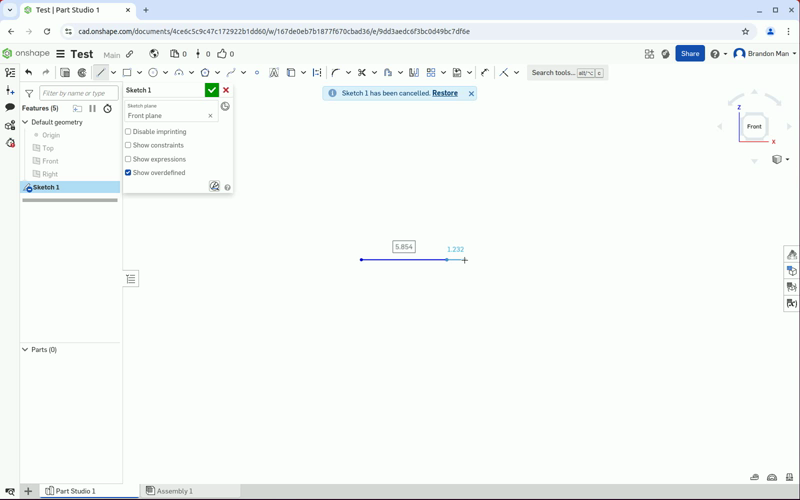
scroll(6)
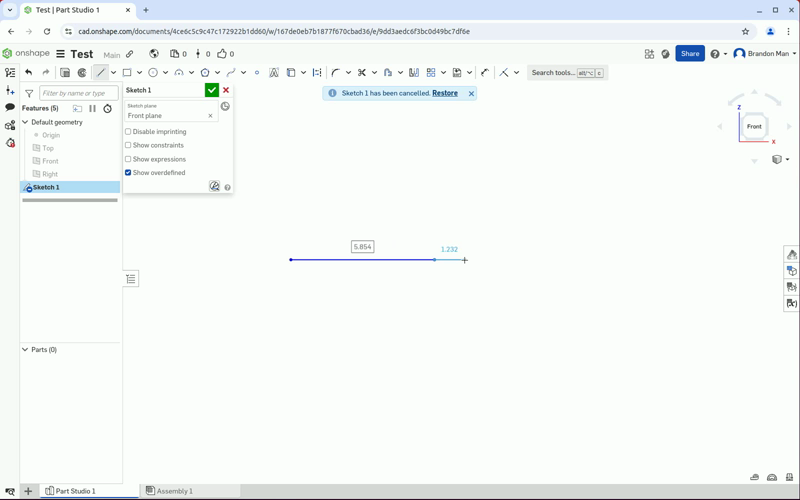
scroll(6)
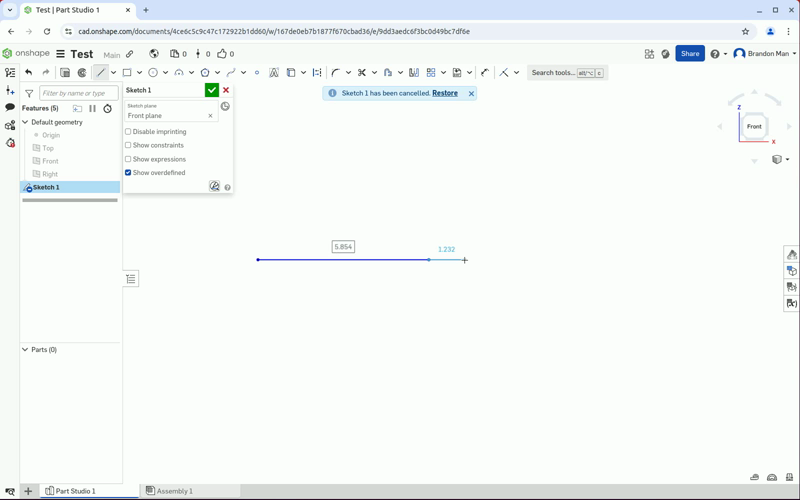
scroll(6)
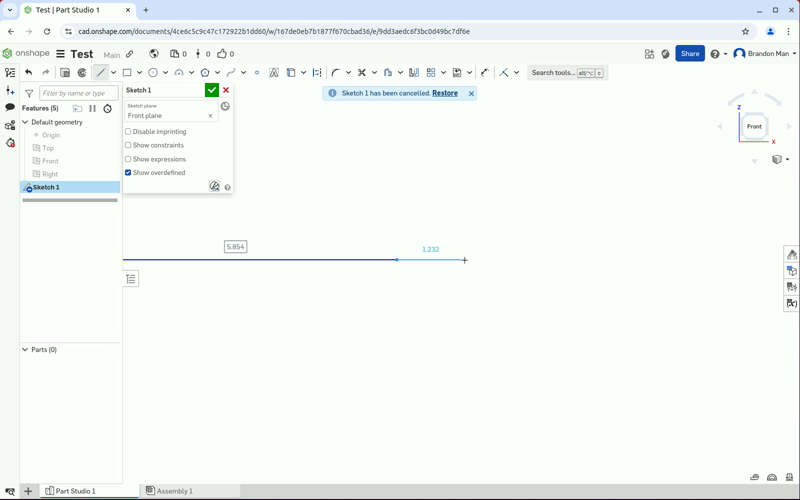
click(464, 259)
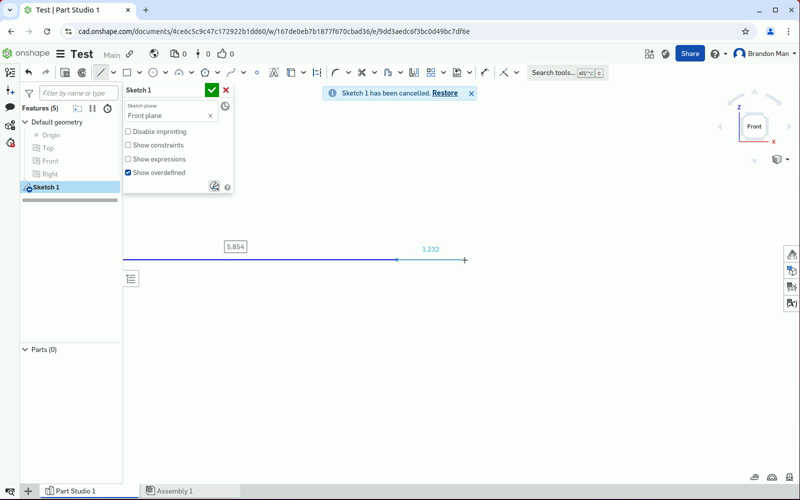
scroll(-6)
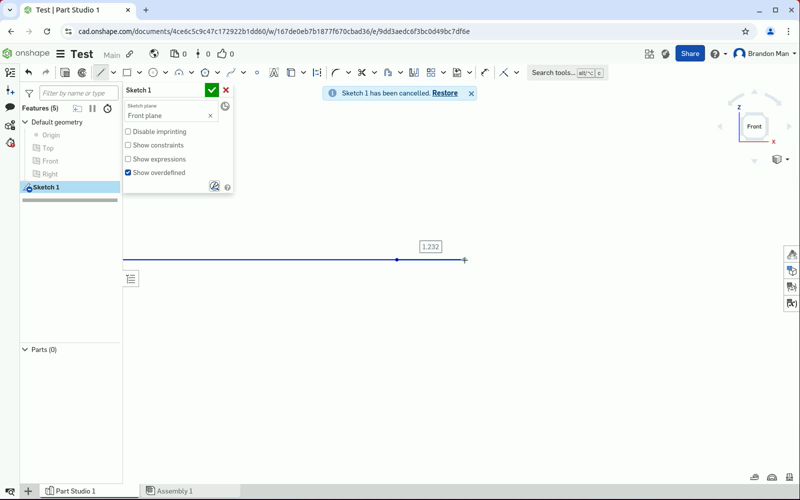
scroll(-6)
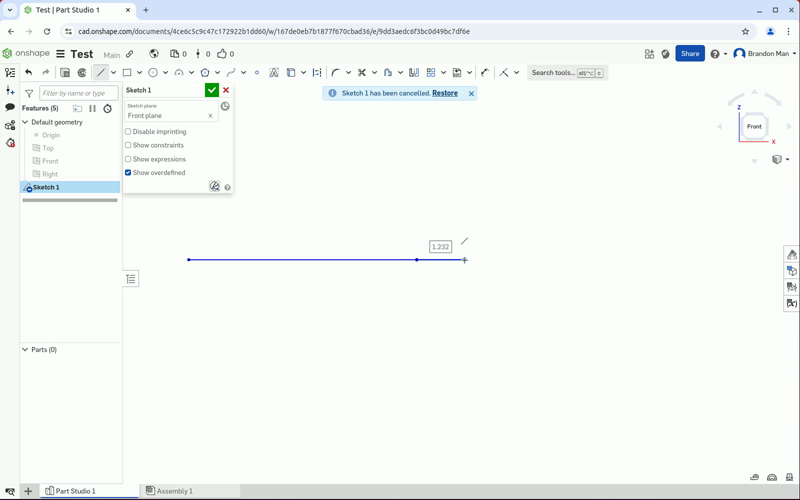
scroll(-6)
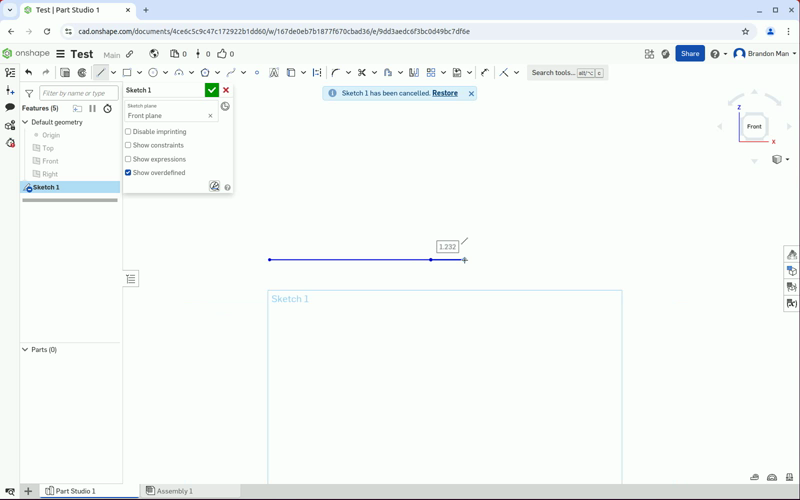
scroll(-6)
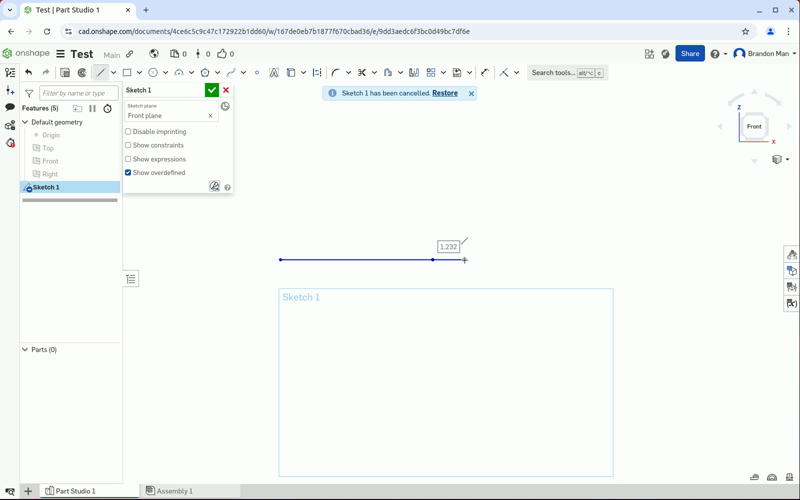
scroll(-6)
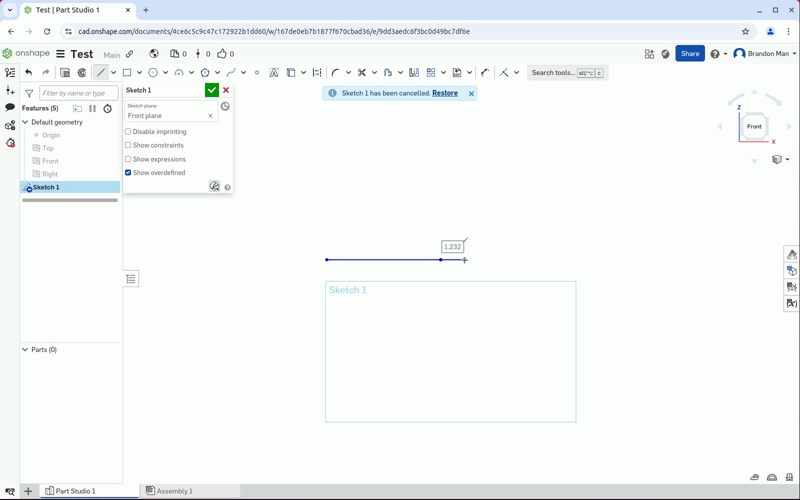
scroll(-6)
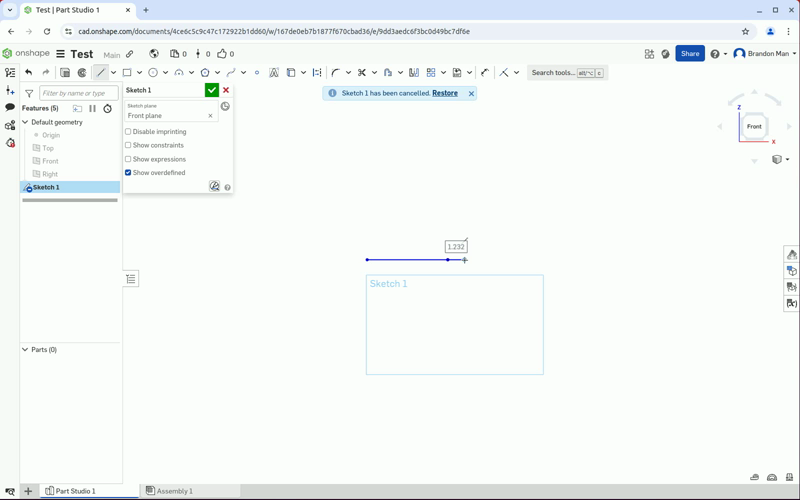
scroll(-6)
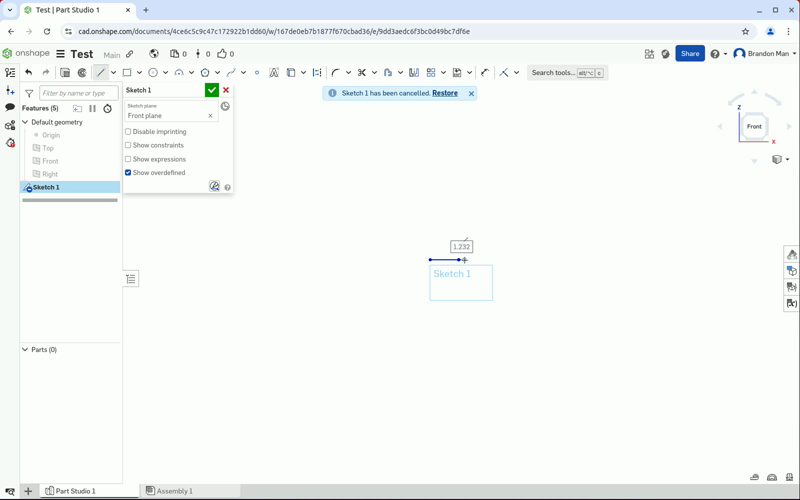
key_up(shift)
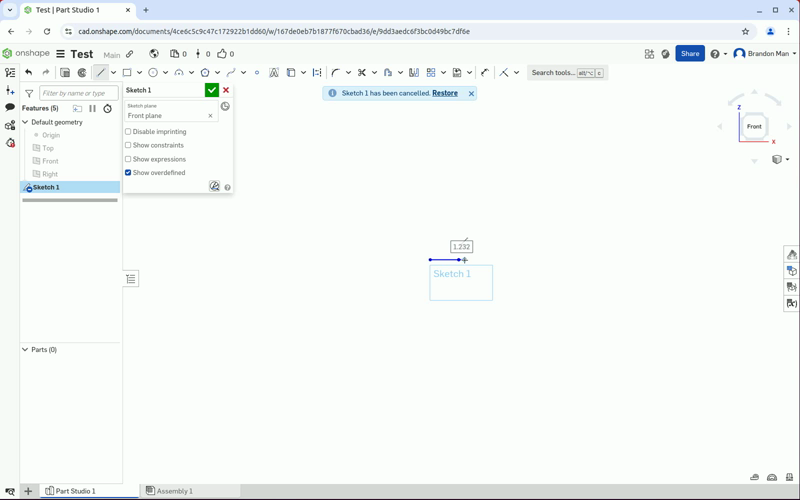
key_down(shift)
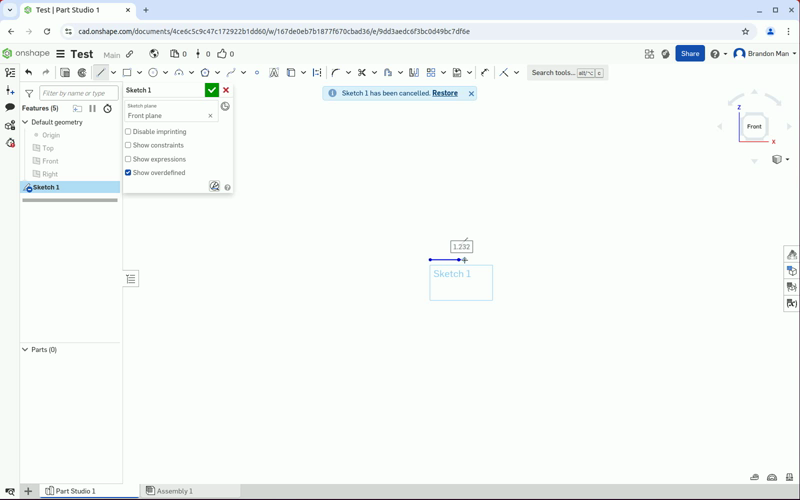
mouse_move(494, 259)
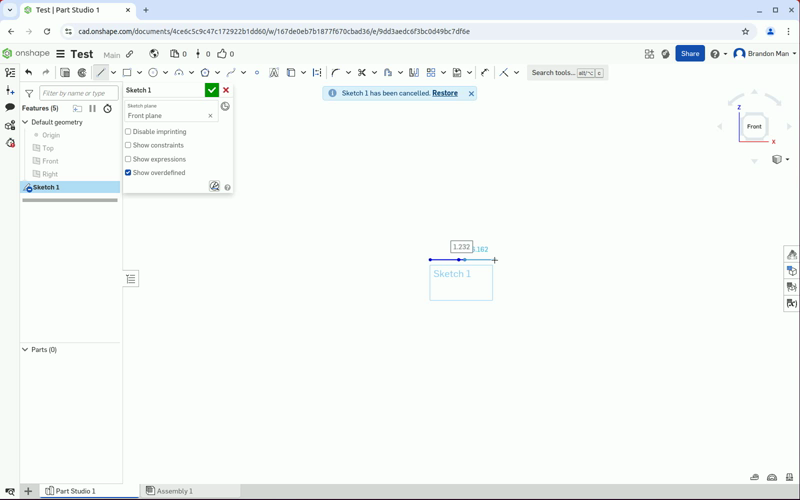
mouse_move(492, 259)
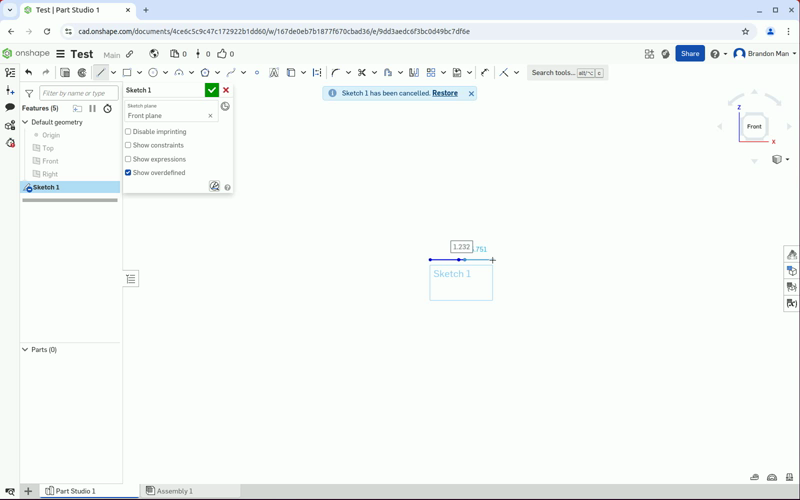
click(492, 259)
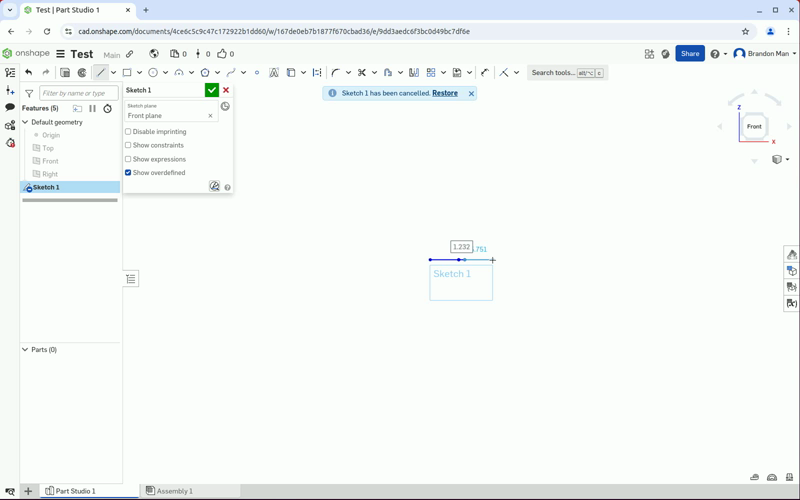
key_up(shift)
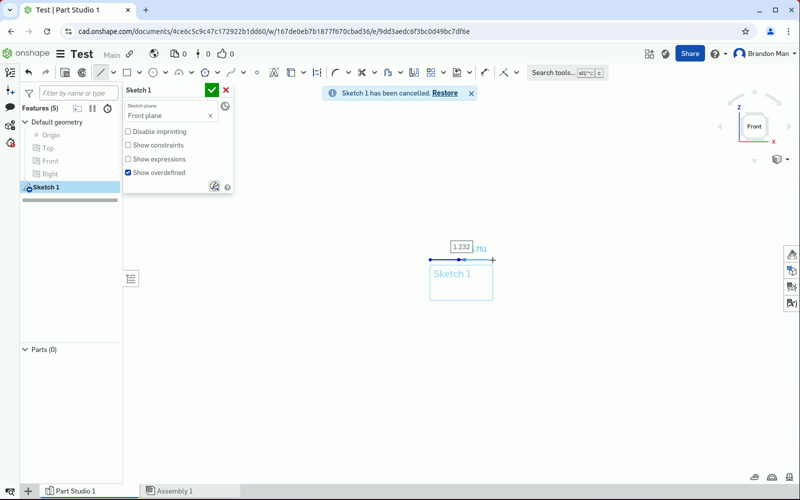
key_down(shift)
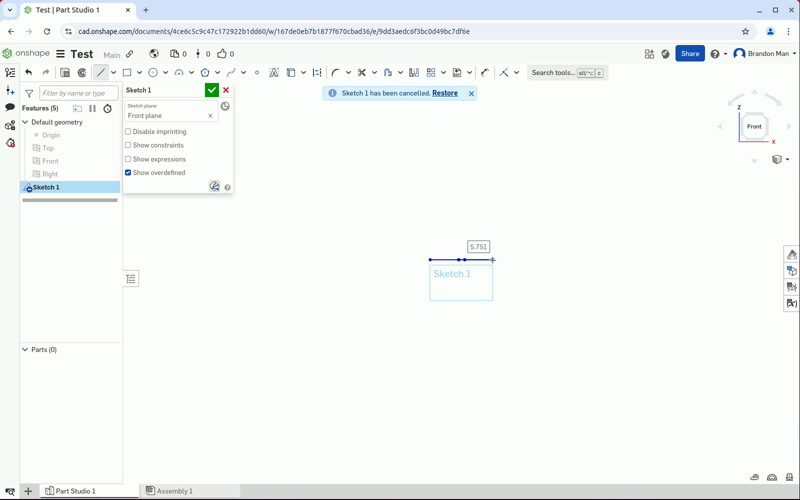
mouse_move(522, 259)
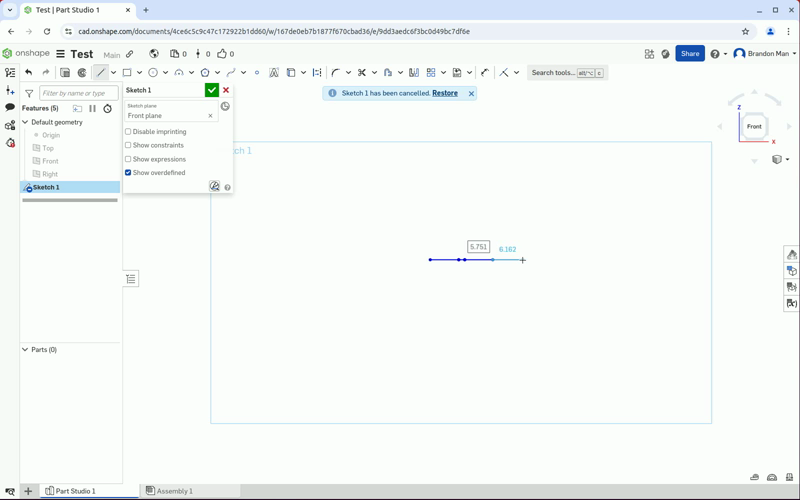
mouse_move(492, 249)
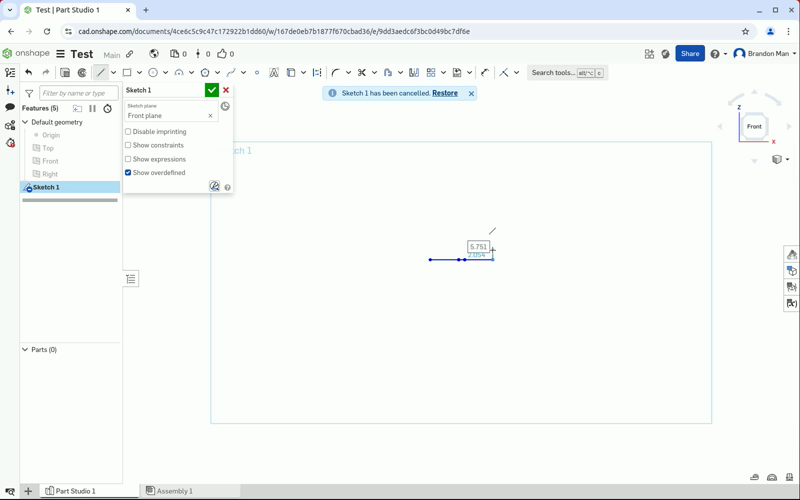
click(492, 249)
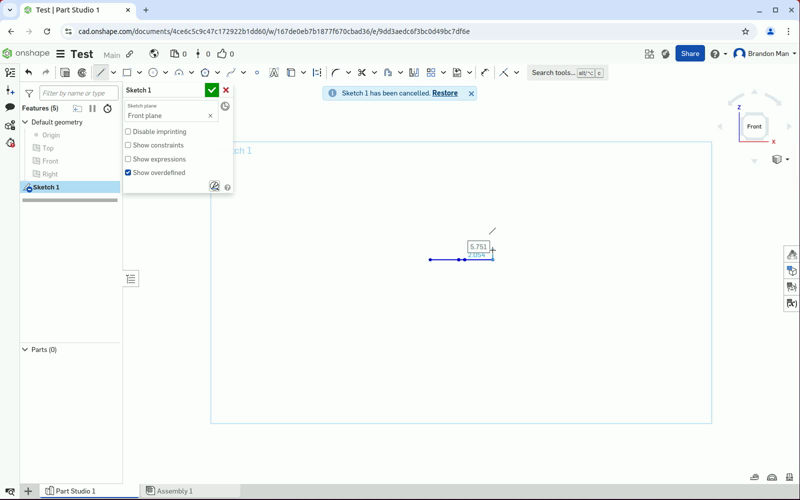
key_up(shift)
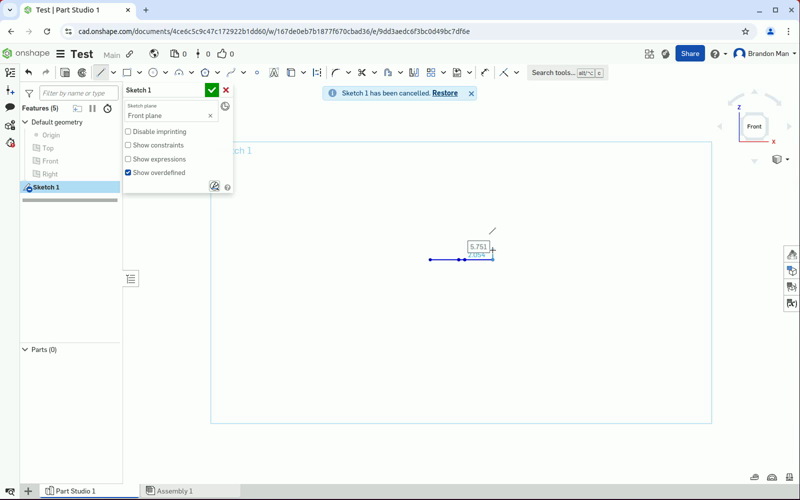
key_down(shift)
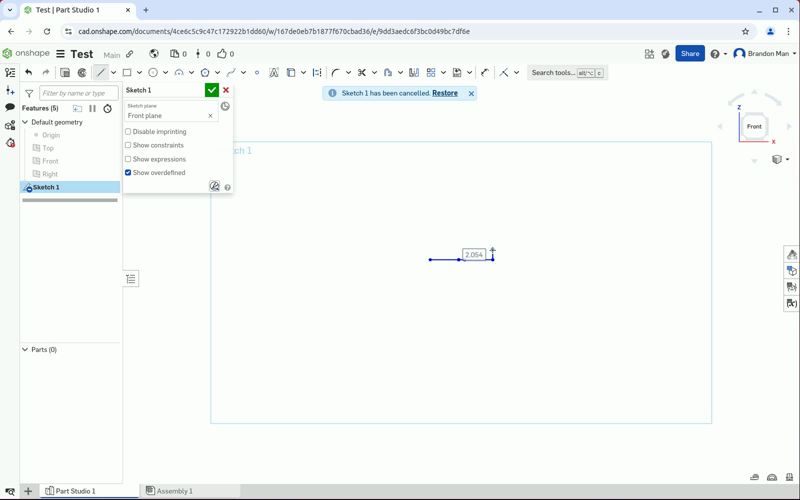
mouse_move(430, 249)
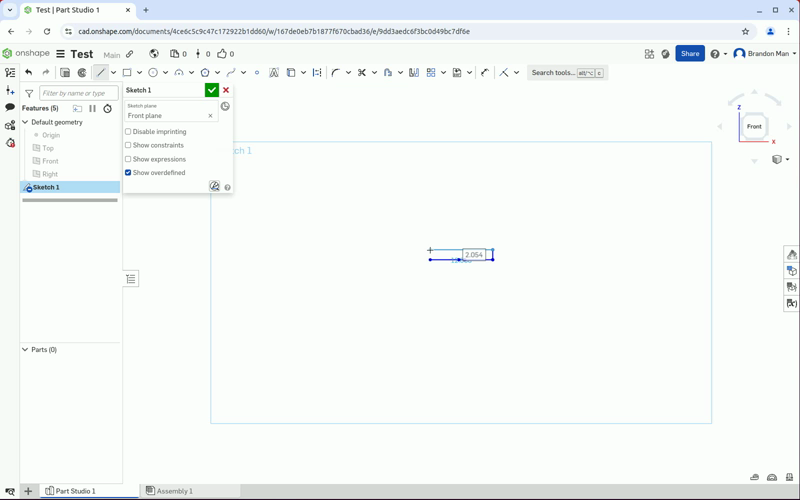
click(430, 249)
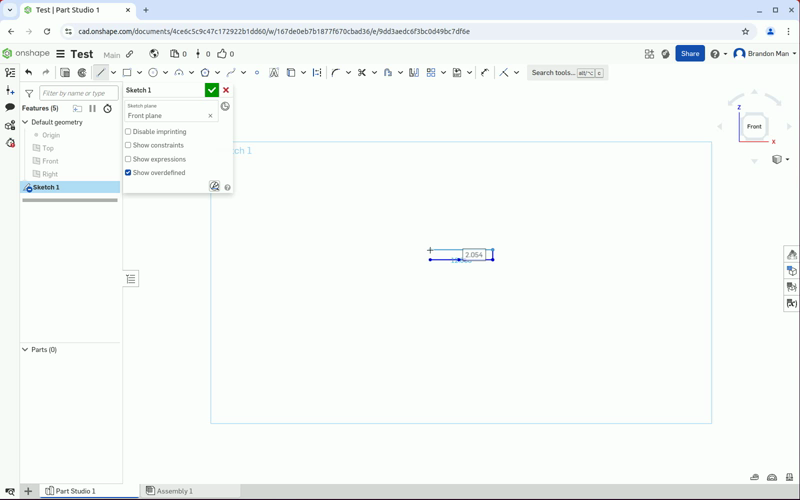
key_up(shift)
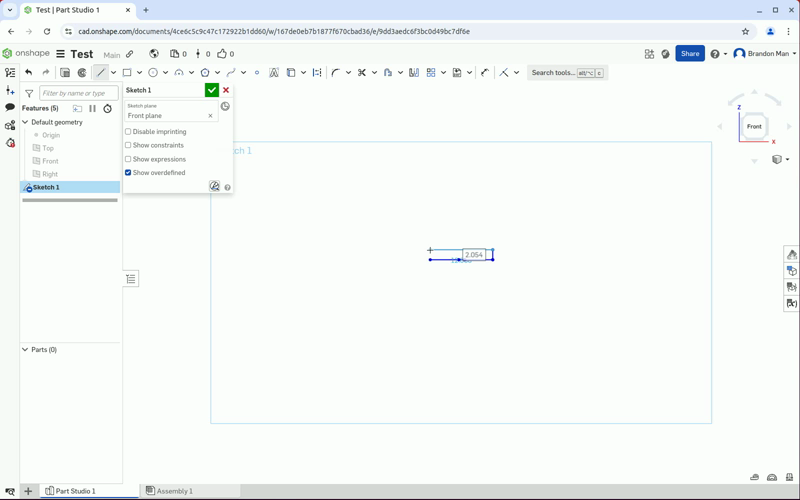
mouse_move(460, 249)
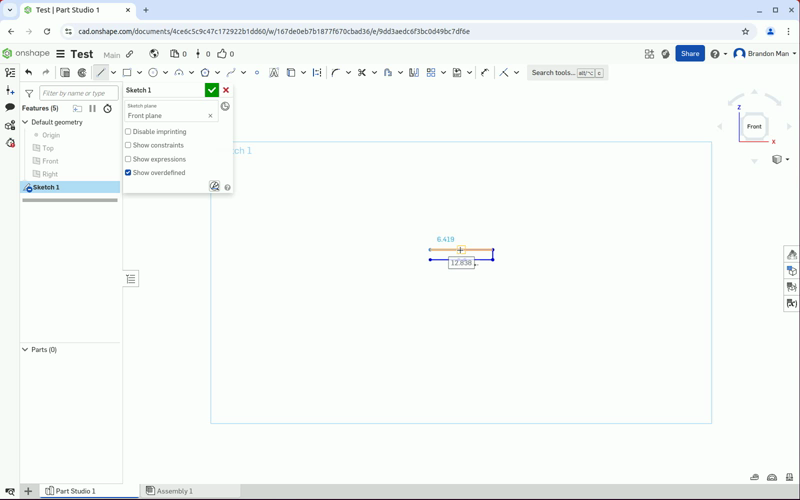
key_down(shift)
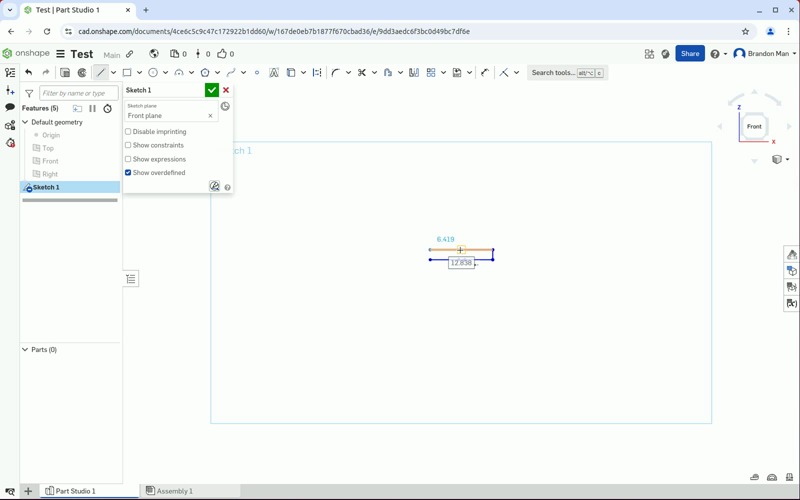
mouse_move(430, 259)
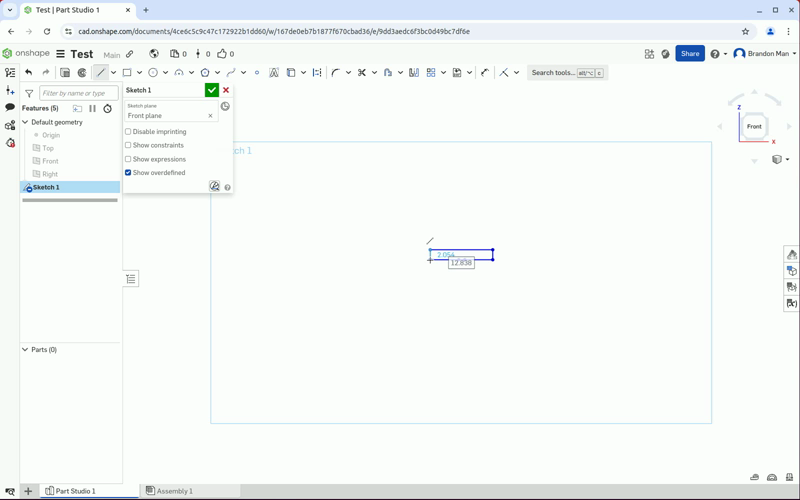
key_up(shift)
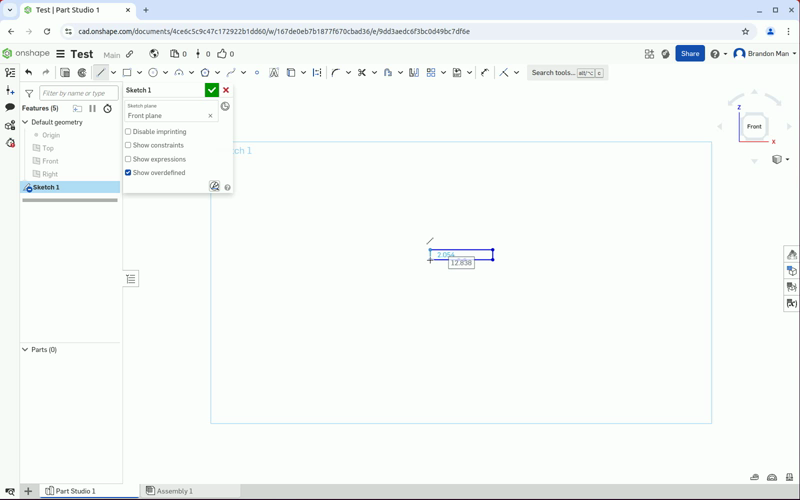
click(430, 259)
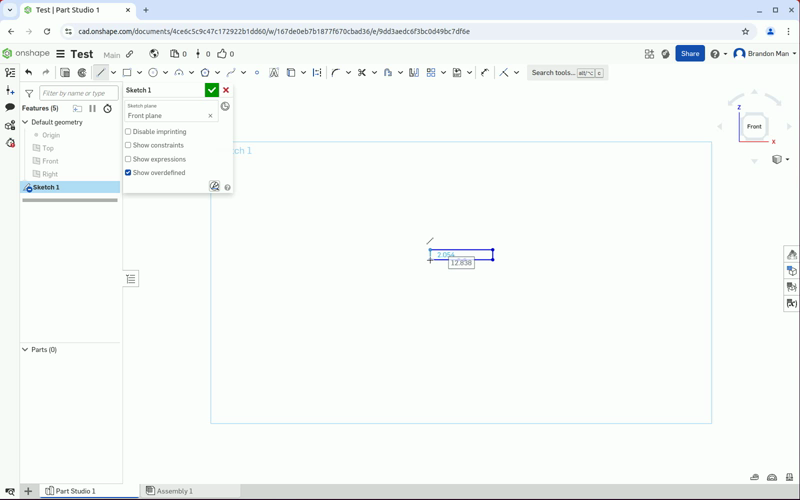
key(esc)
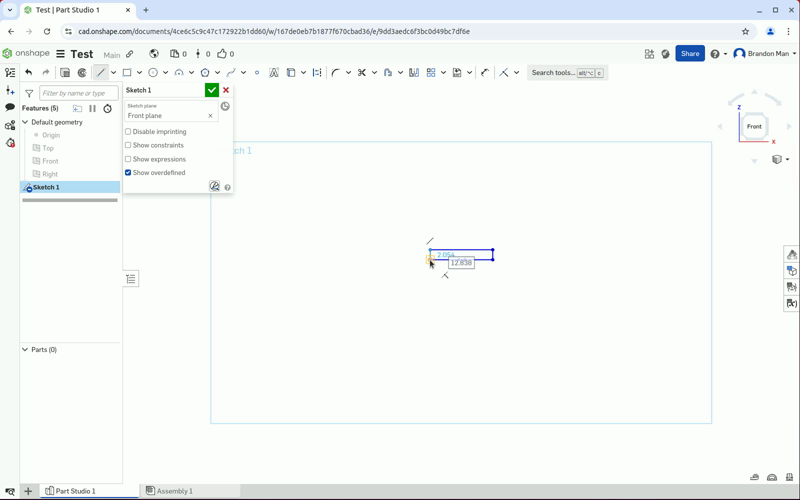
mouse_move(446, 250)
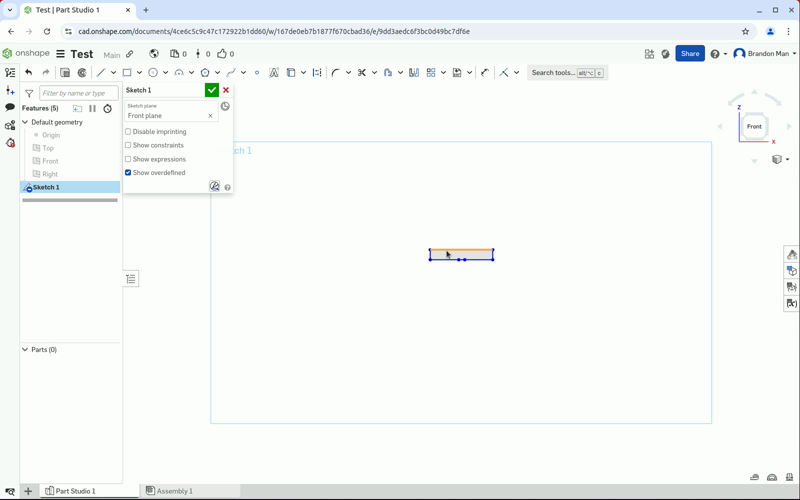
scroll(6)
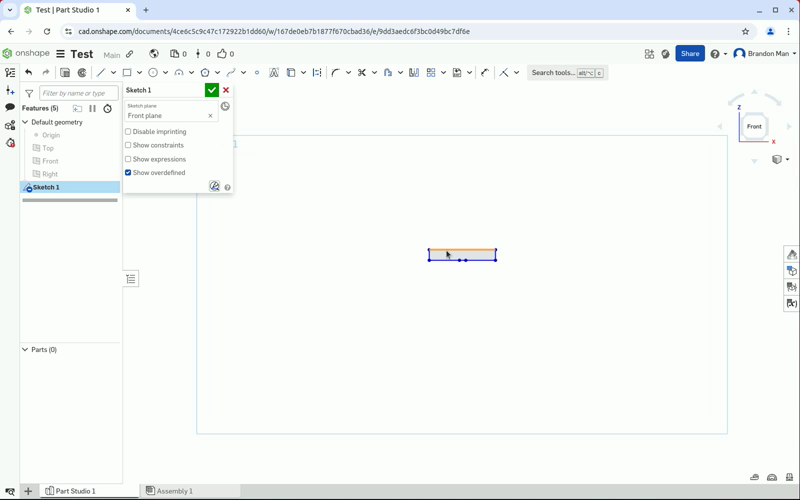
scroll(6)
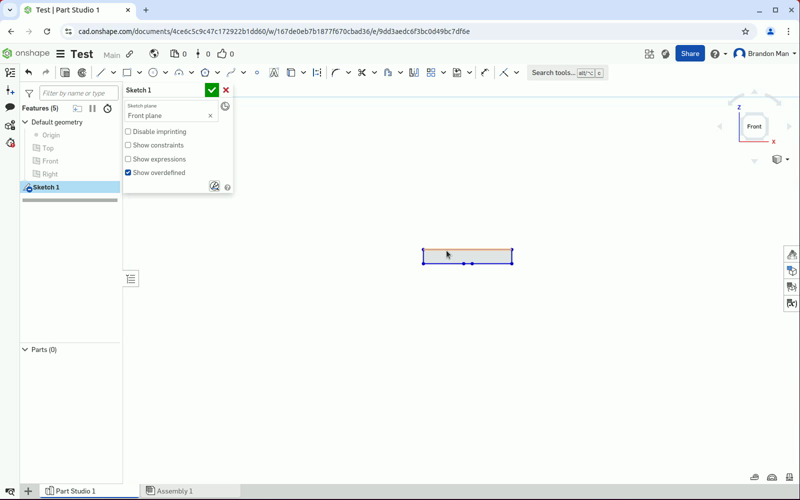
scroll(6)
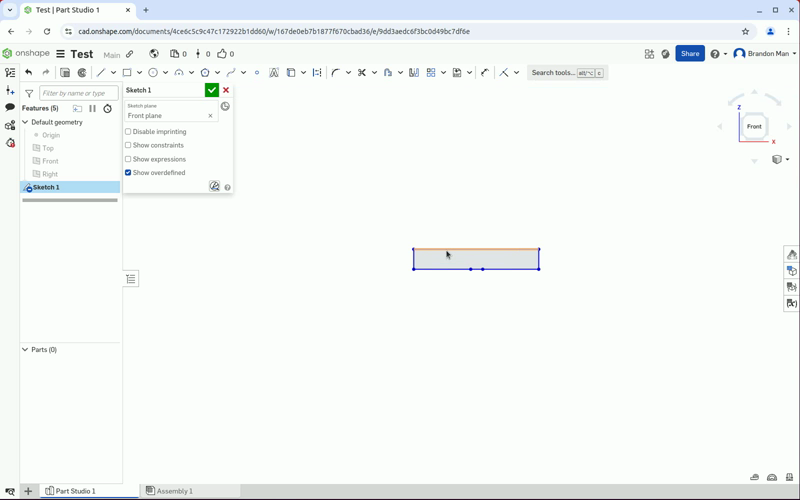
scroll(6)
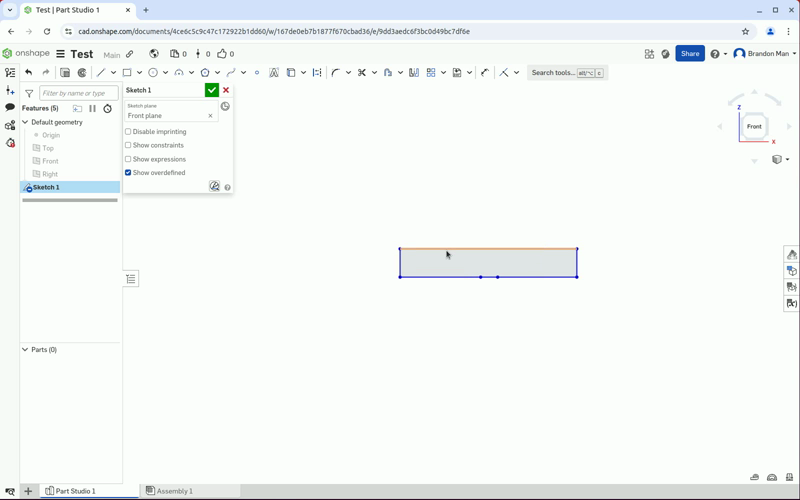
scroll(6)
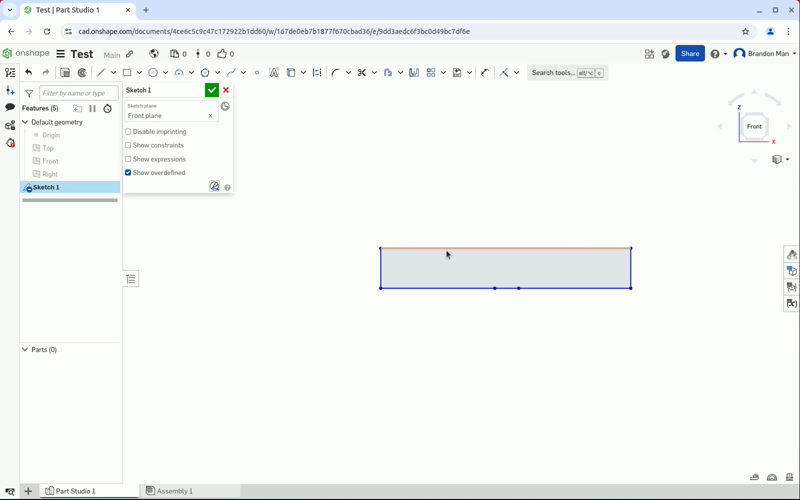
scroll(6)
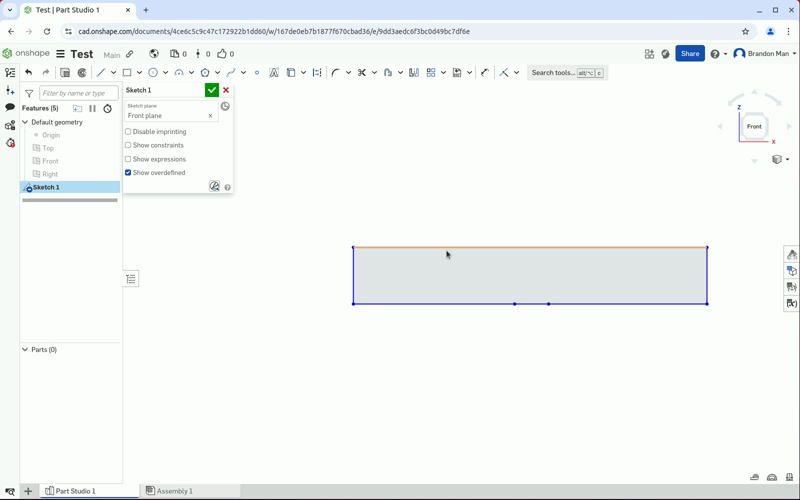
scroll(6)
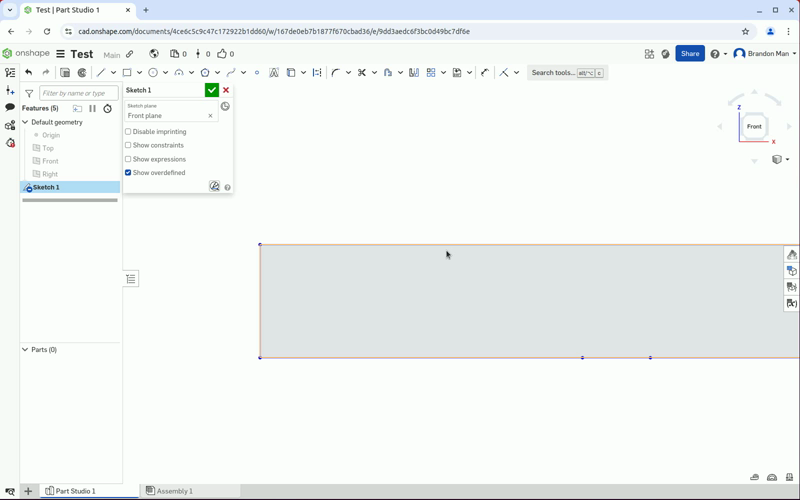
click(446, 250)
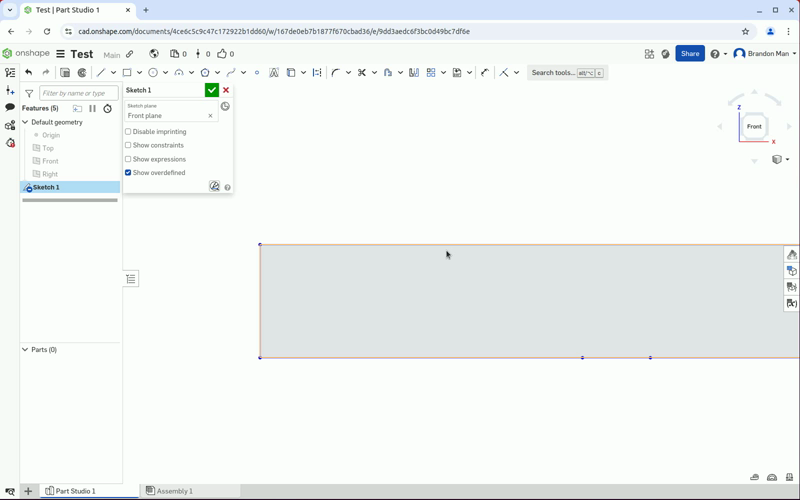
scroll(-6)
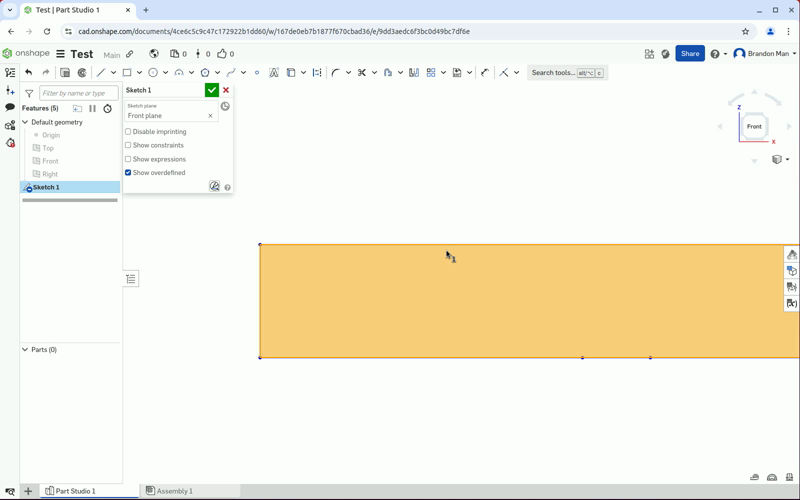
scroll(-6)
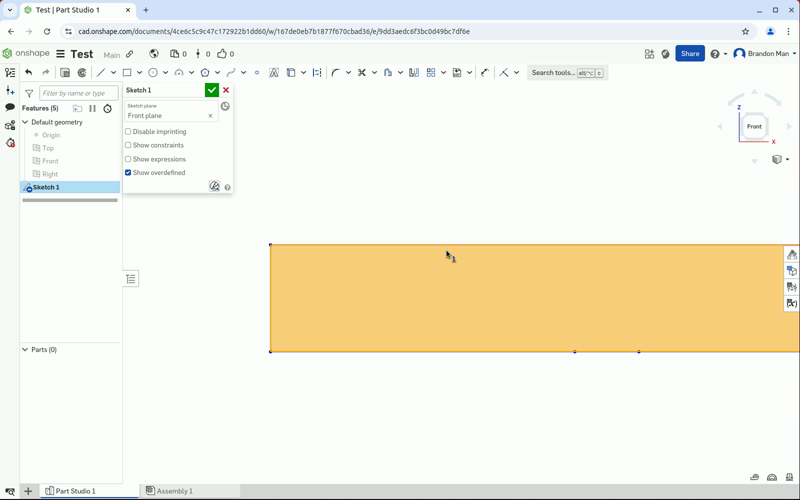
scroll(-6)
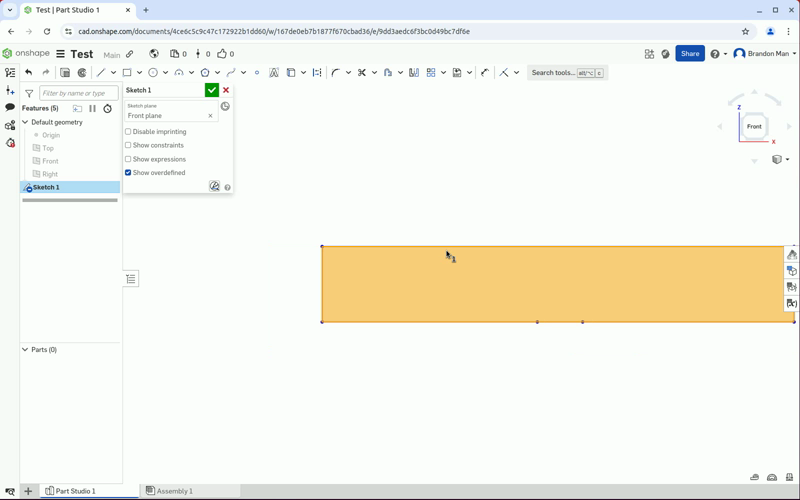
scroll(-6)
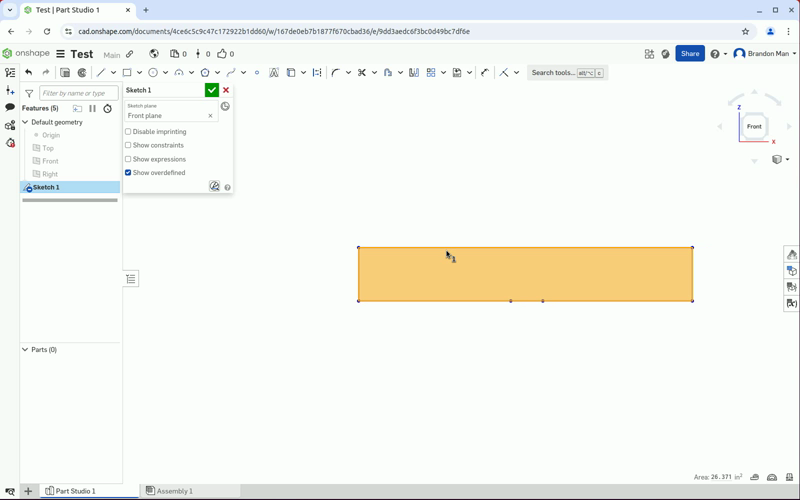
scroll(-6)
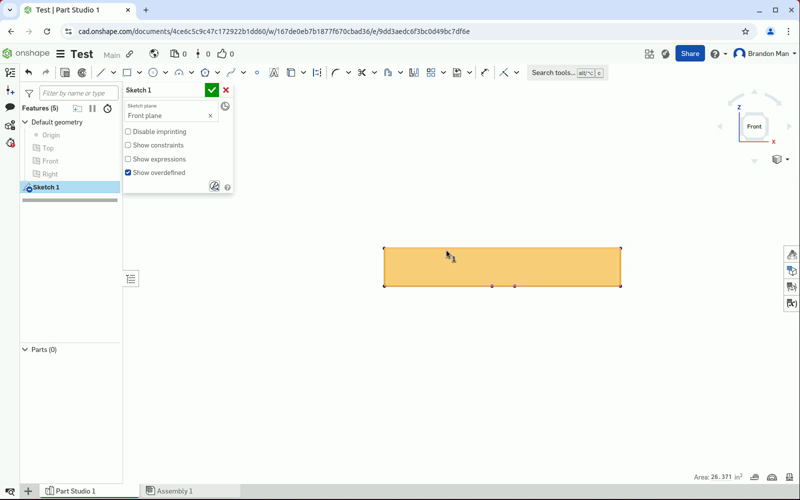
scroll(-6)
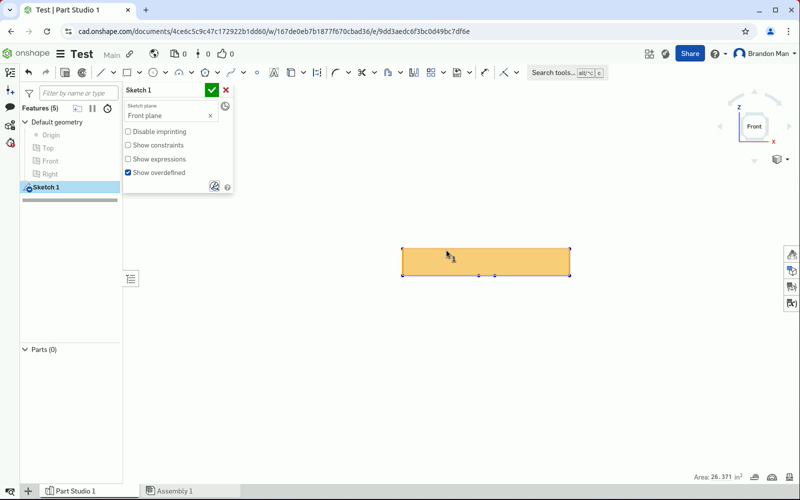
scroll(-6)
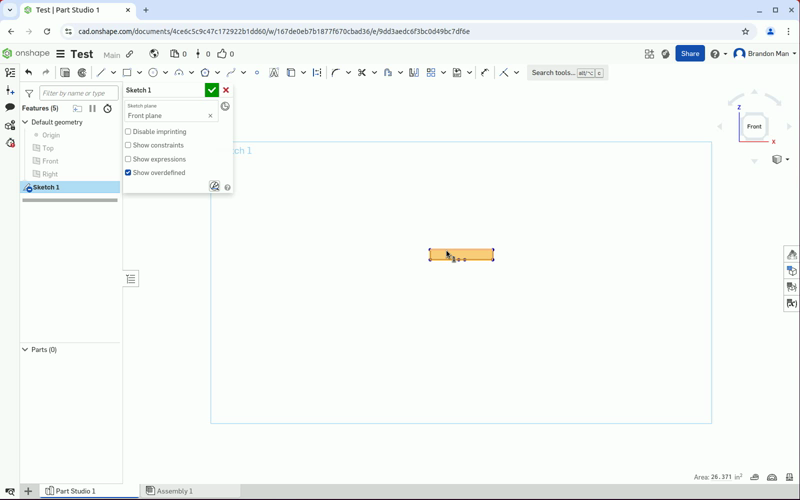
mouse_move(73, 352)
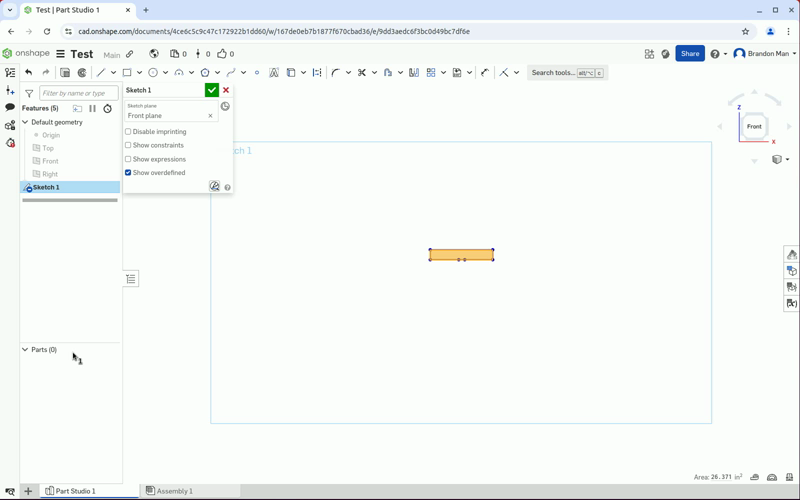
key(shift+y)
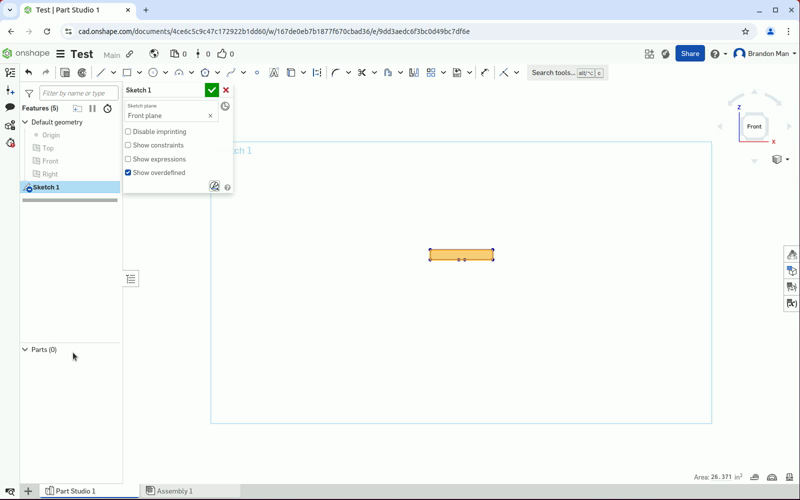
key(shift+e)
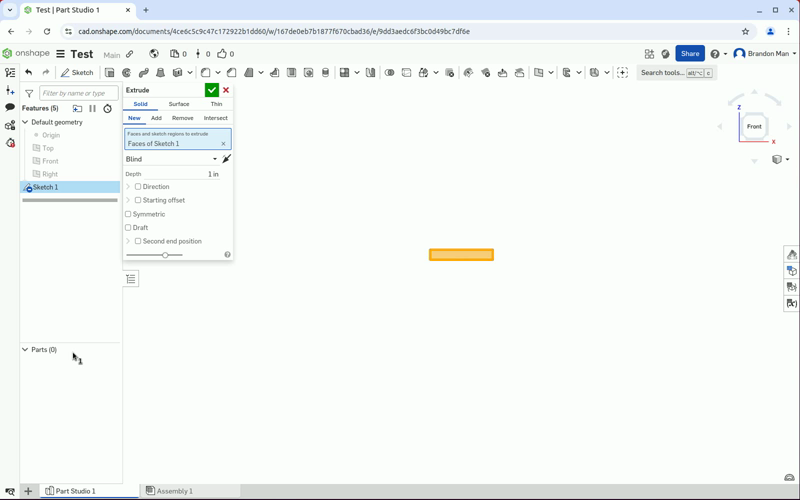
mouse_move(143, 106)
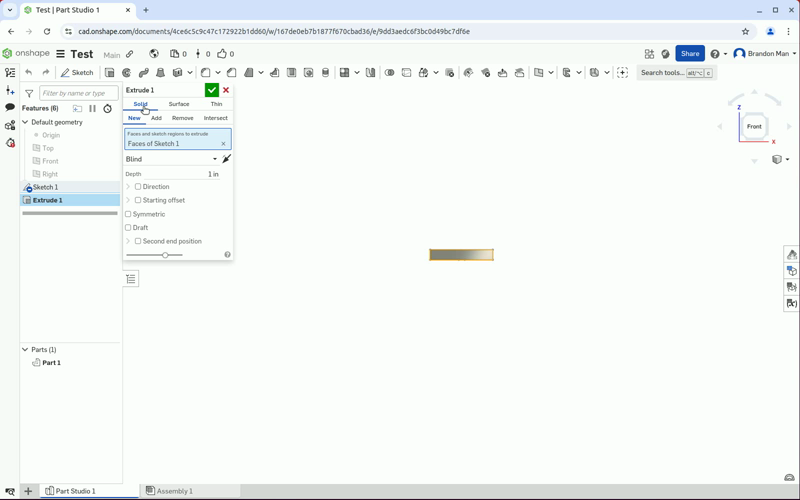
click(143, 106)
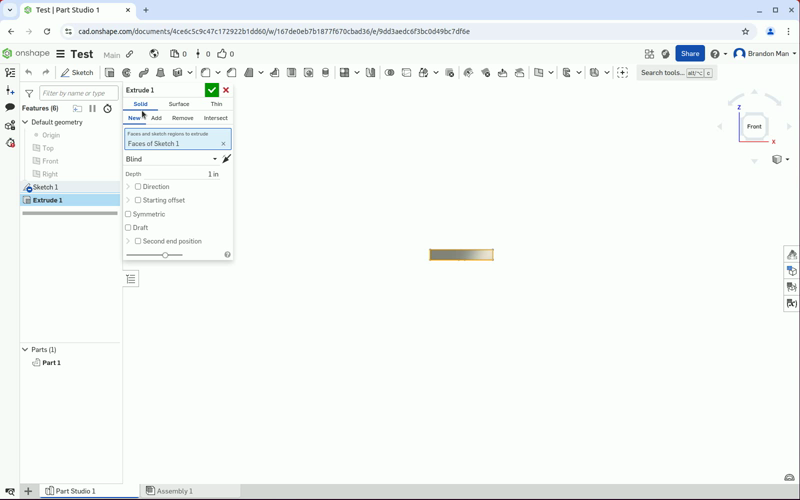
mouse_move(137, 120)
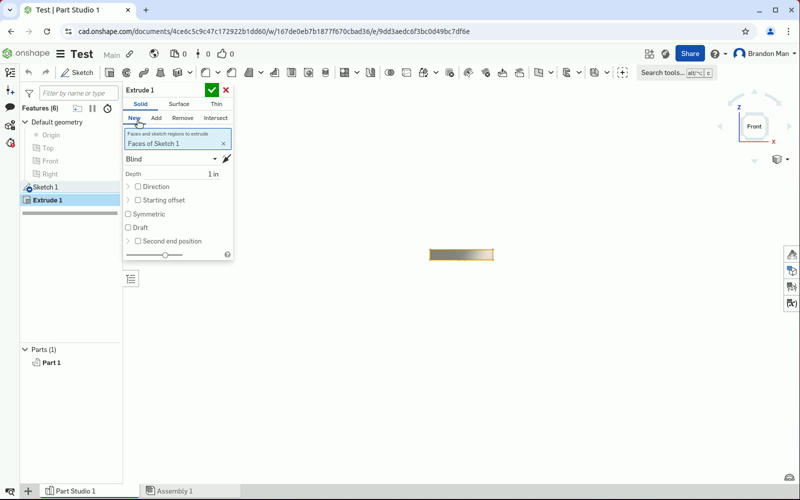
click(137, 120)
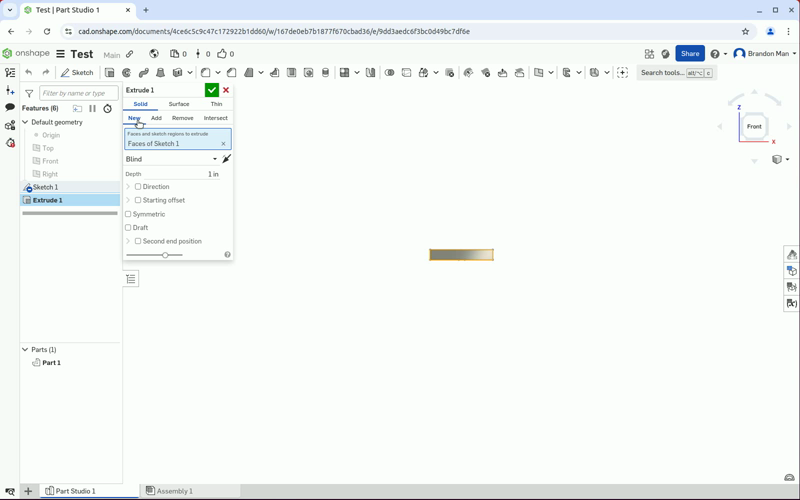
key(tab, 4)
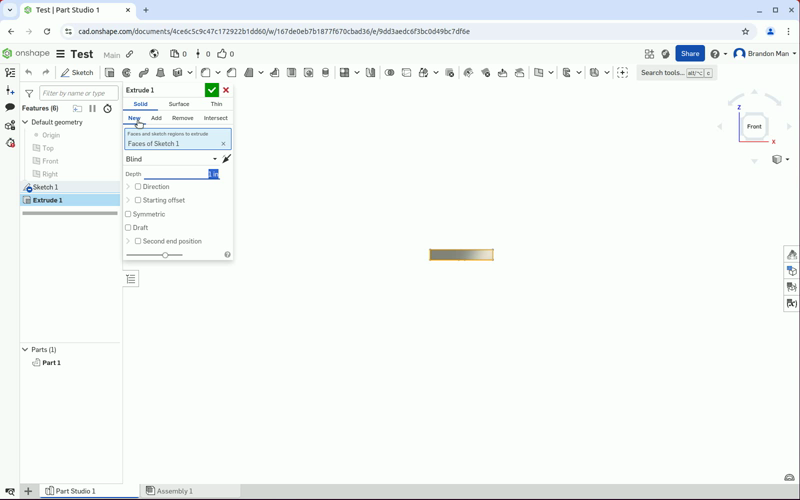
text(23.108)
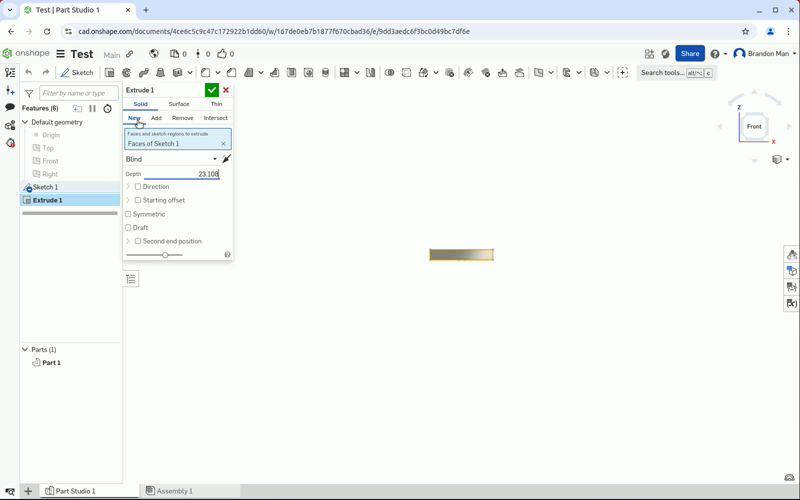
key(enter)
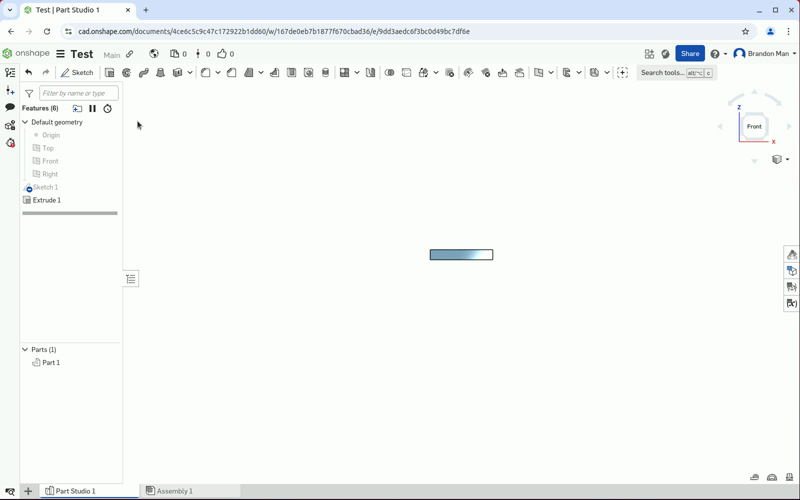
key(shift+h)
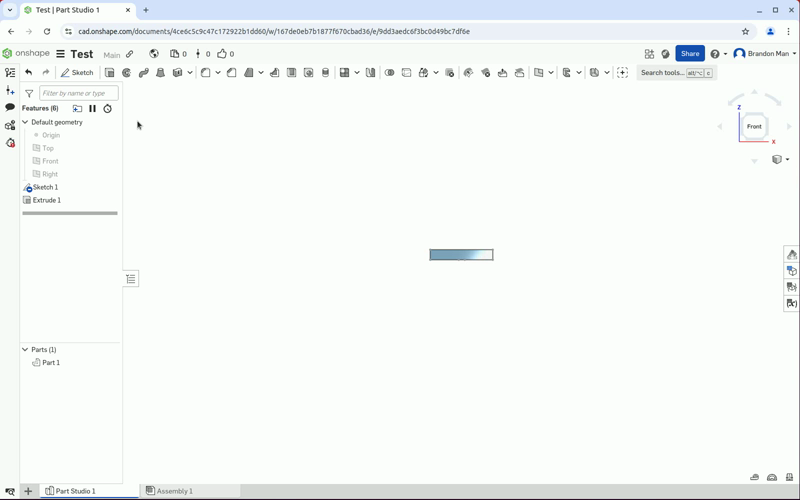
key(shift+h)
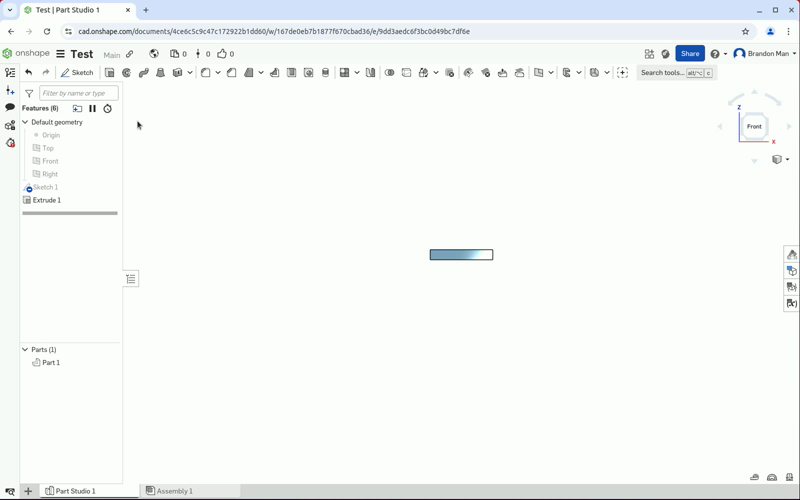
mouse_move(73, 189)
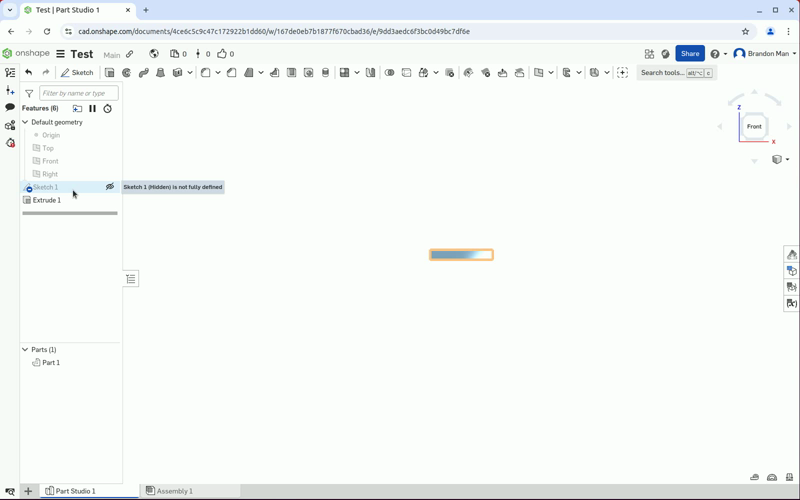
click(73, 189)
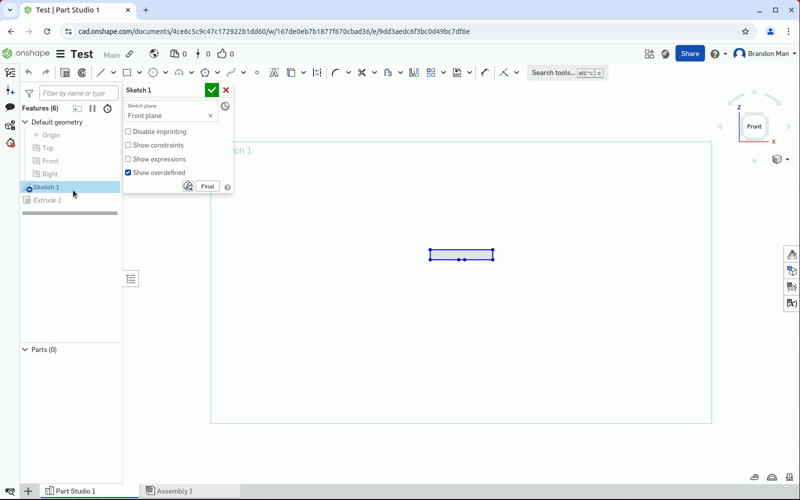
mouse_move(229, 92)
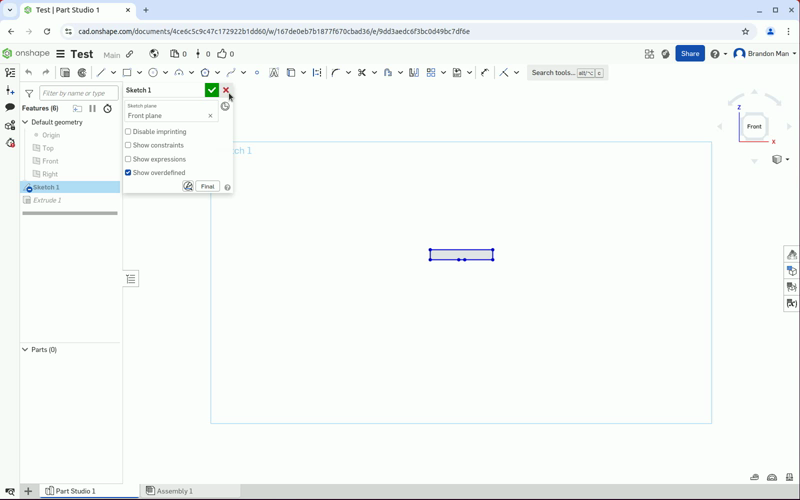
click(229, 92)
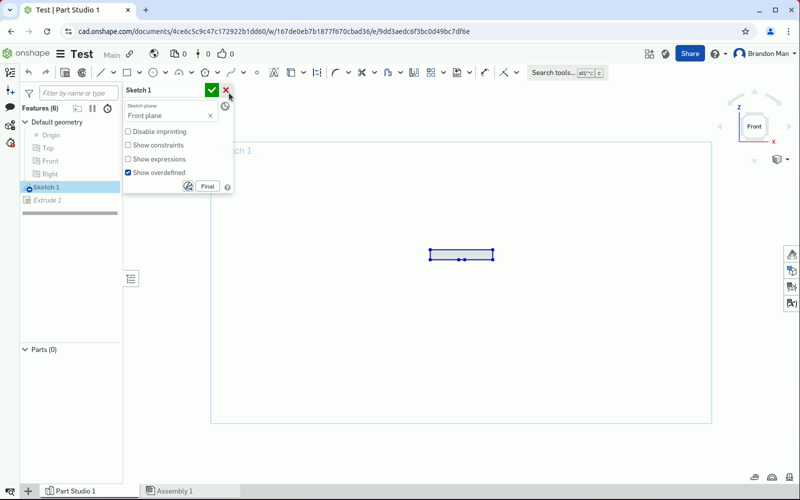
key(shift+s)
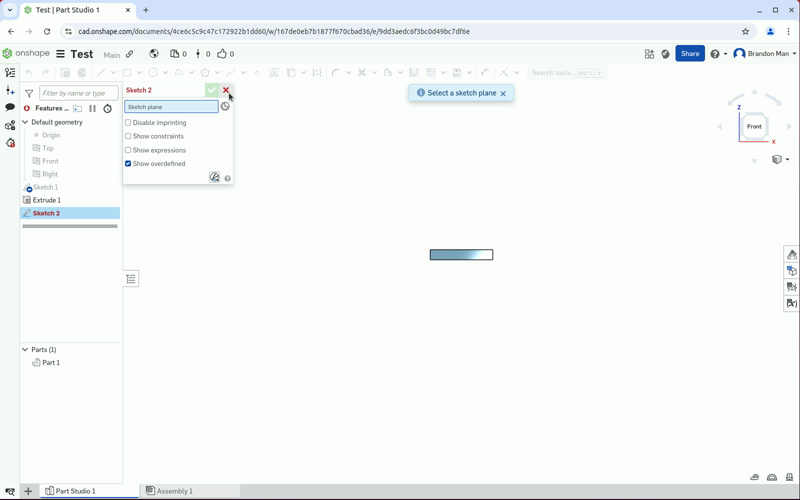
mouse_move(73, 163)
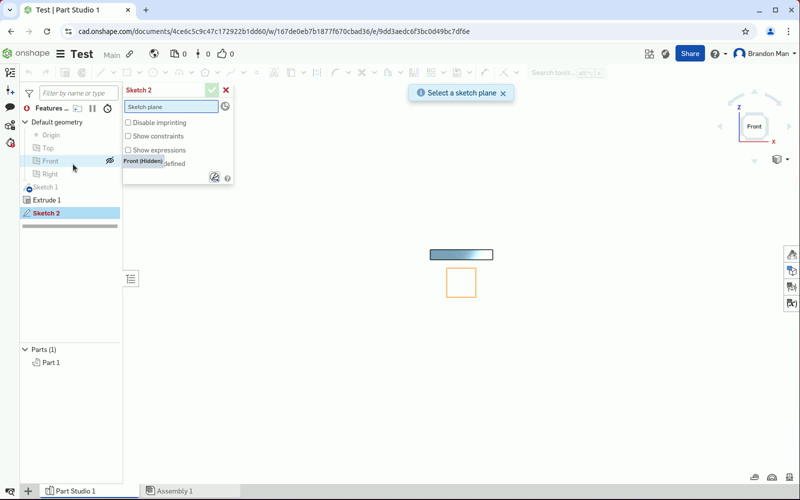
click(73, 163)
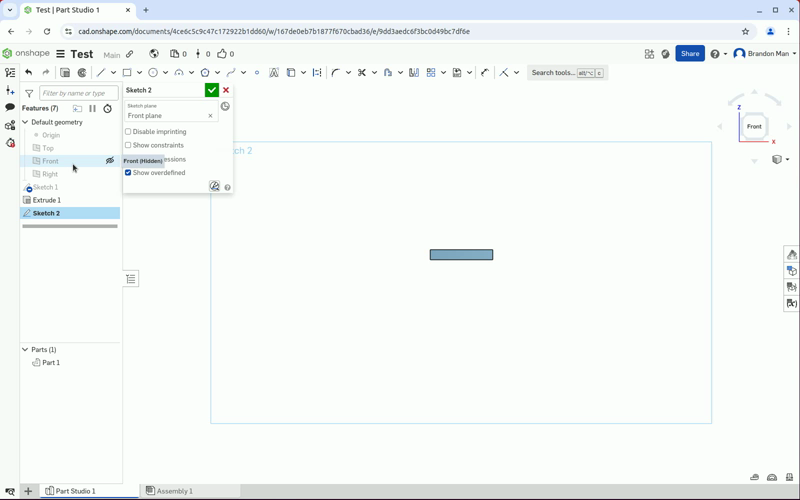
mouse_move(73, 352)
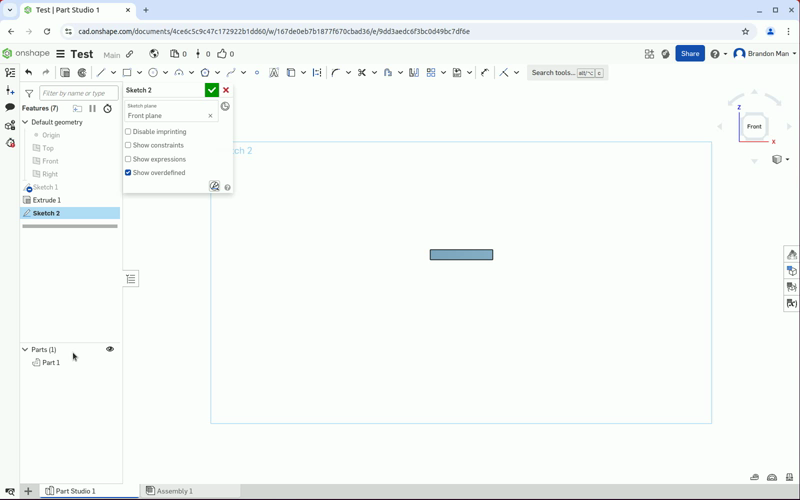
key(y)
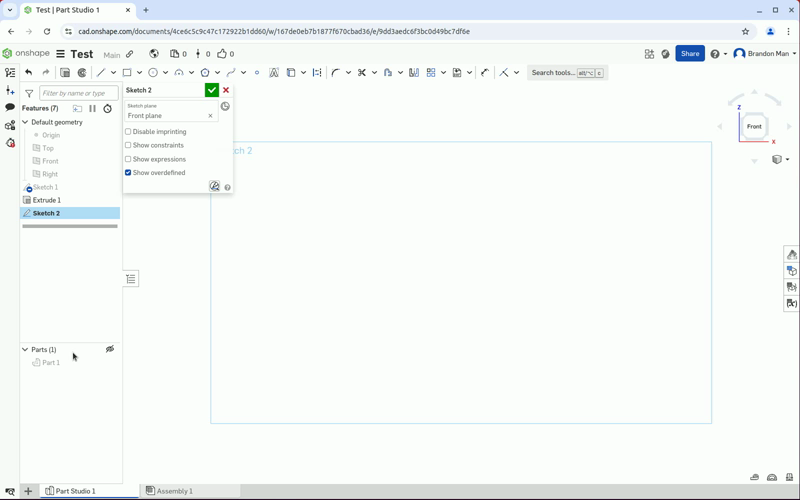
key(l)
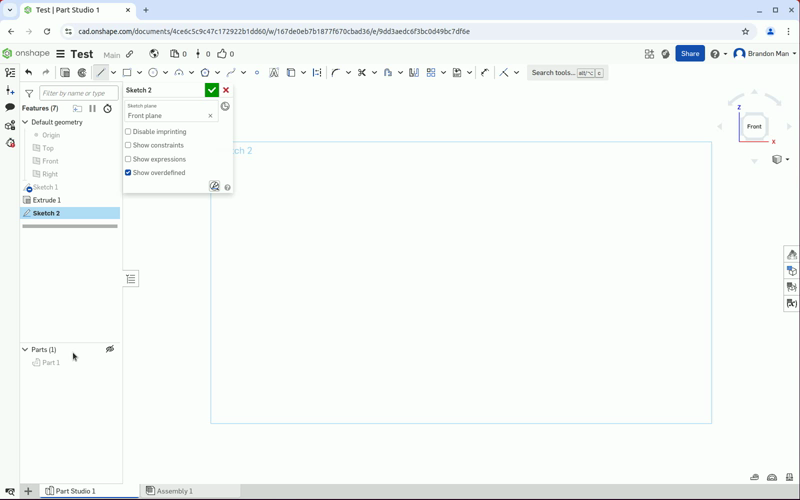
key_down(shift)
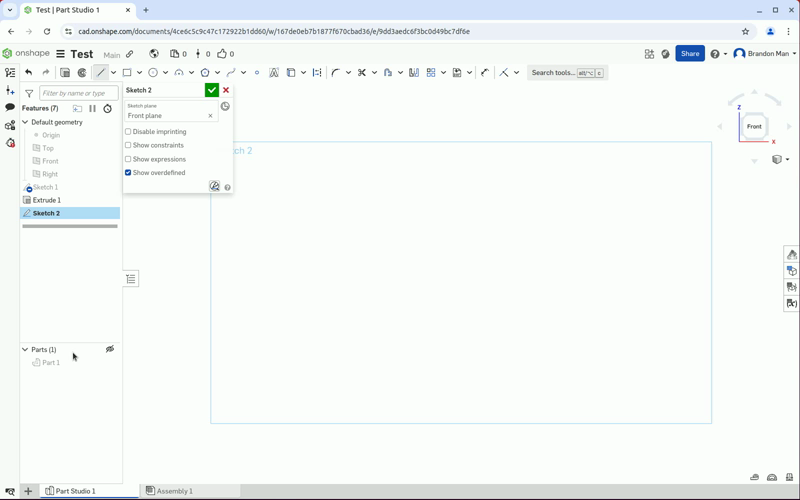
mouse_move(430, 316)
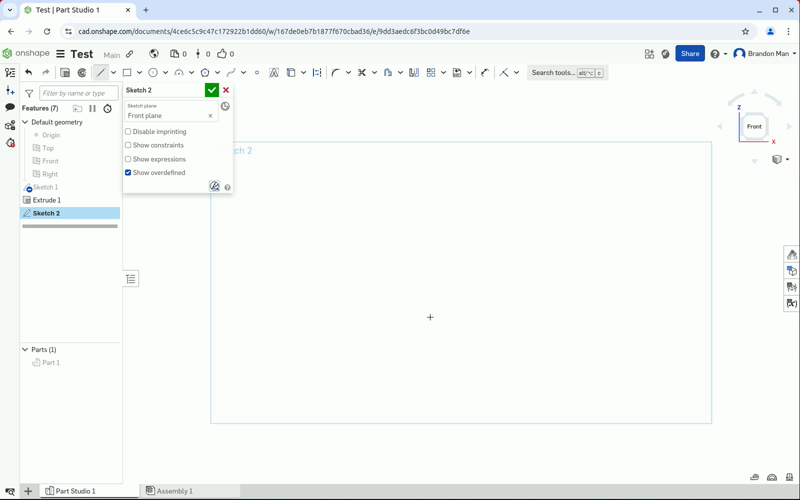
click(430, 316)
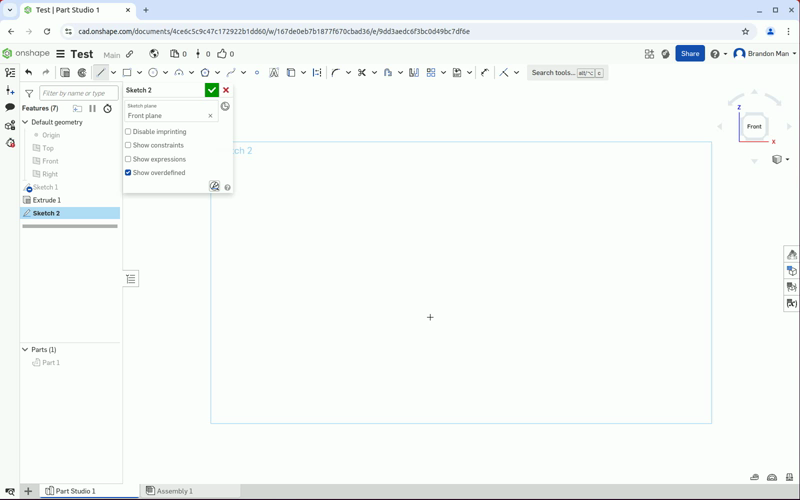
key_up(shift)
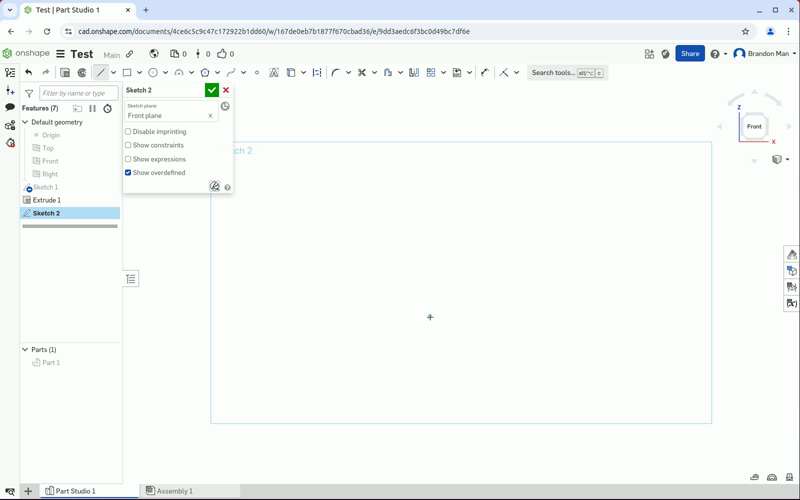
key_down(shift)
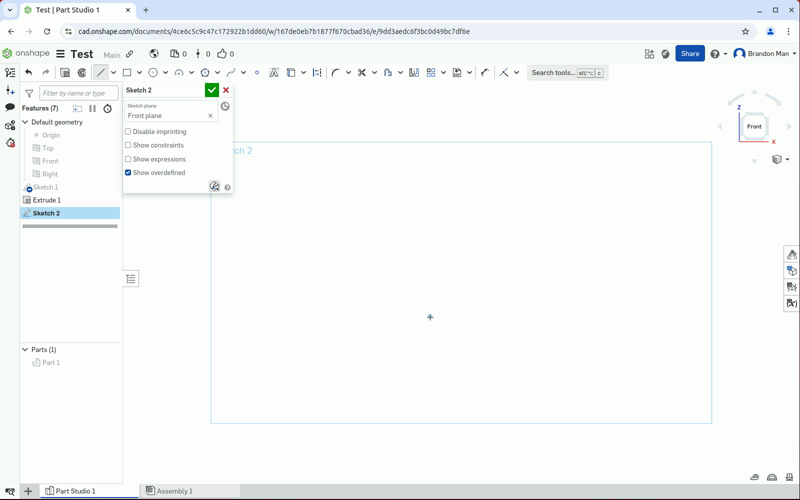
mouse_move(492, 316)
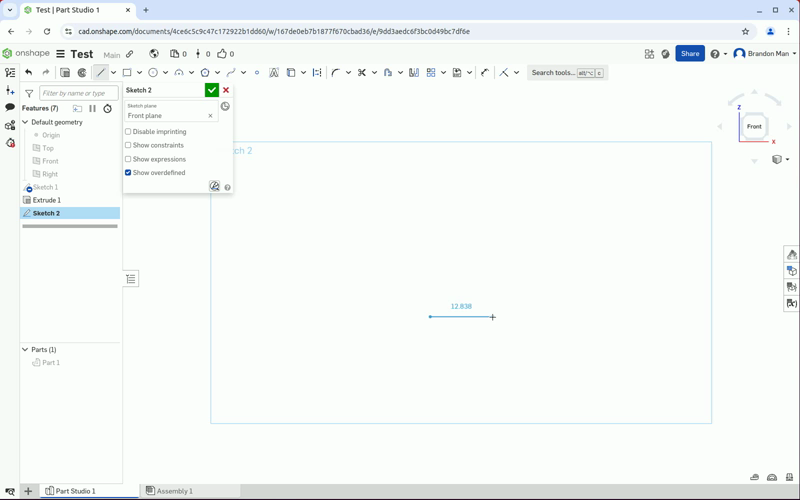
click(492, 316)
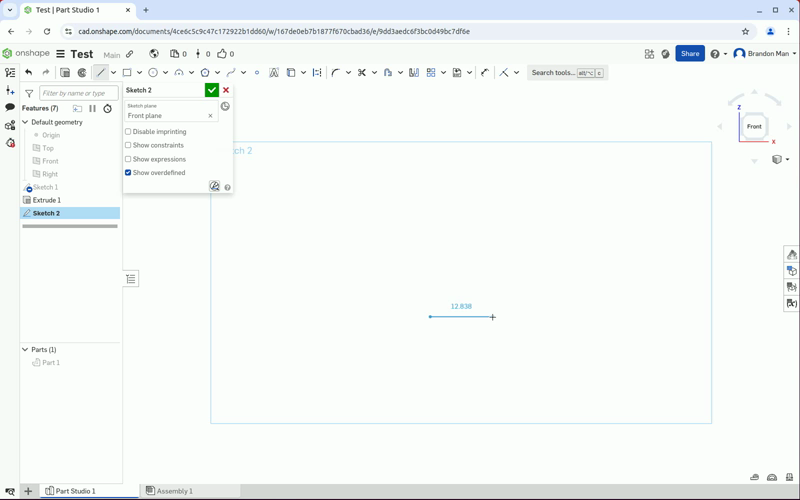
key_up(shift)
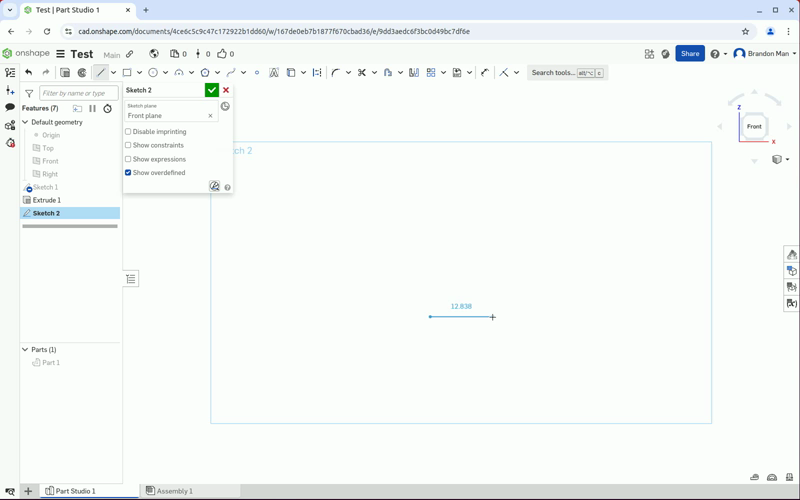
key_down(shift)
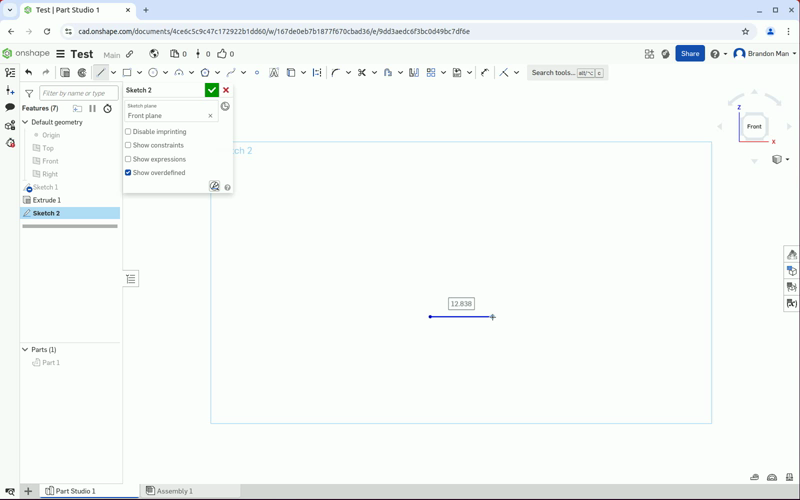
mouse_move(522, 316)
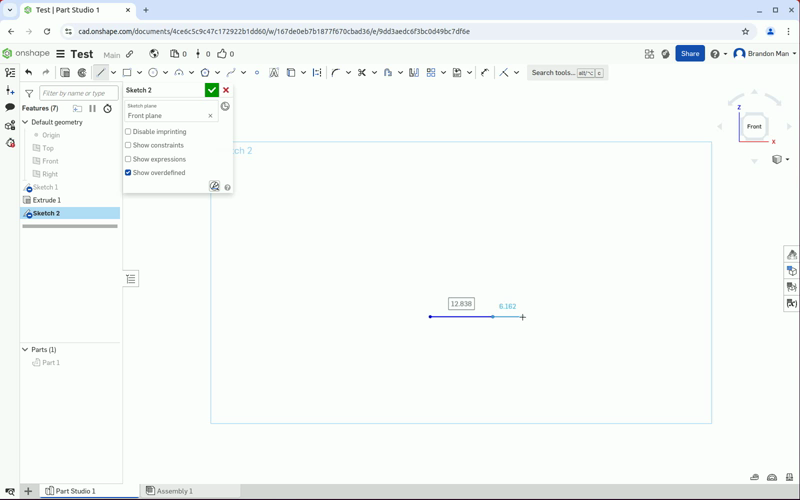
mouse_move(492, 307)
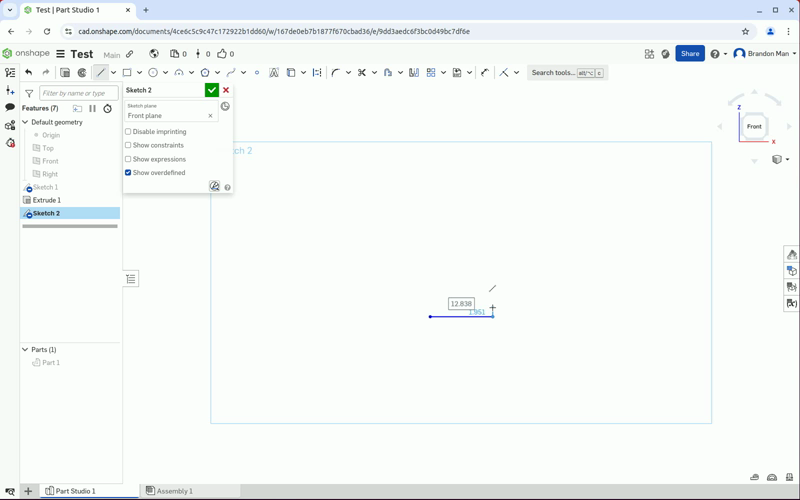
click(492, 307)
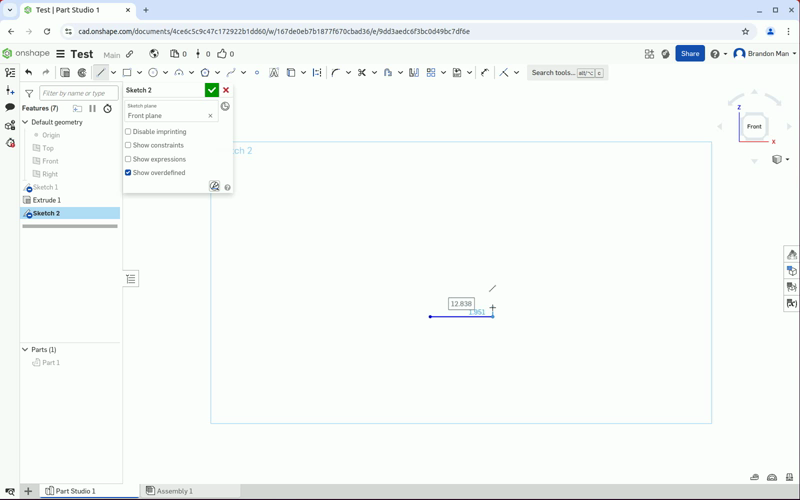
key_up(shift)
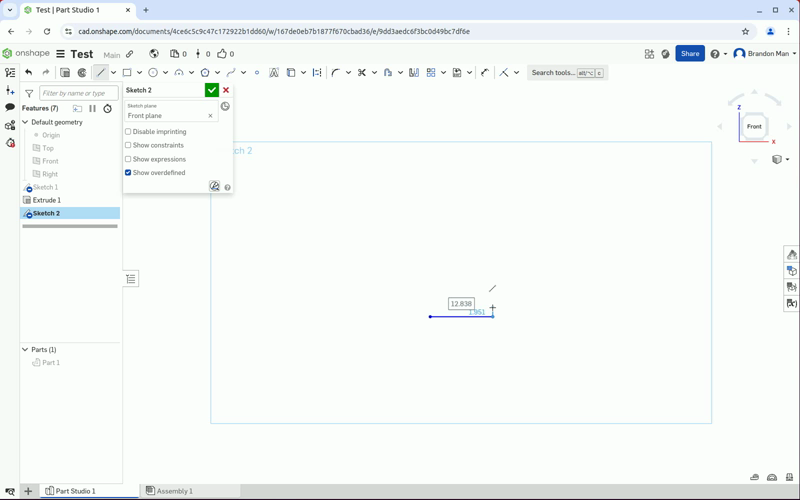
key_down(shift)
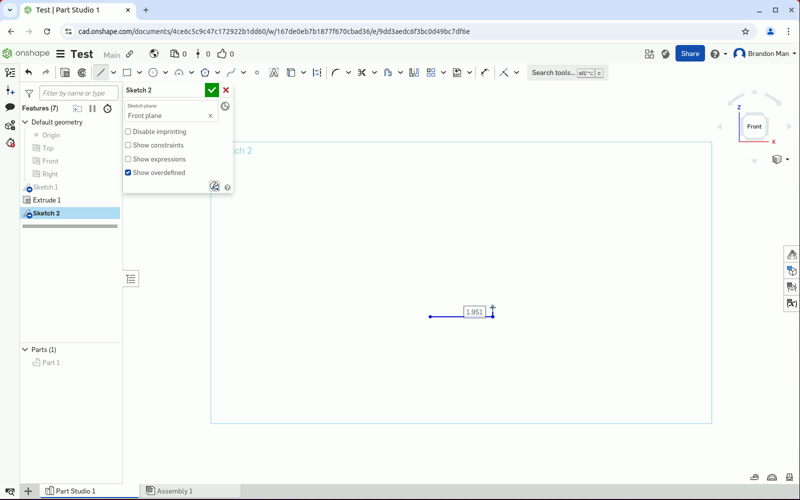
mouse_move(522, 307)
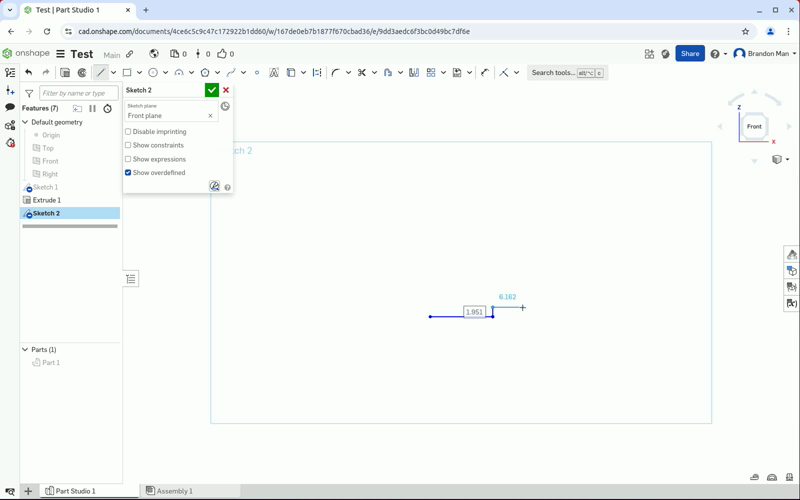
mouse_move(464, 307)
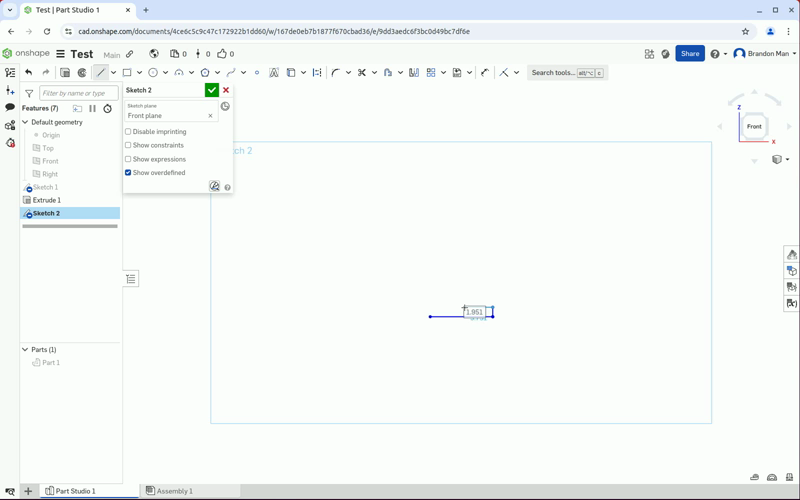
click(464, 307)
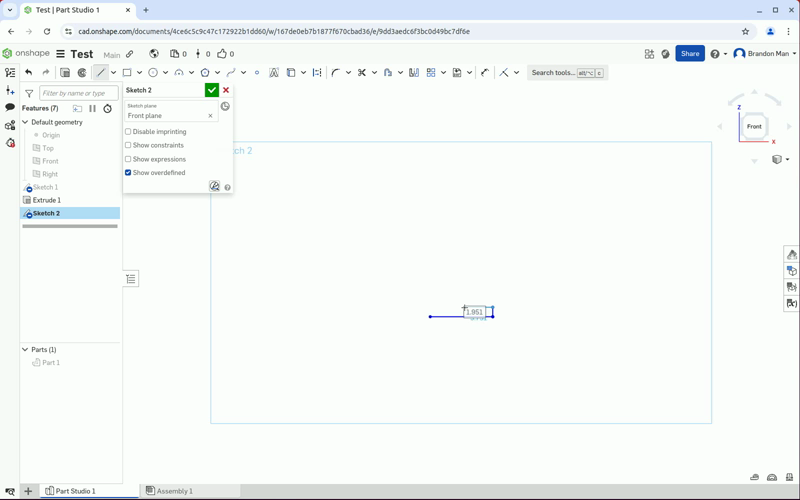
key_up(shift)
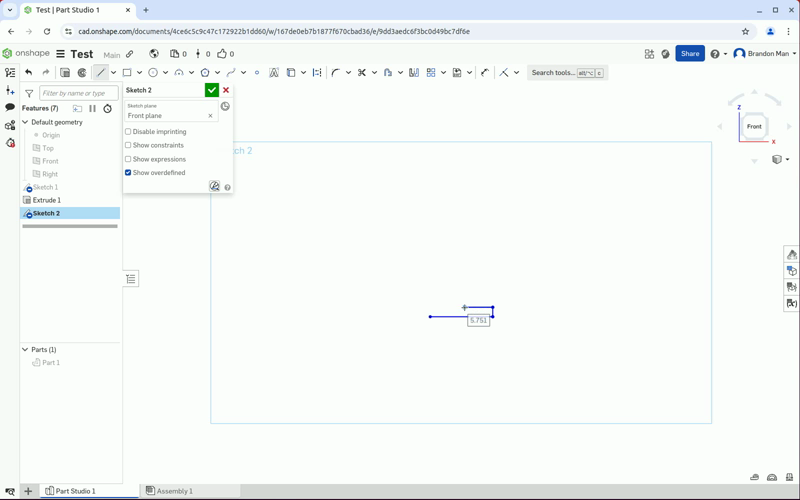
key_down(shift)
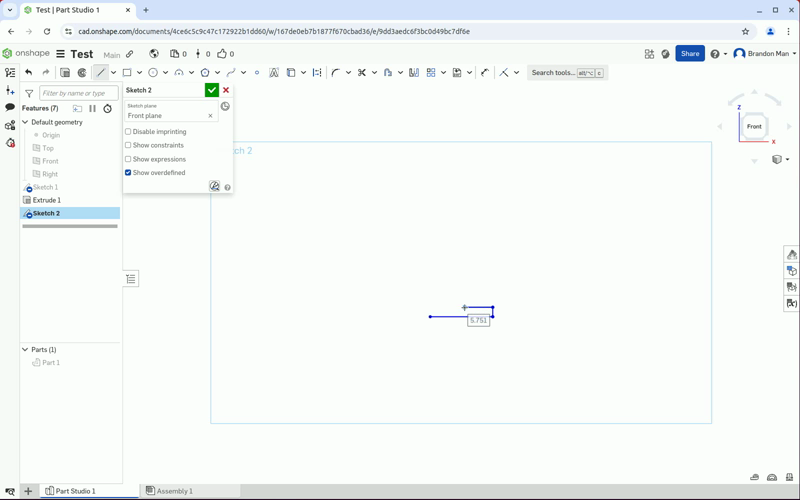
mouse_move(494, 307)
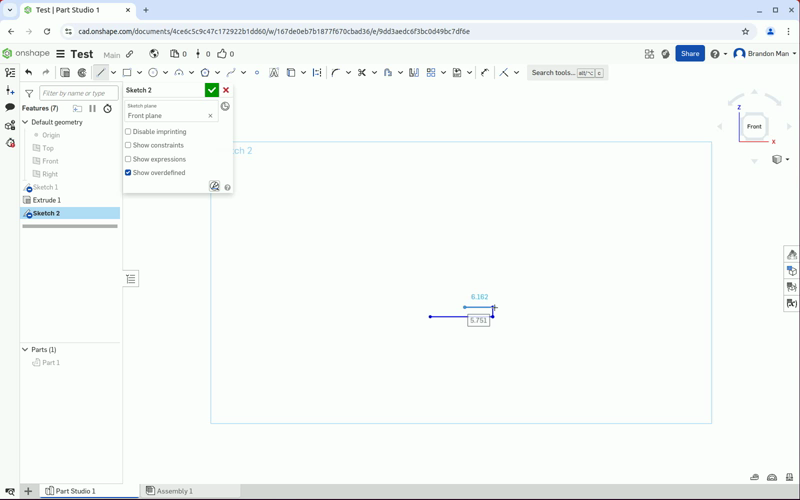
mouse_move(458, 307)
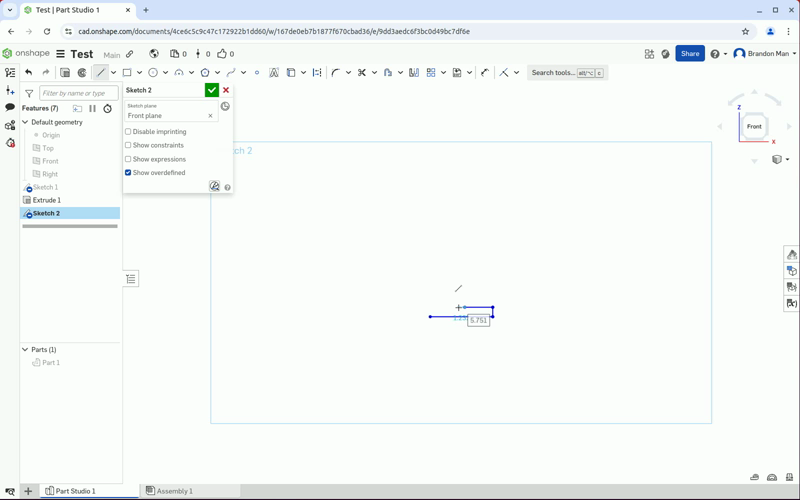
scroll(6)
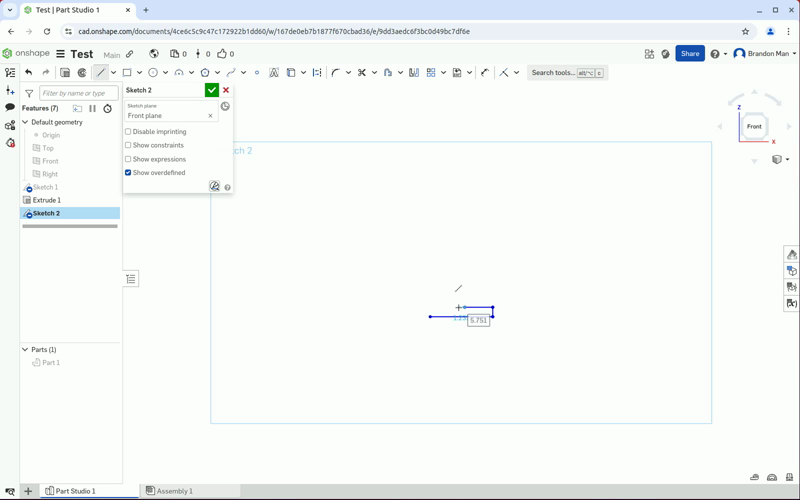
scroll(6)
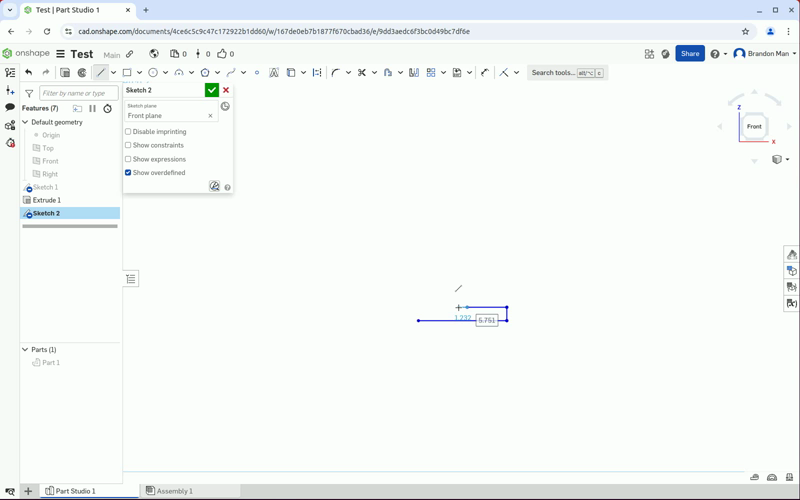
scroll(6)
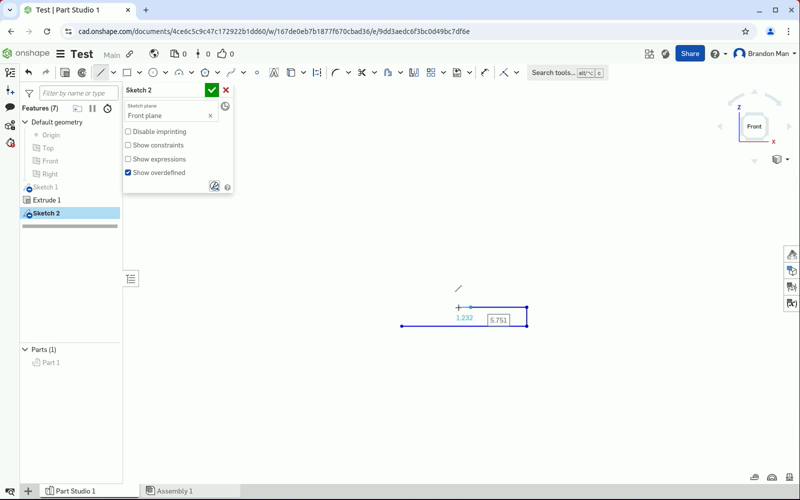
scroll(6)
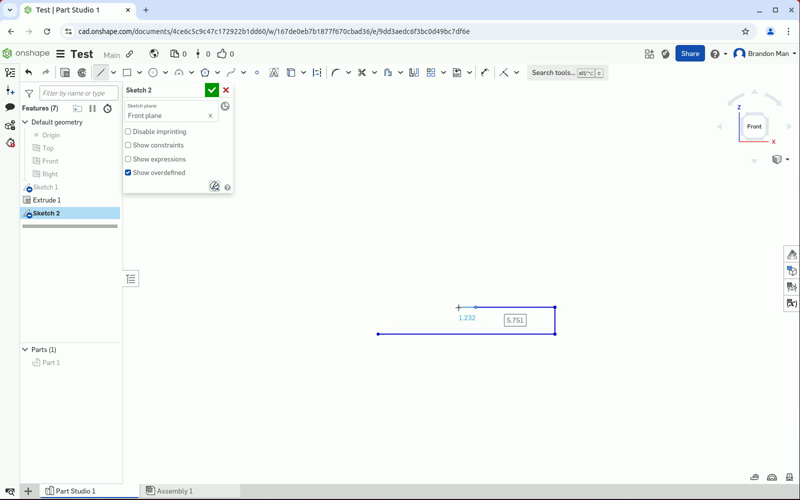
scroll(6)
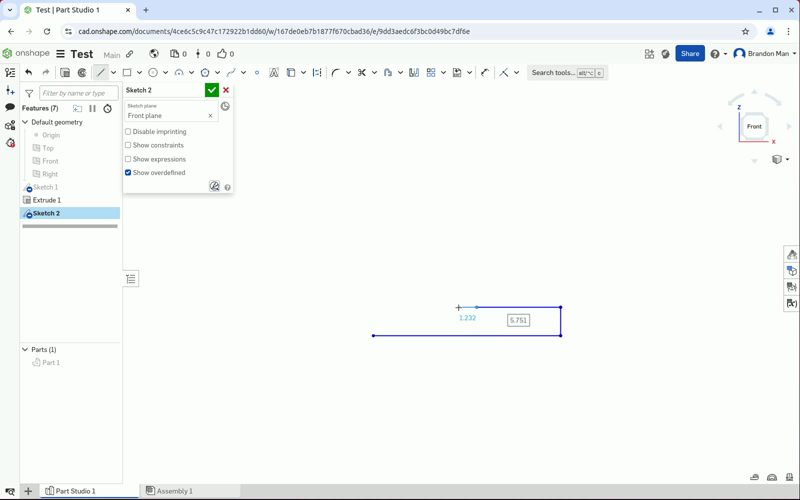
scroll(6)
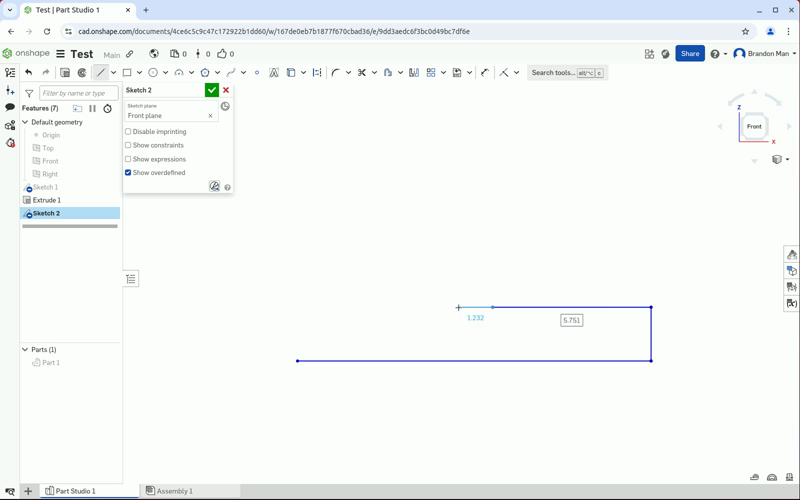
scroll(6)
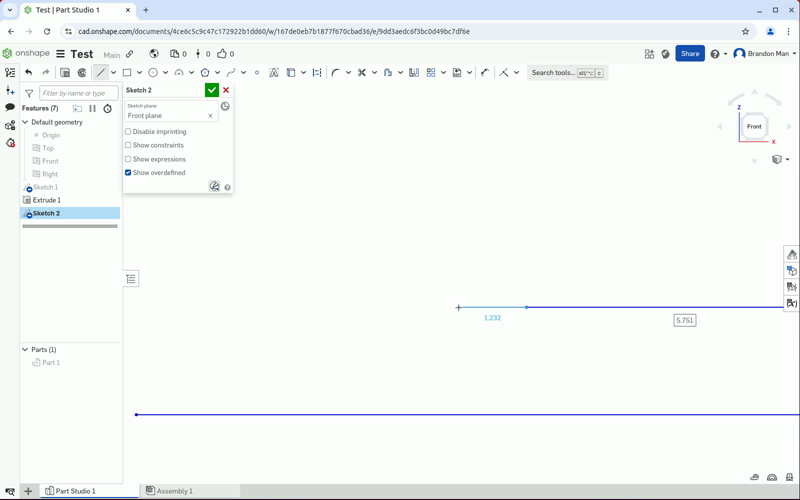
click(458, 307)
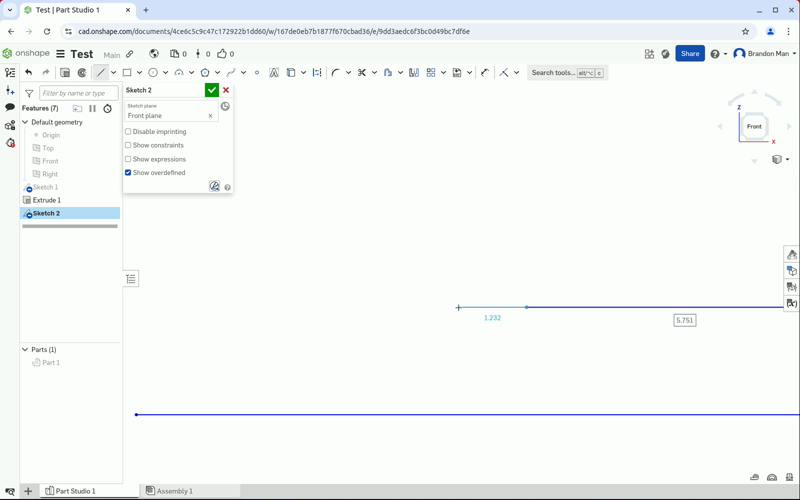
scroll(-6)
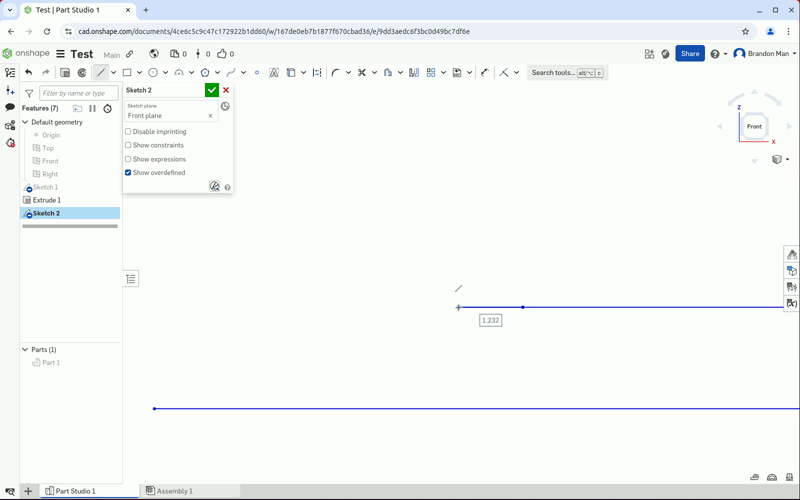
scroll(-6)
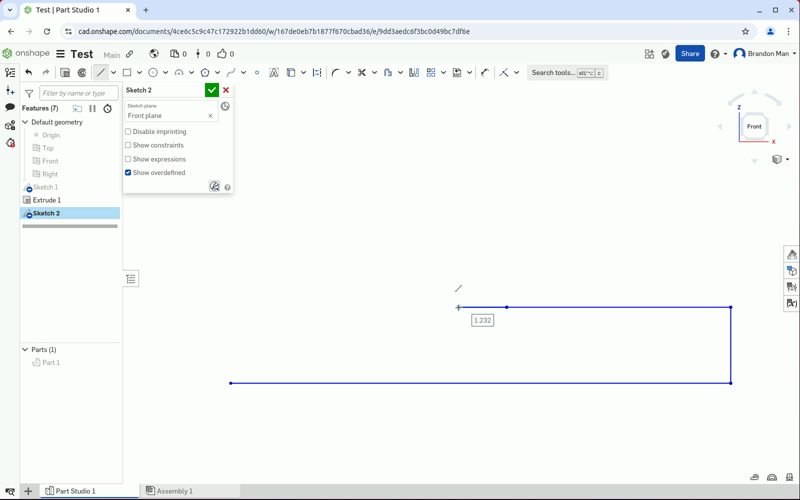
scroll(-6)
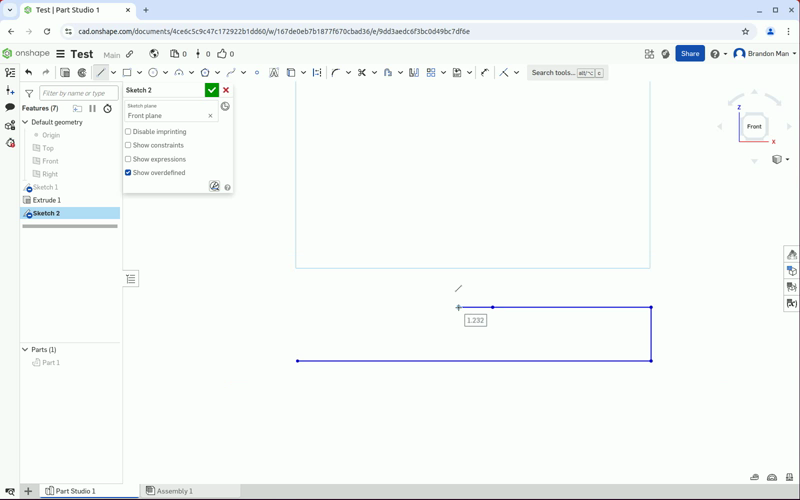
scroll(-6)
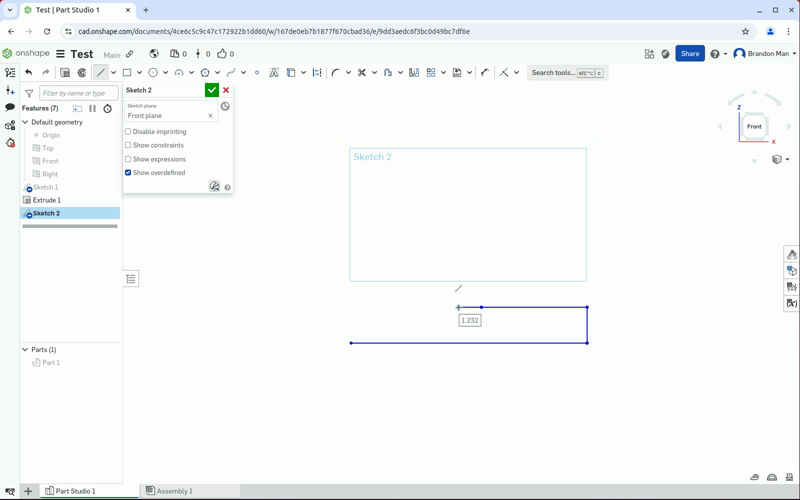
scroll(-6)
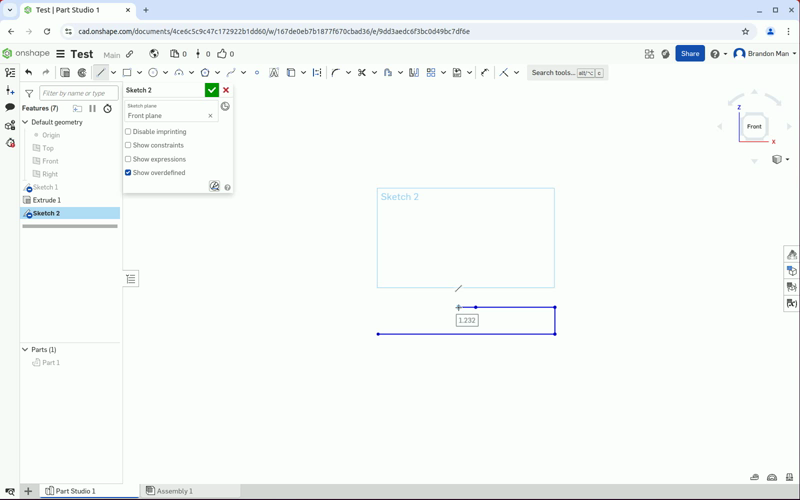
scroll(-6)
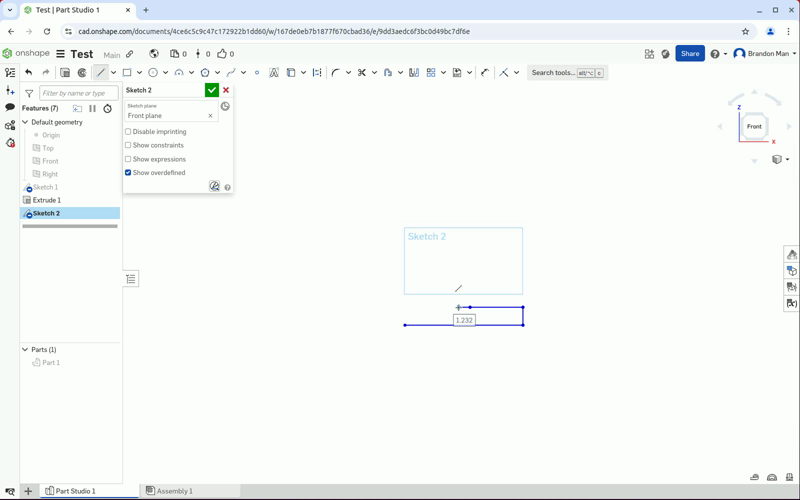
scroll(-6)
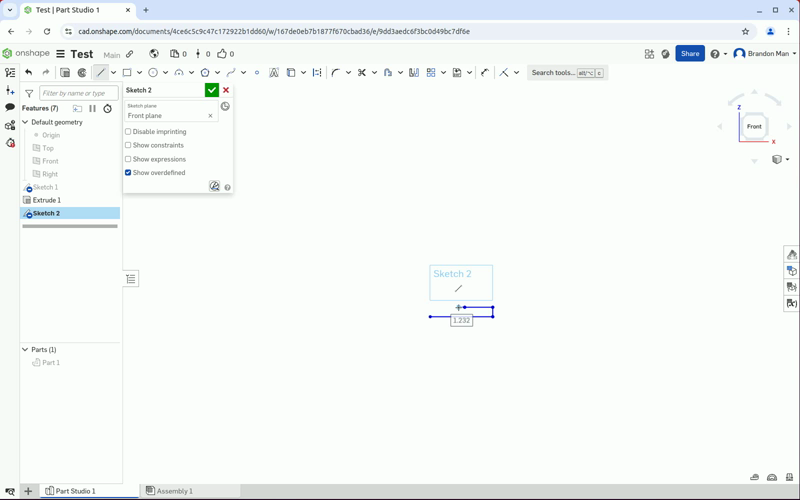
key_up(shift)
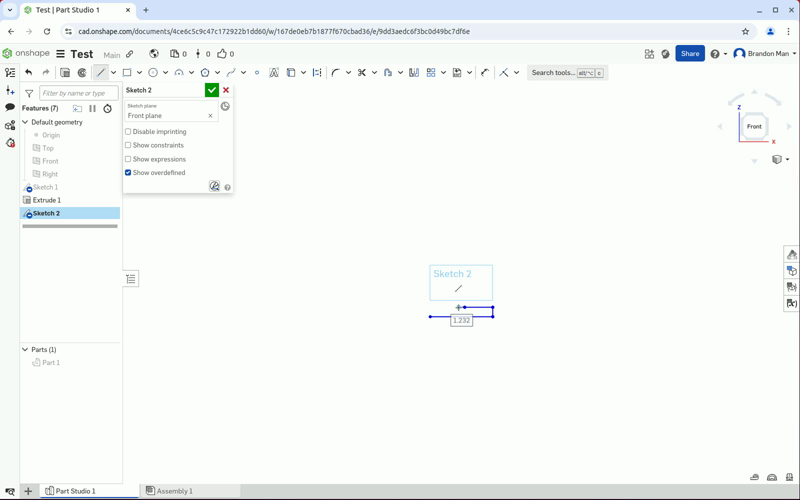
key_down(shift)
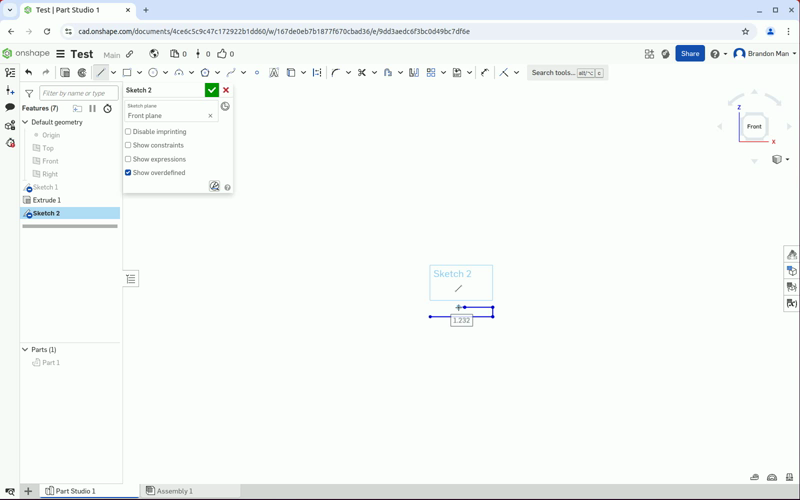
mouse_move(488, 307)
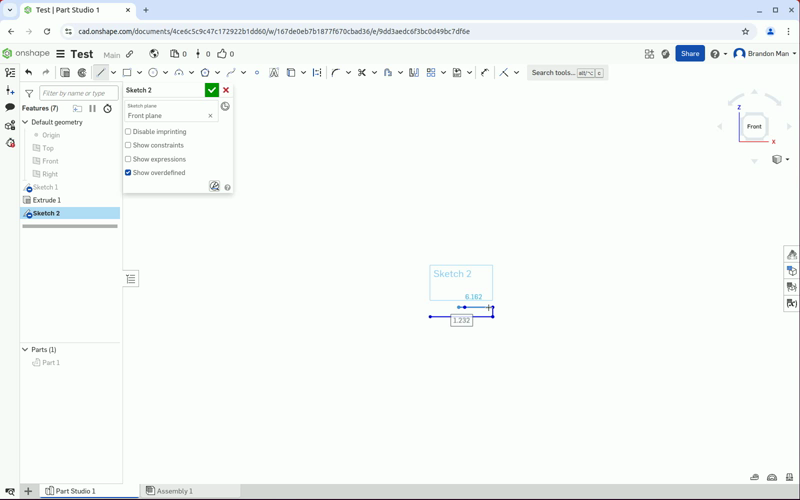
mouse_move(430, 307)
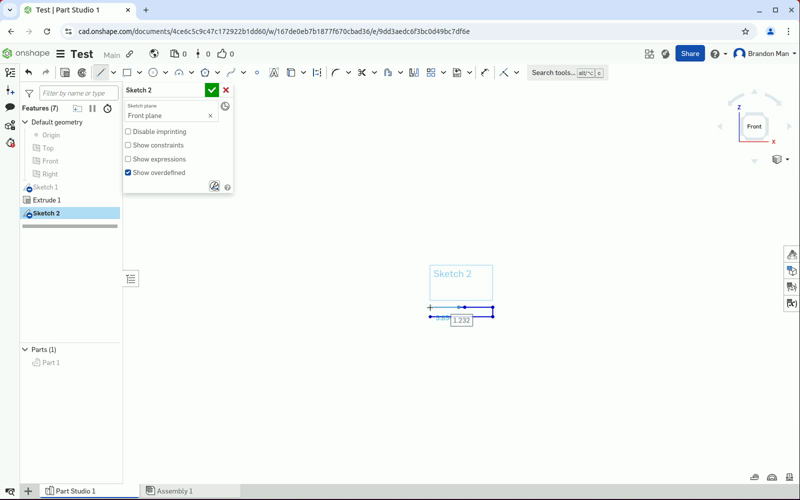
click(430, 307)
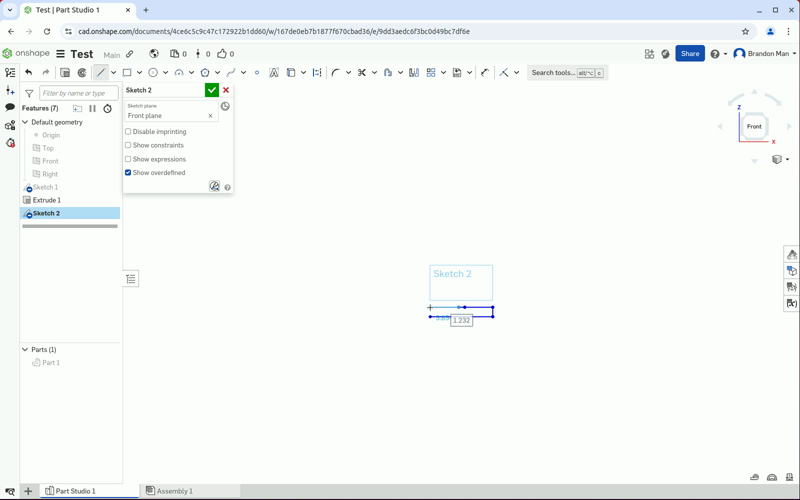
key_up(shift)
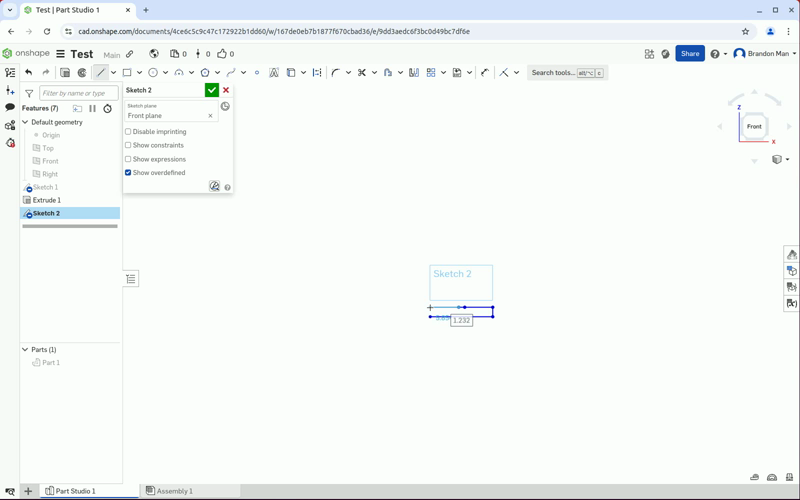
mouse_move(460, 307)
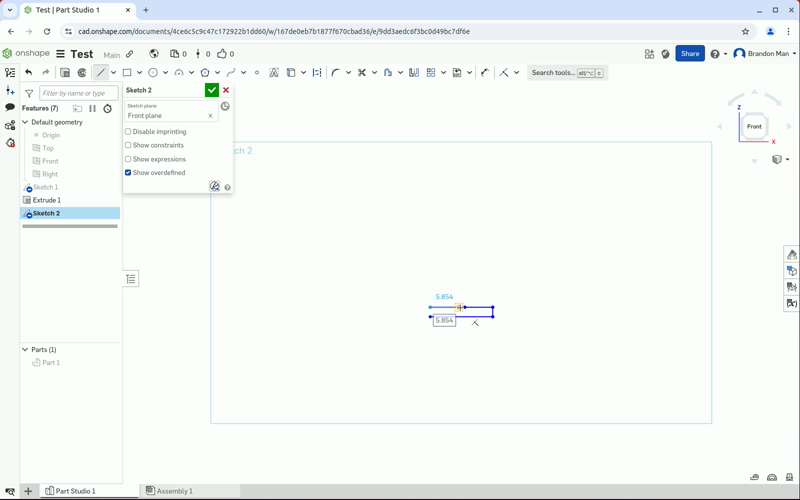
key_down(shift)
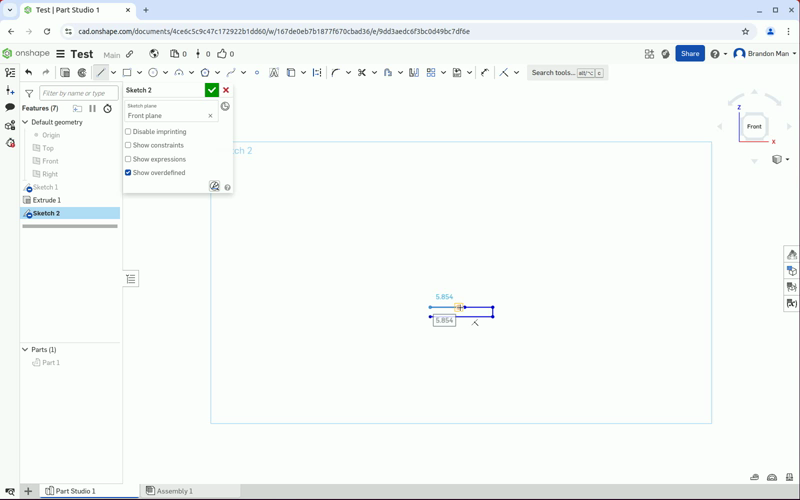
mouse_move(430, 316)
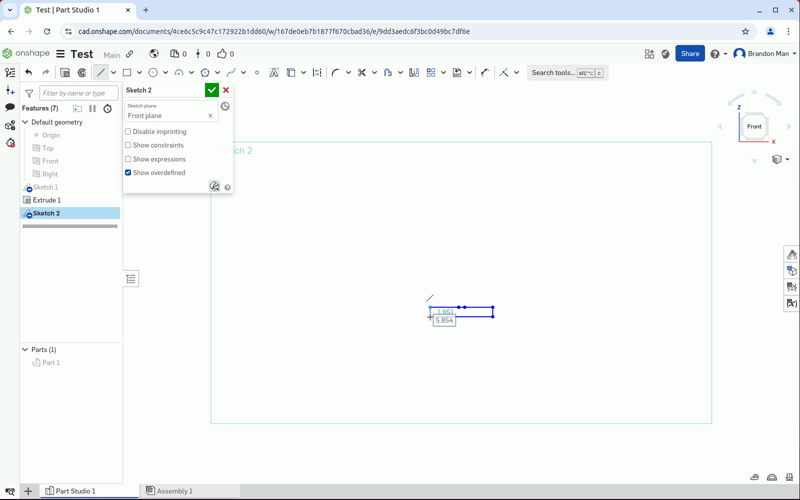
key_up(shift)
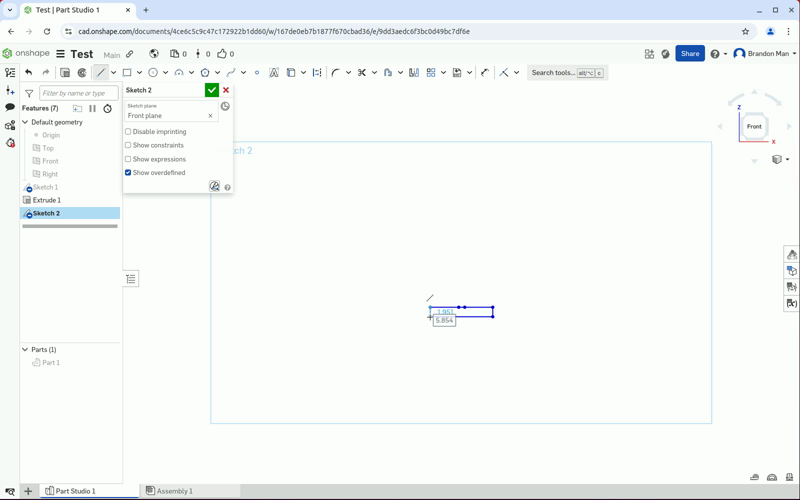
click(430, 316)
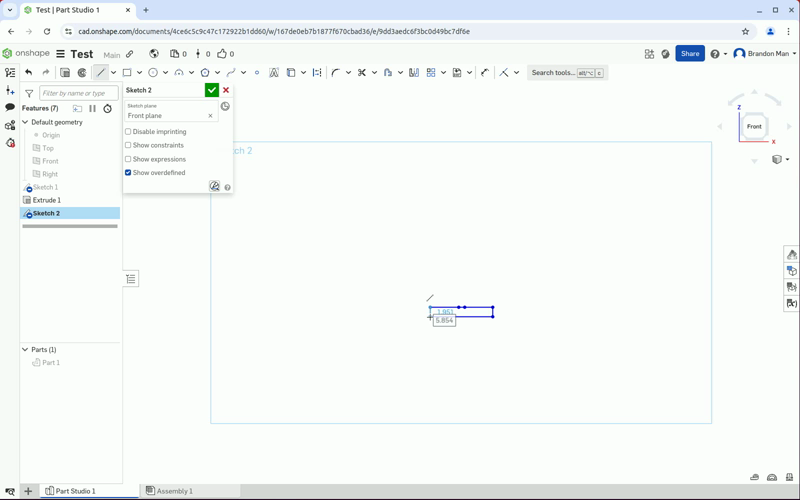
key(esc)
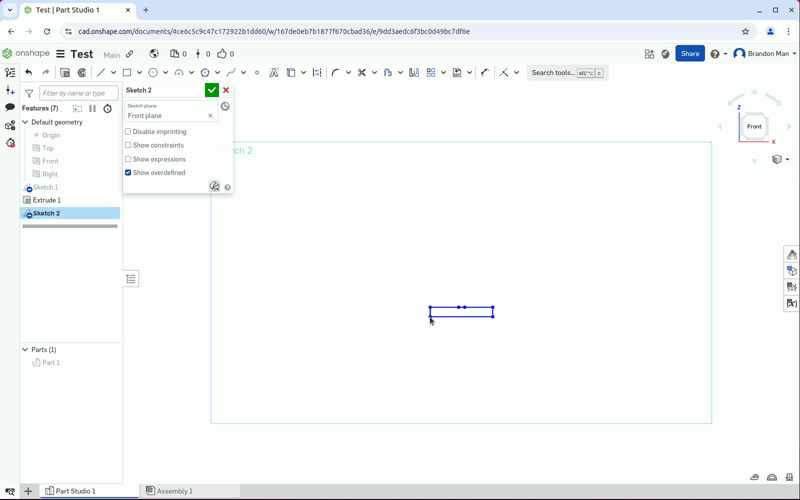
mouse_move(483, 308)
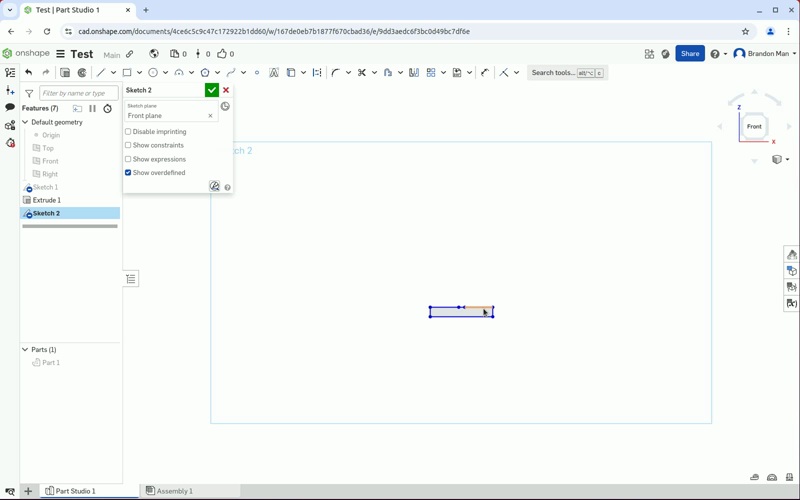
scroll(6)
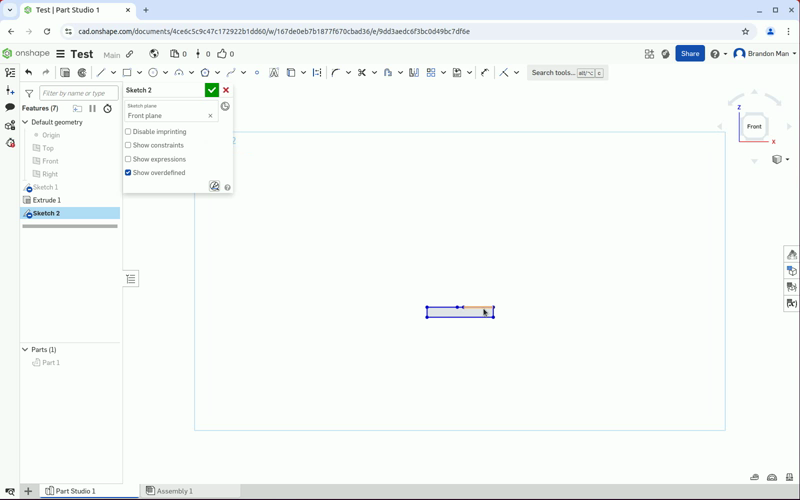
scroll(6)
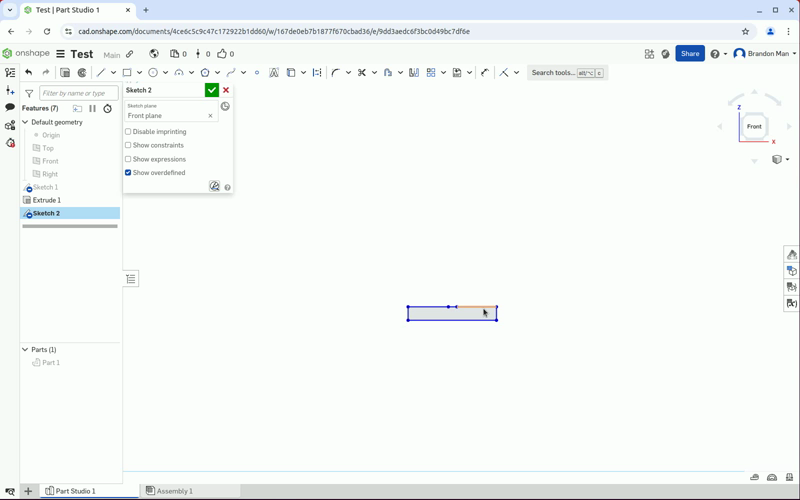
scroll(6)
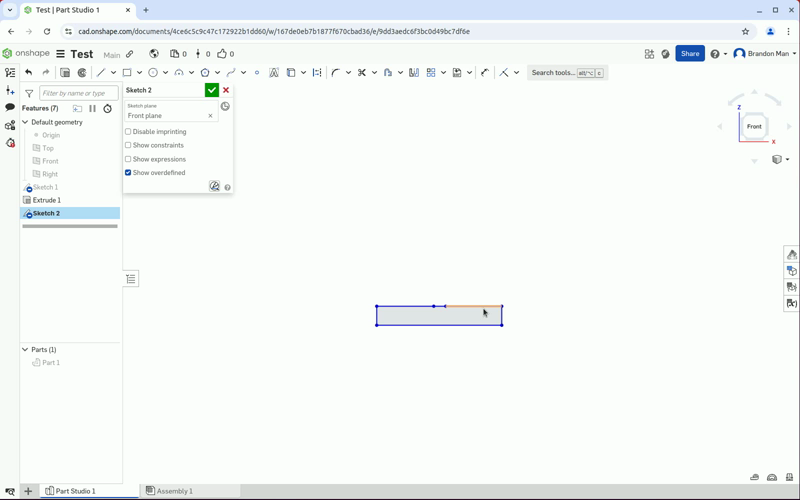
scroll(6)
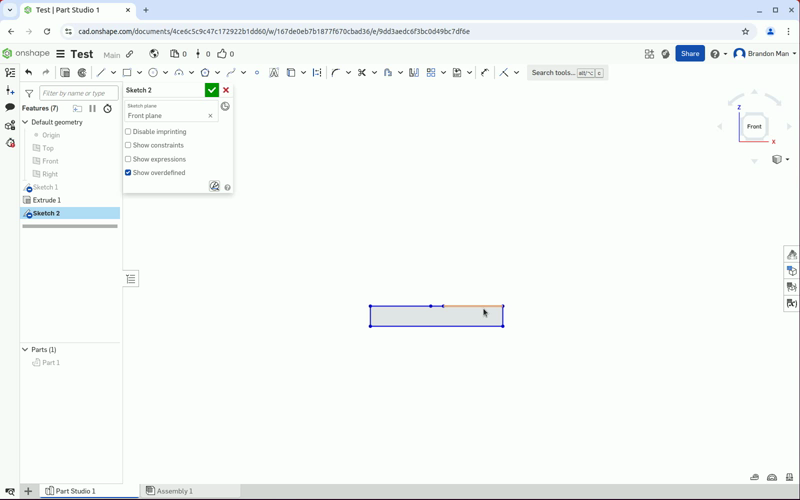
scroll(6)
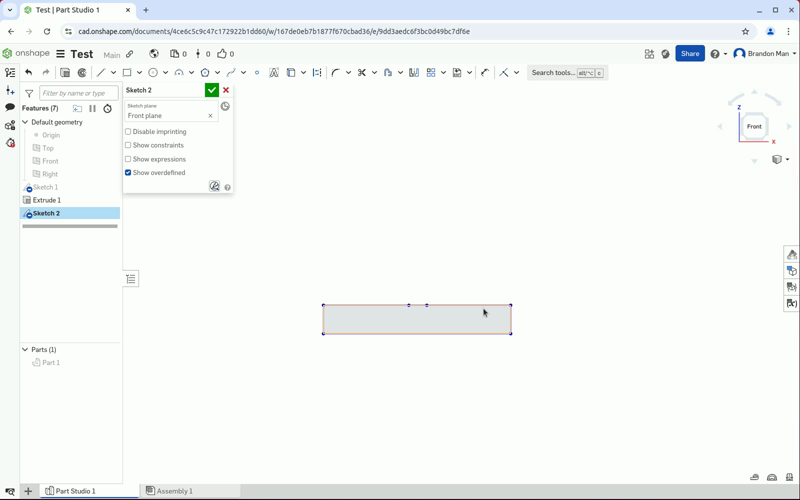
scroll(6)
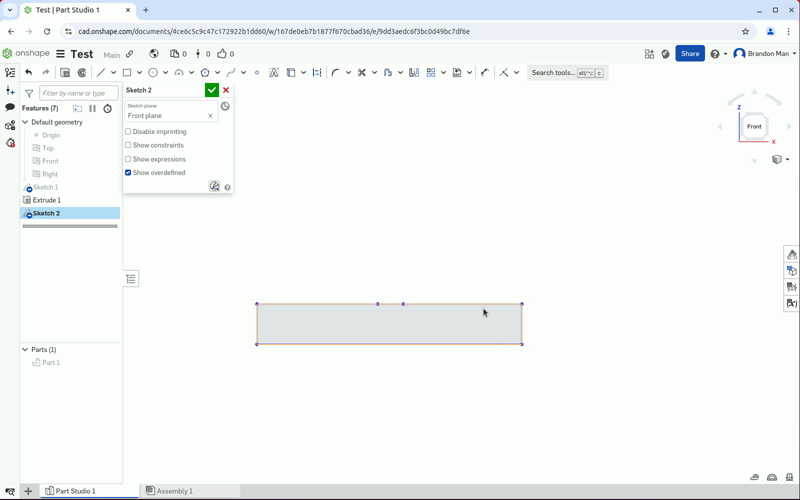
scroll(6)
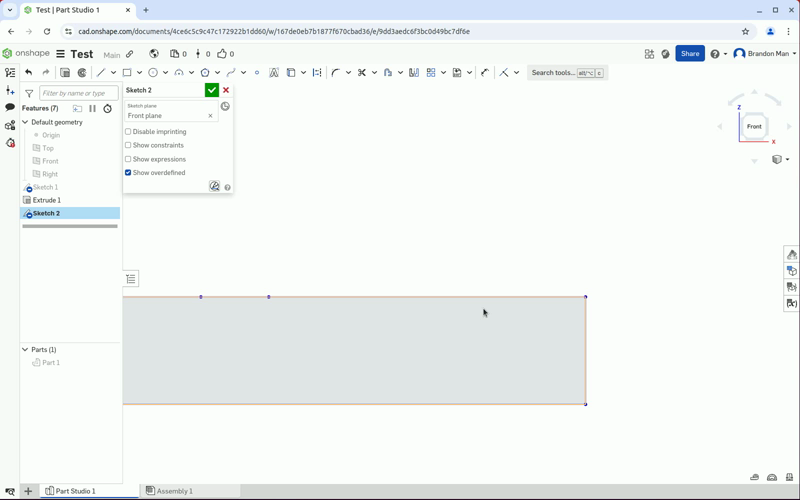
click(483, 308)
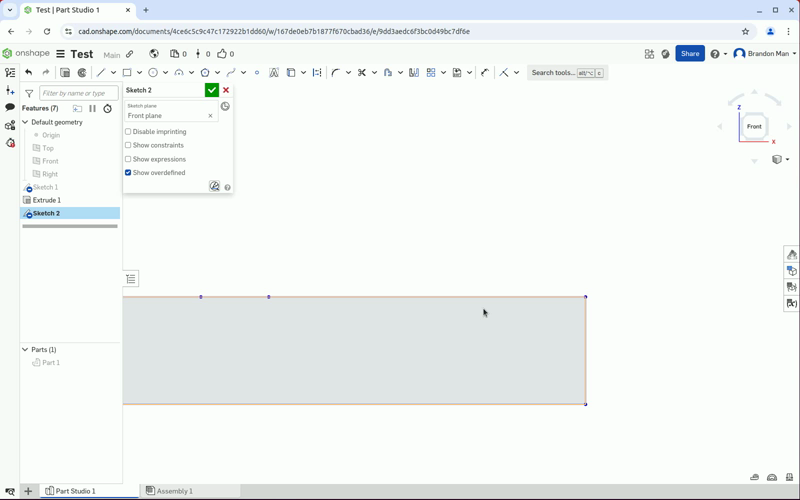
scroll(-6)
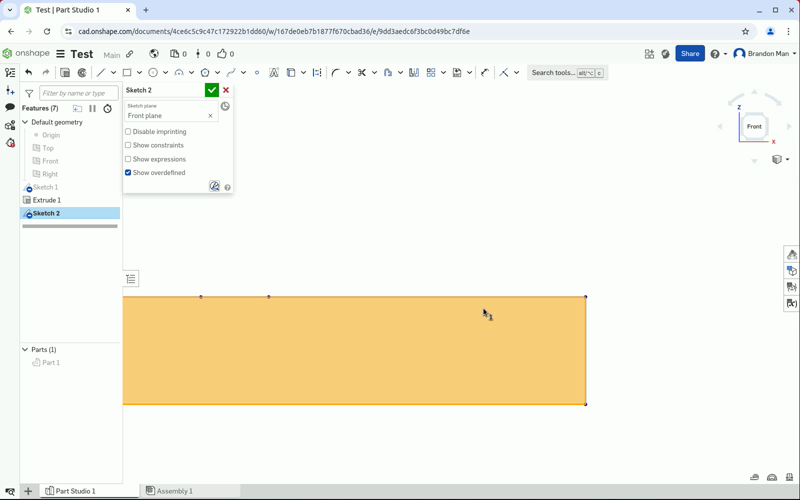
scroll(-6)
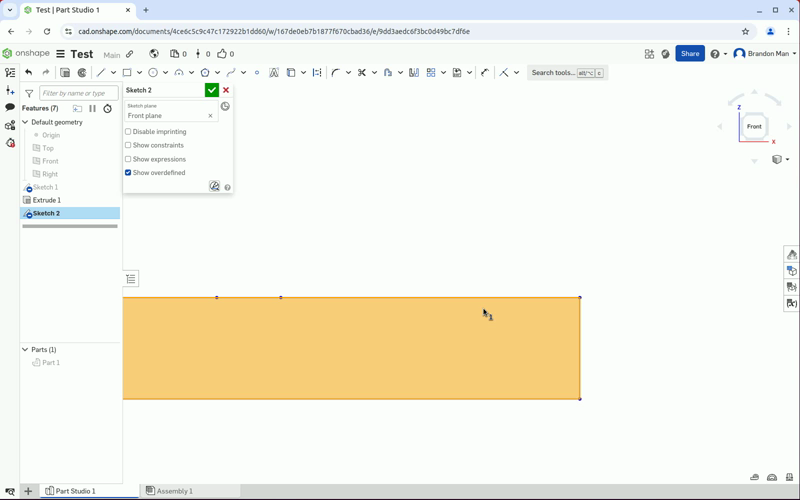
scroll(-6)
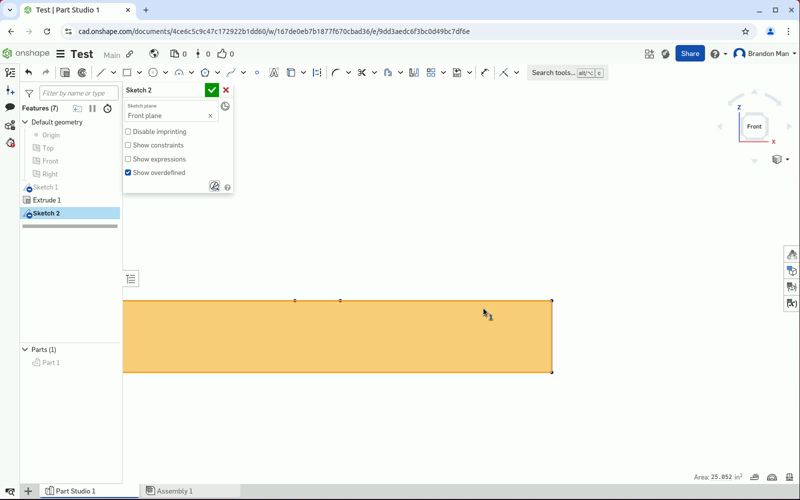
scroll(-6)
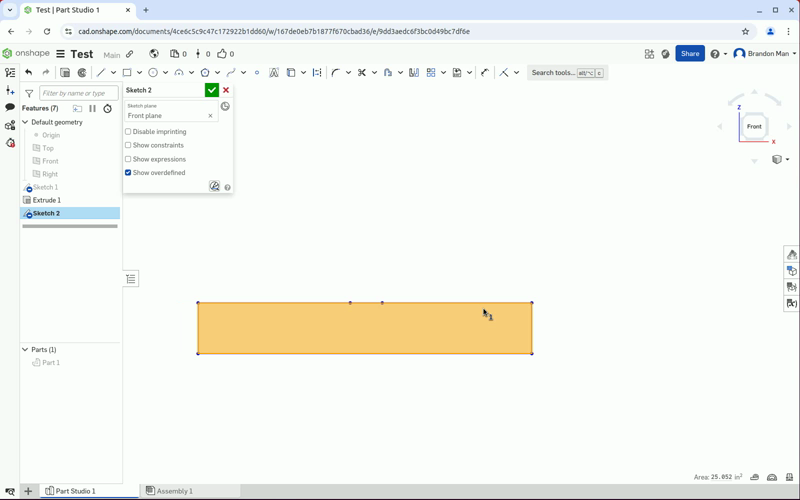
scroll(-6)
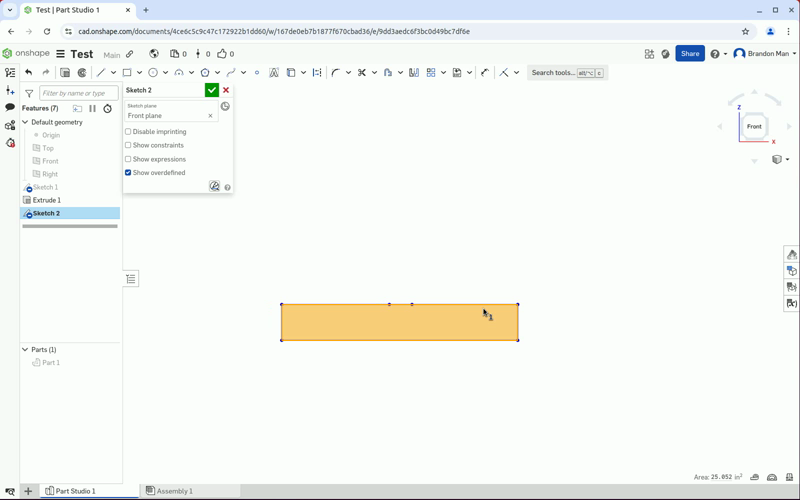
scroll(-6)
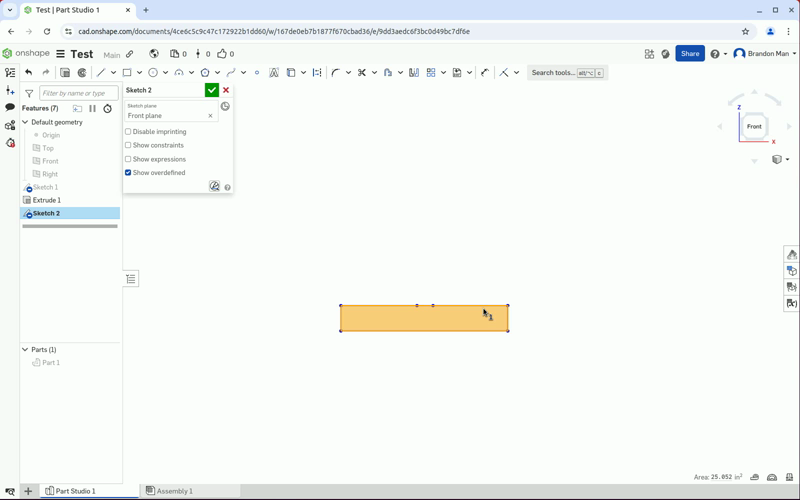
scroll(-6)
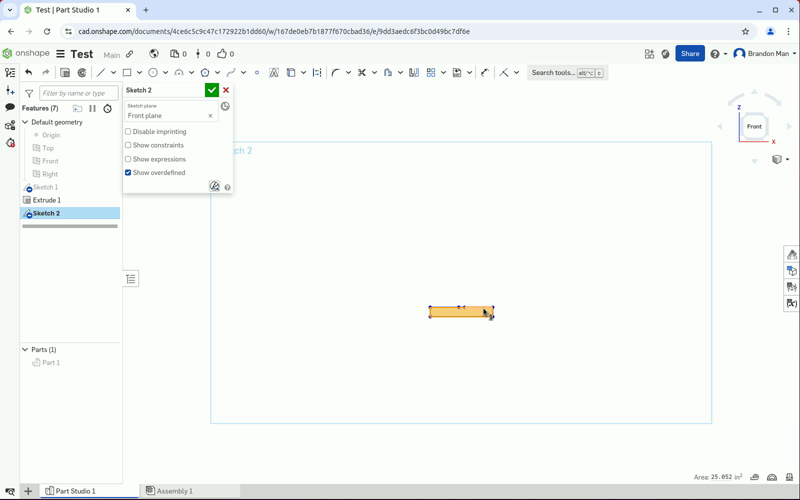
mouse_move(73, 352)
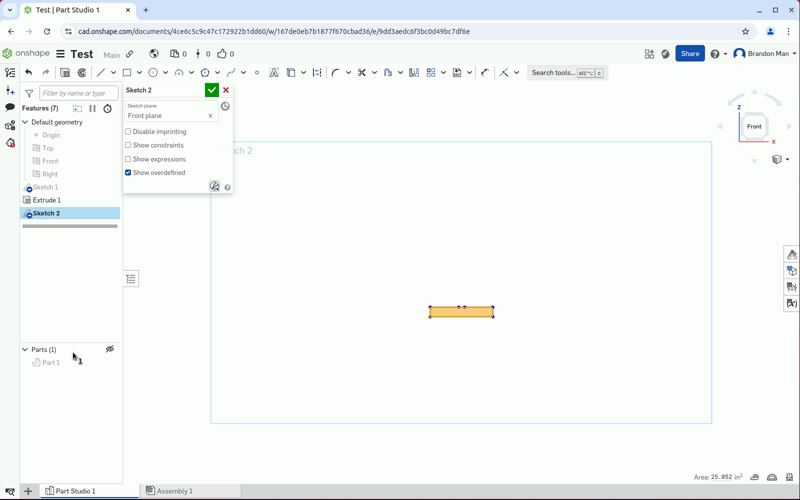
key(shift+y)
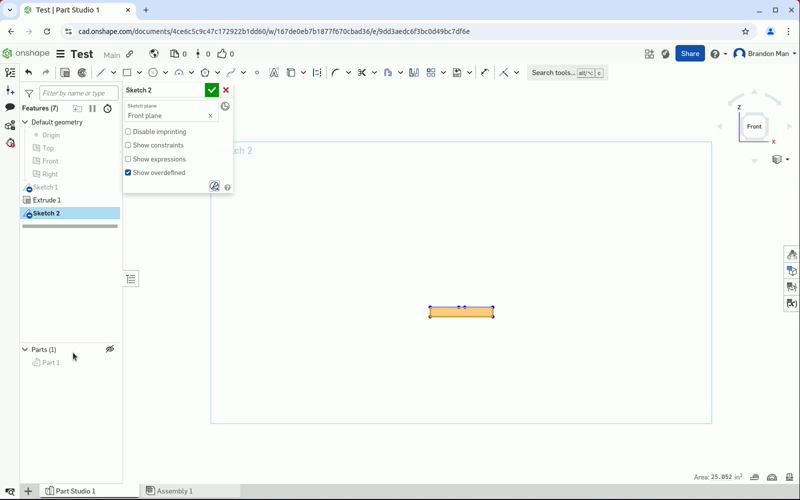
key(shift+e)
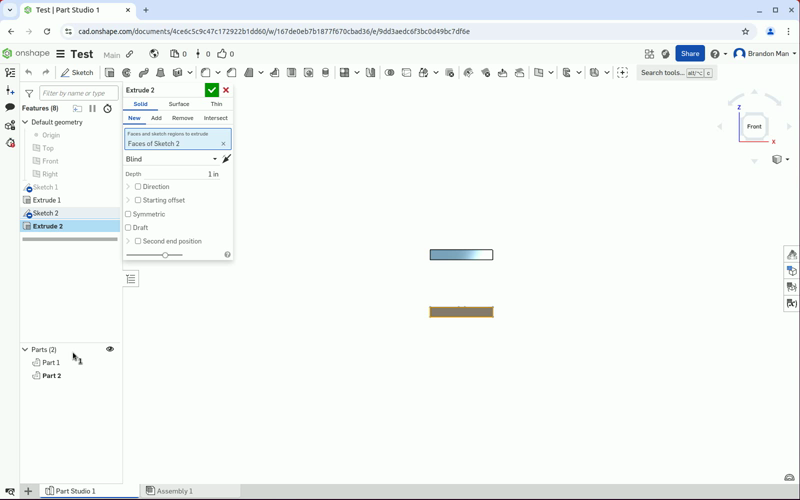
mouse_move(143, 106)
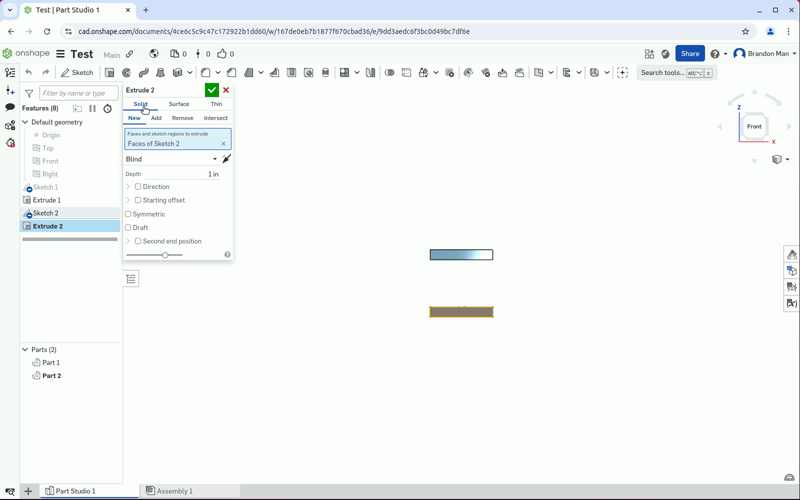
click(143, 106)
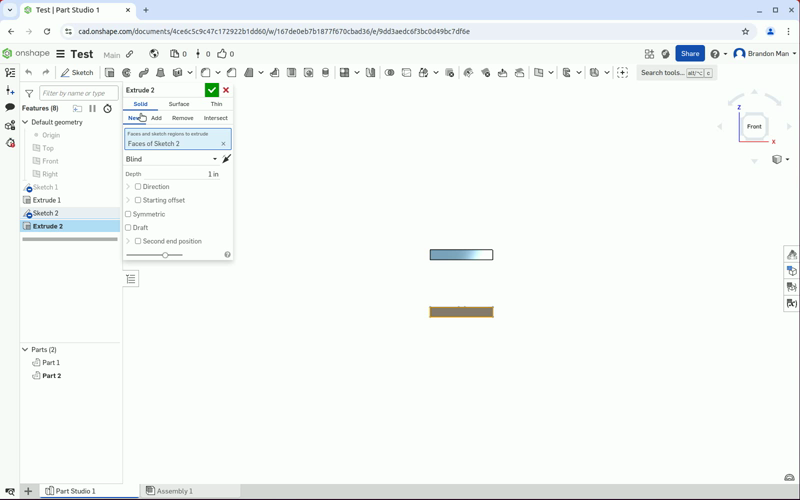
mouse_move(137, 120)
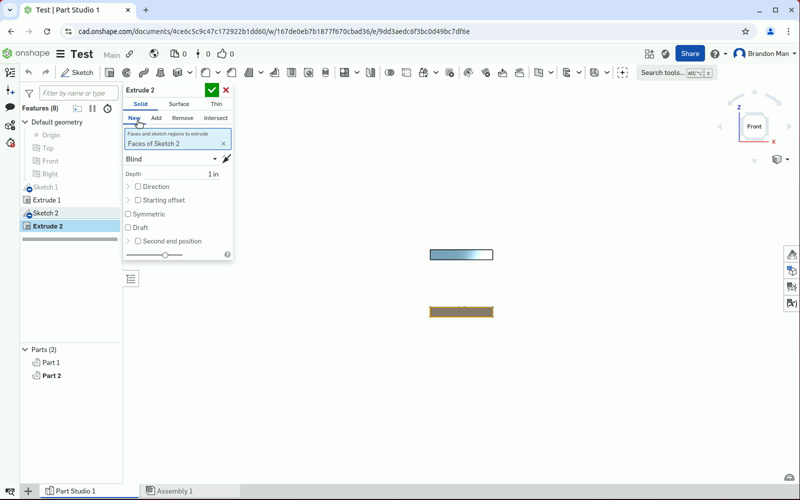
click(137, 120)
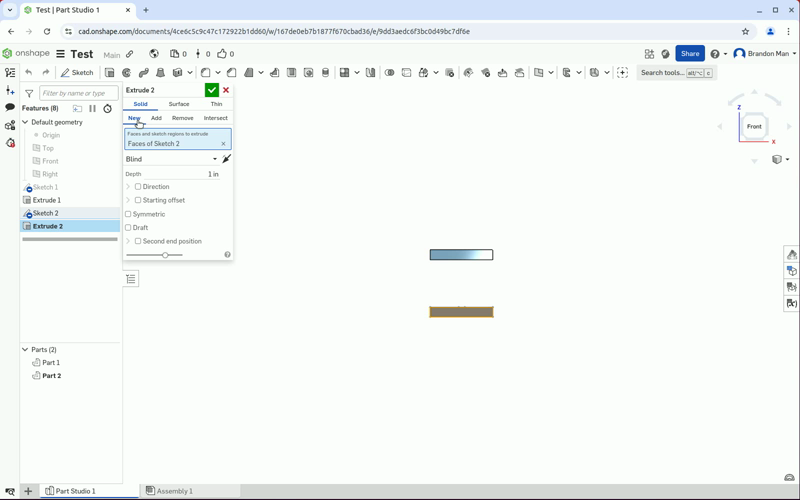
key(tab, 4)
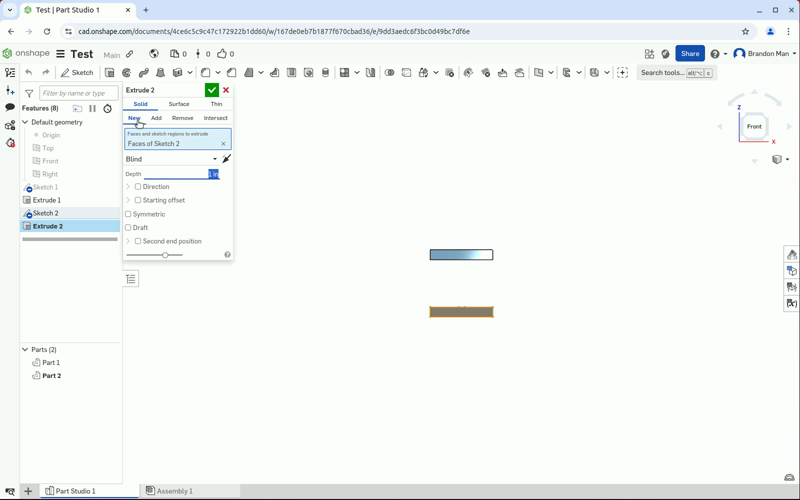
text(23.108)
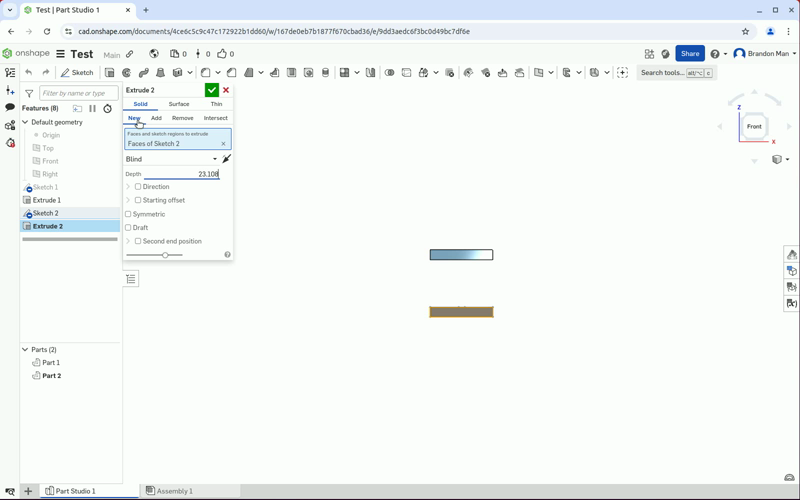
key(enter)
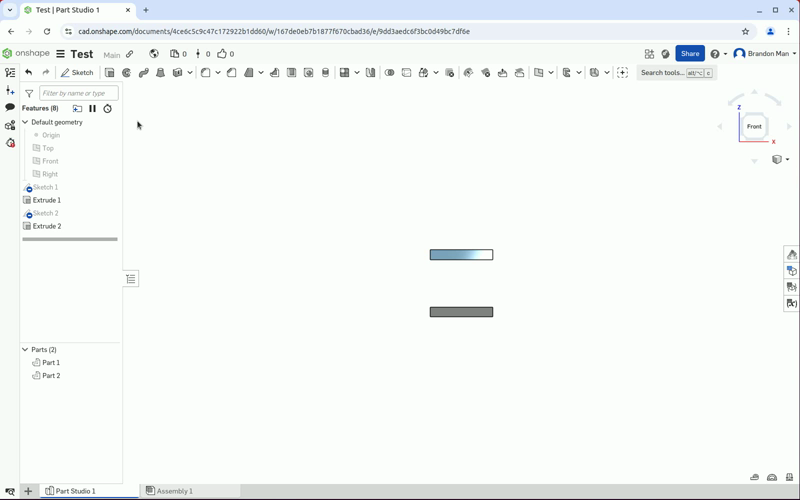
key(shift+h)
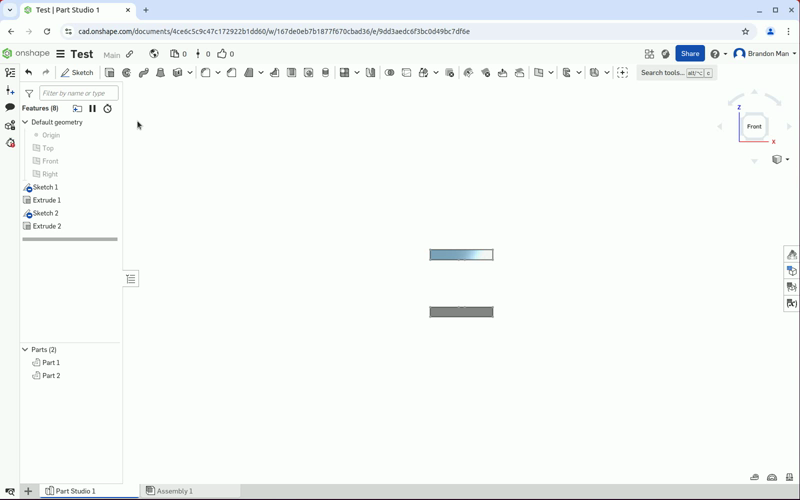
key(shift+h)
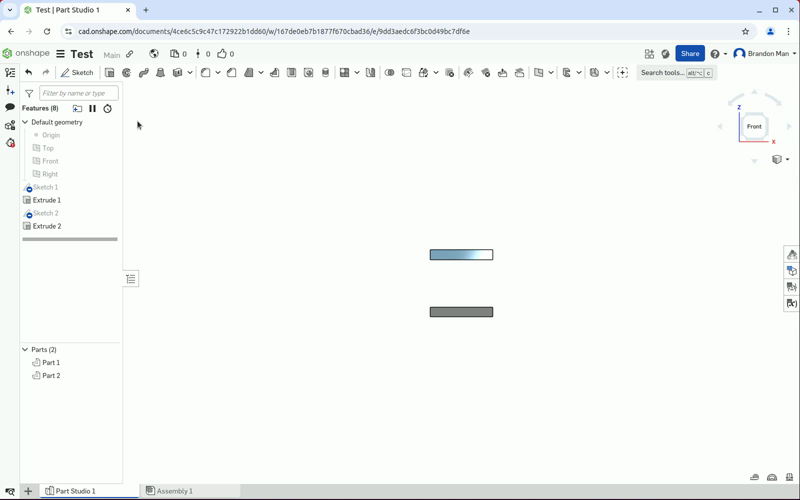
mouse_move(73, 189)
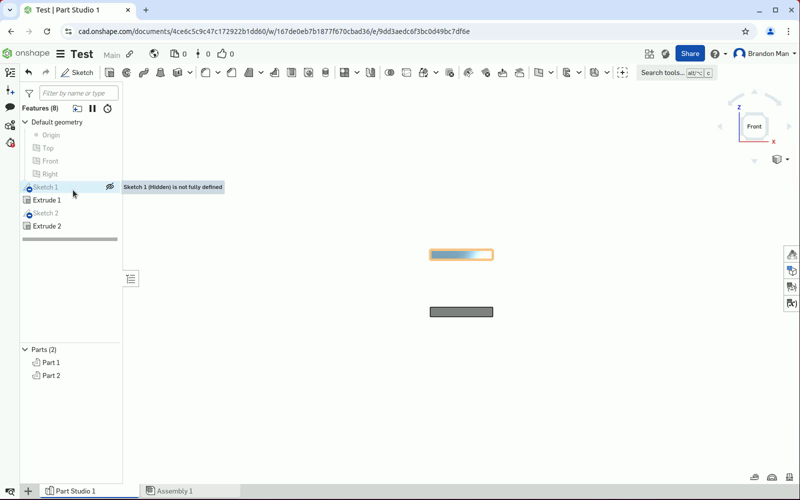
click(73, 189)
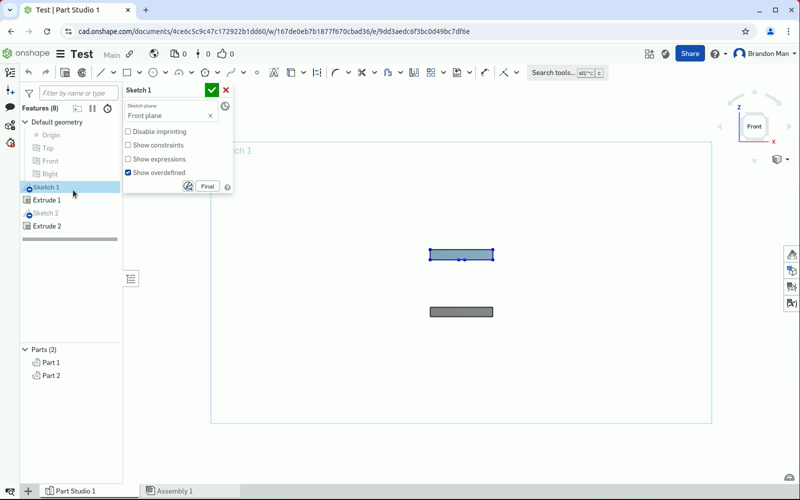
mouse_move(229, 92)
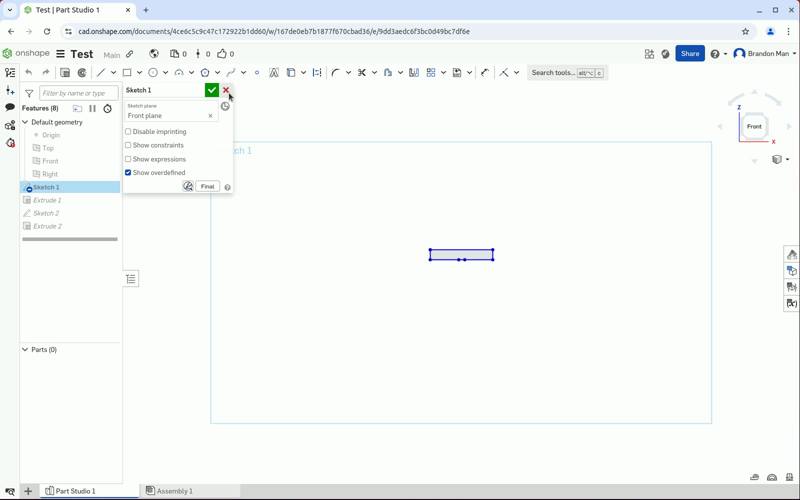
click(229, 92)
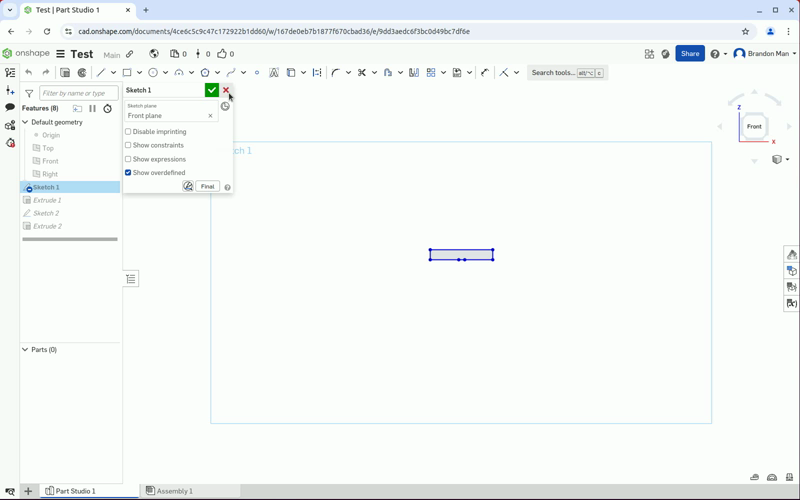
key(shift+s)
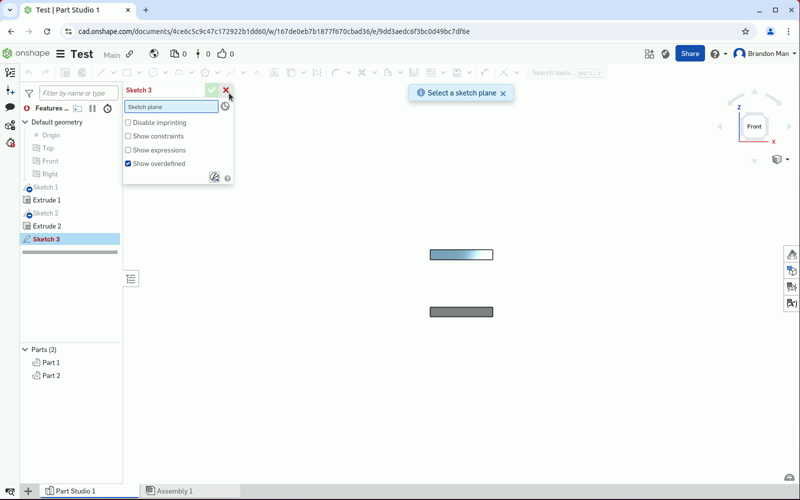
mouse_move(73, 163)
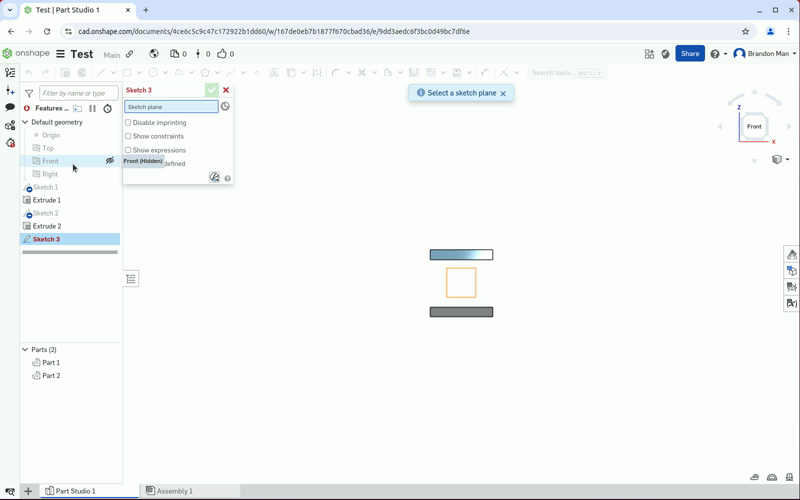
click(73, 163)
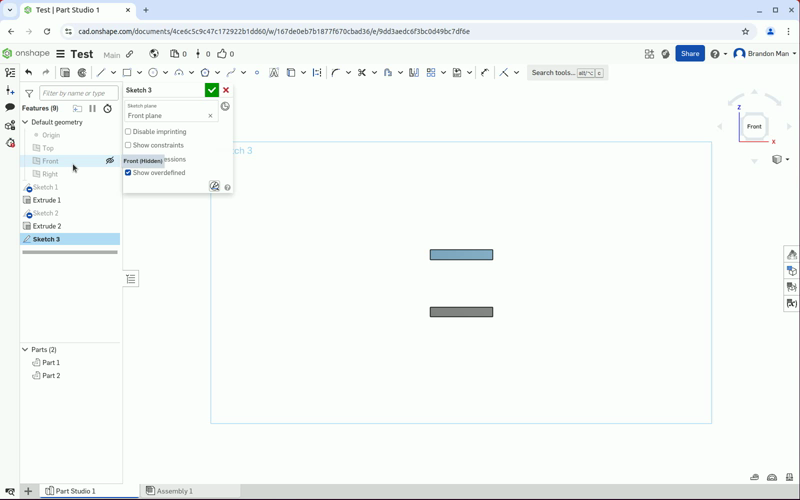
mouse_move(73, 352)
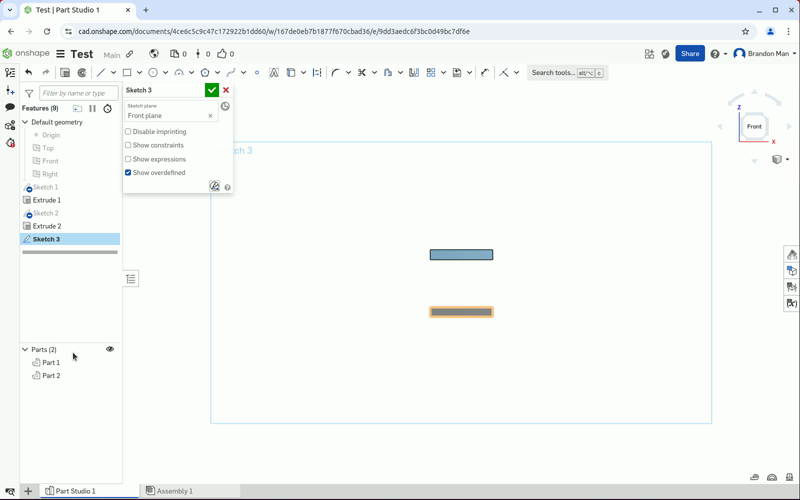
key(y)
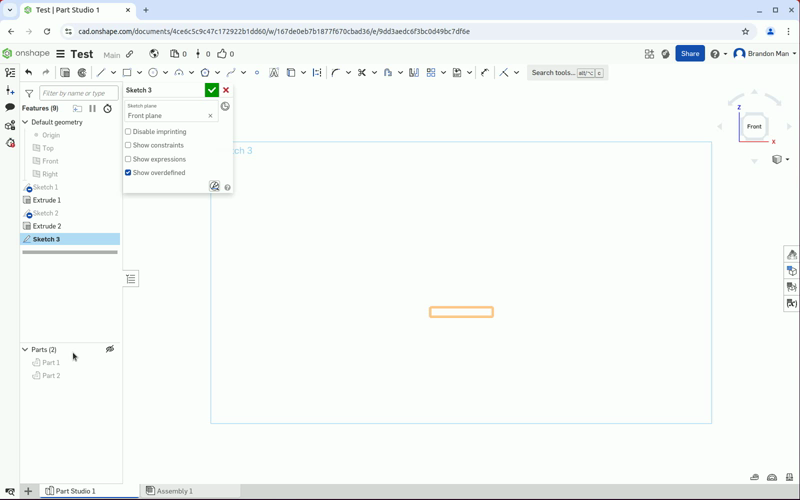
key(l)
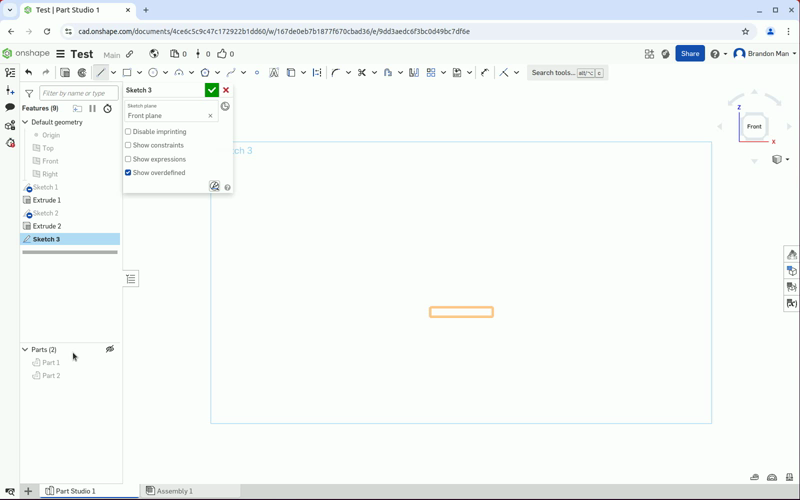
key_down(shift)
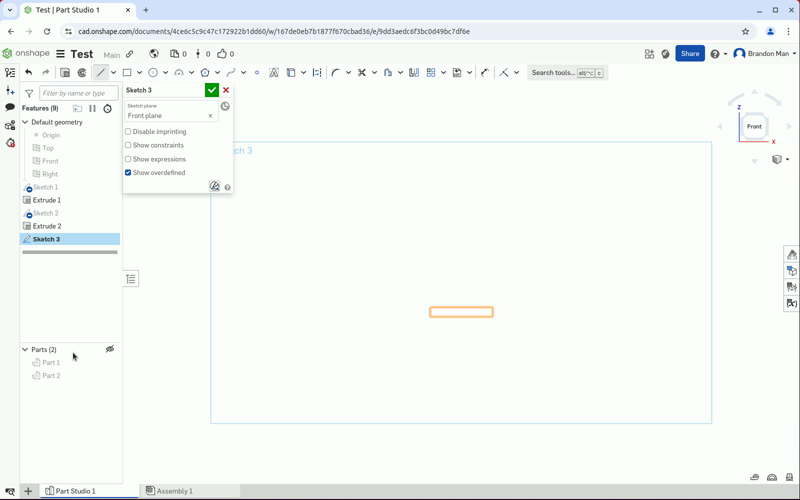
mouse_move(457, 306)
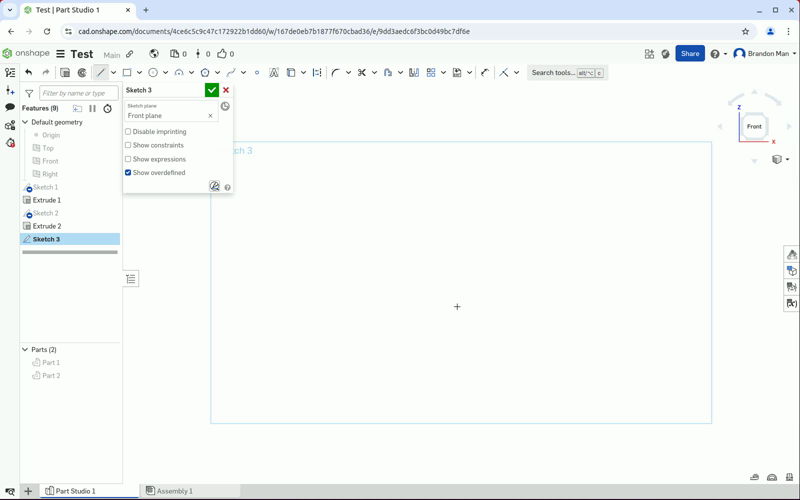
click(457, 306)
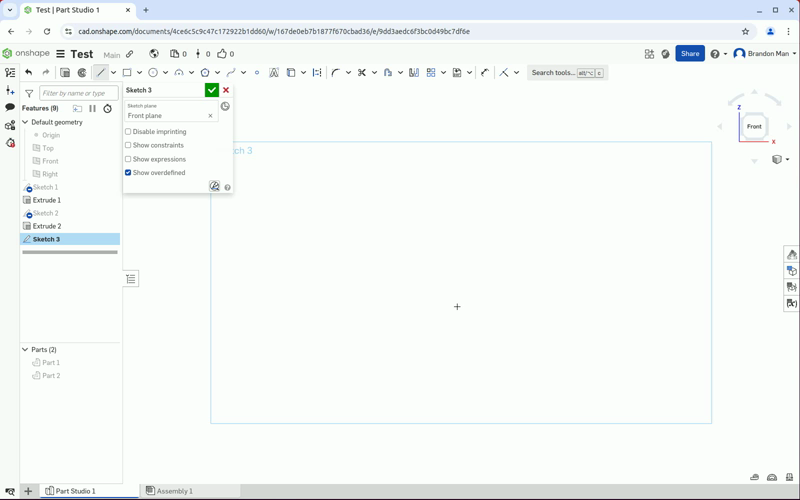
key_up(shift)
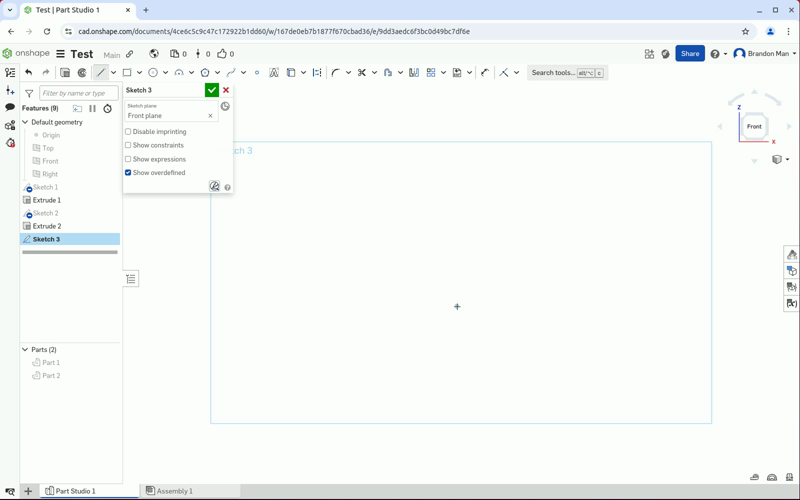
key_down(shift)
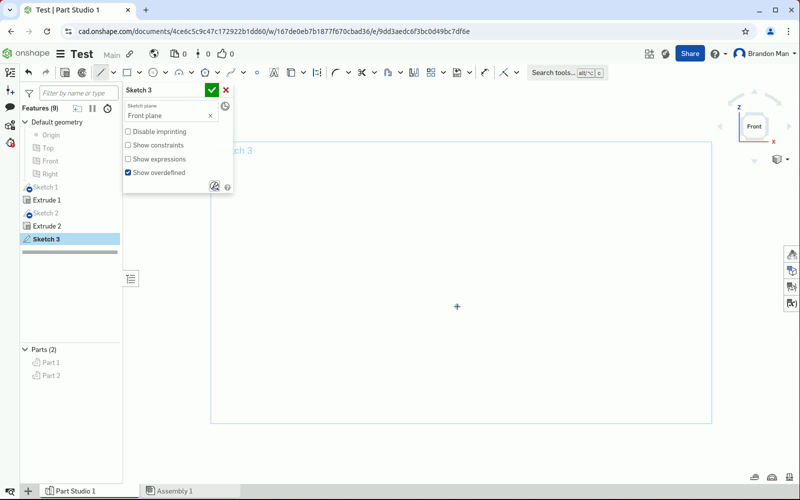
mouse_move(487, 306)
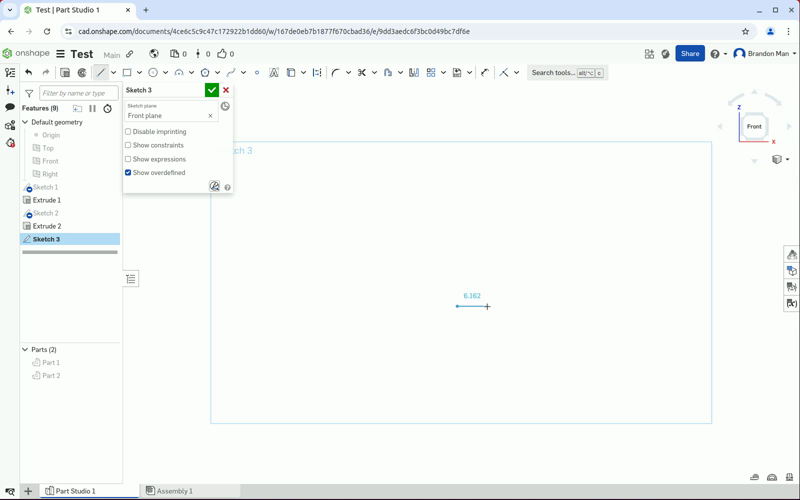
mouse_move(463, 306)
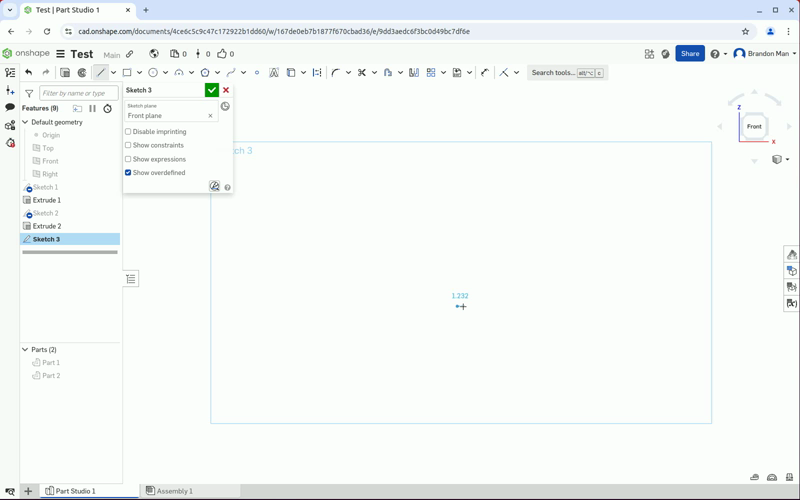
scroll(6)
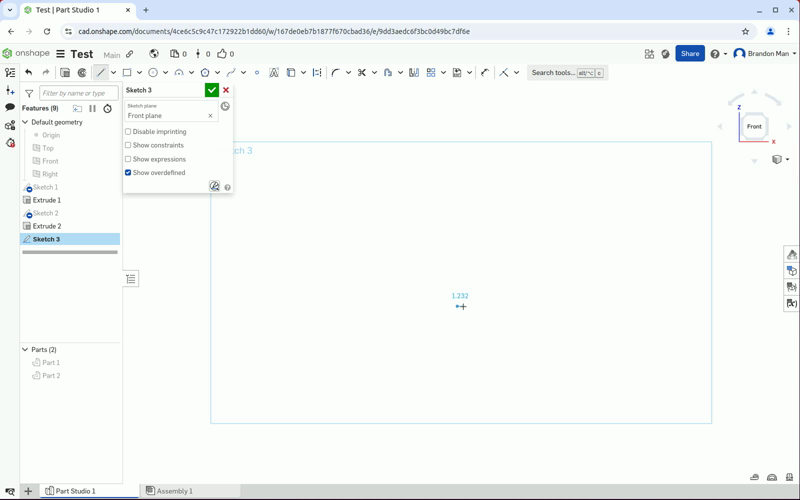
scroll(6)
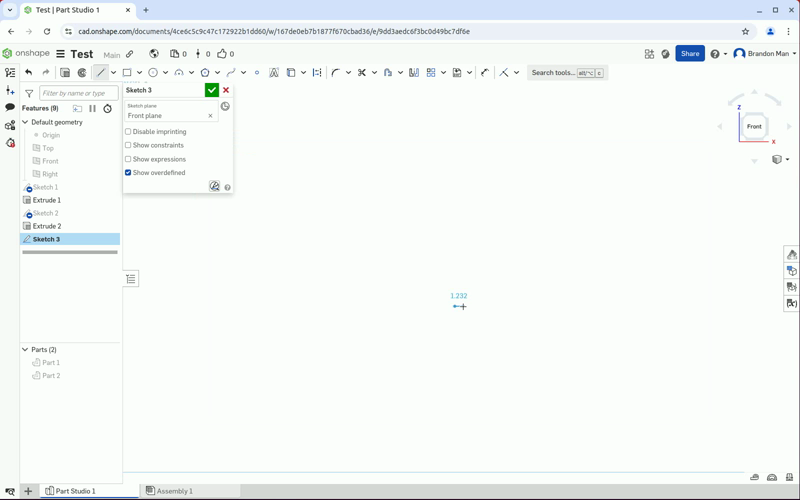
scroll(6)
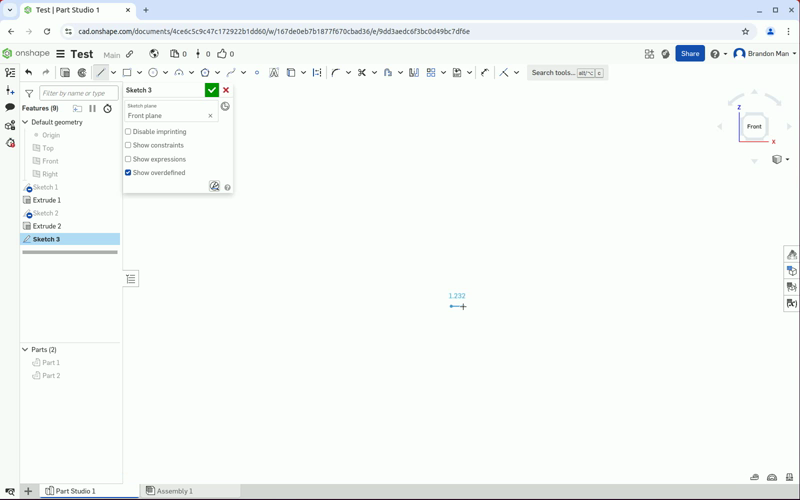
scroll(6)
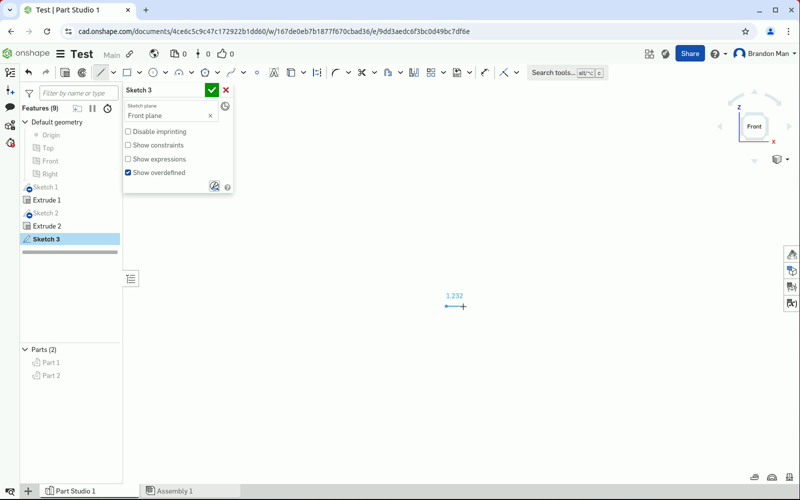
scroll(6)
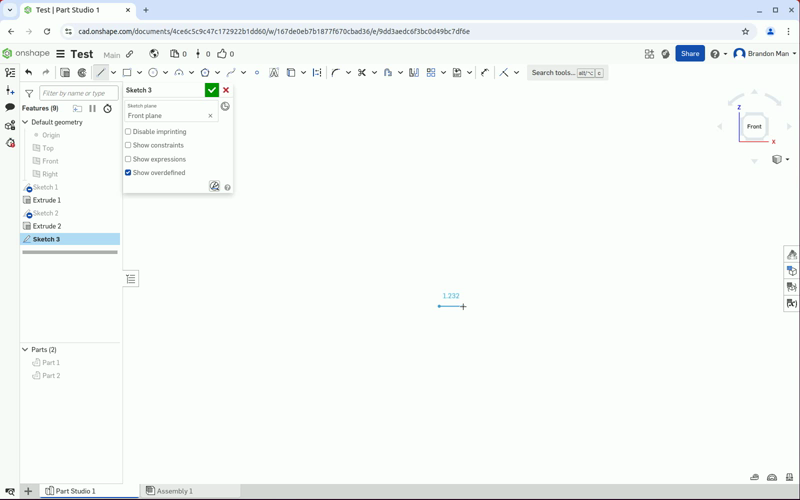
scroll(6)
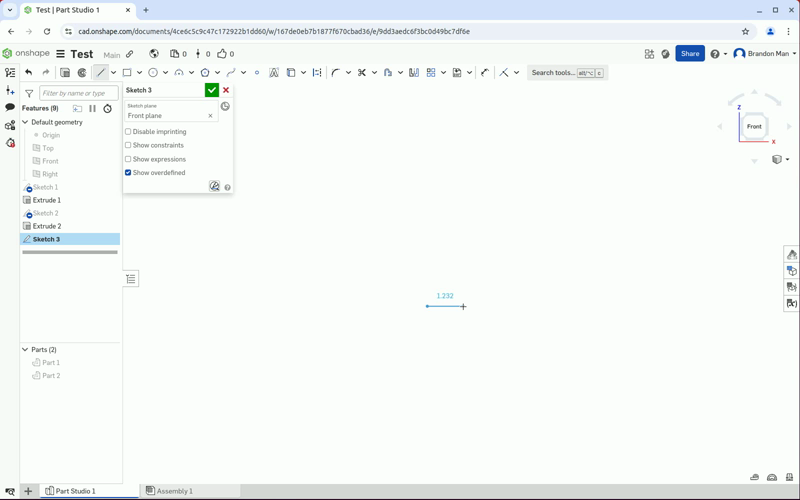
scroll(6)
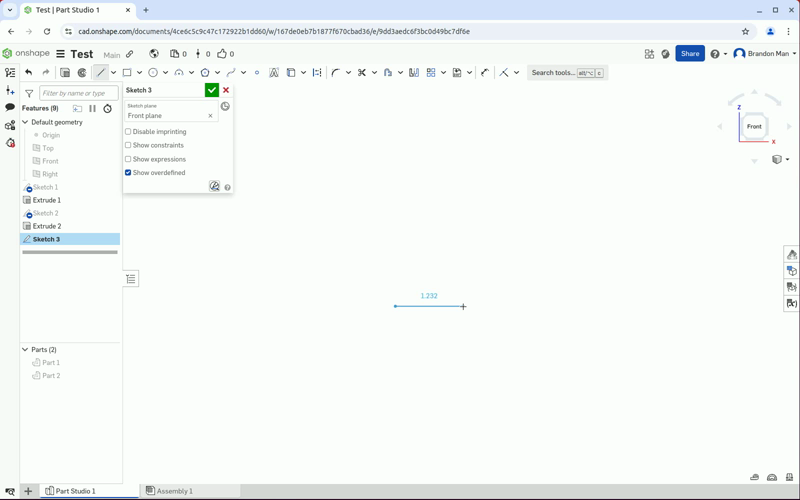
click(463, 306)
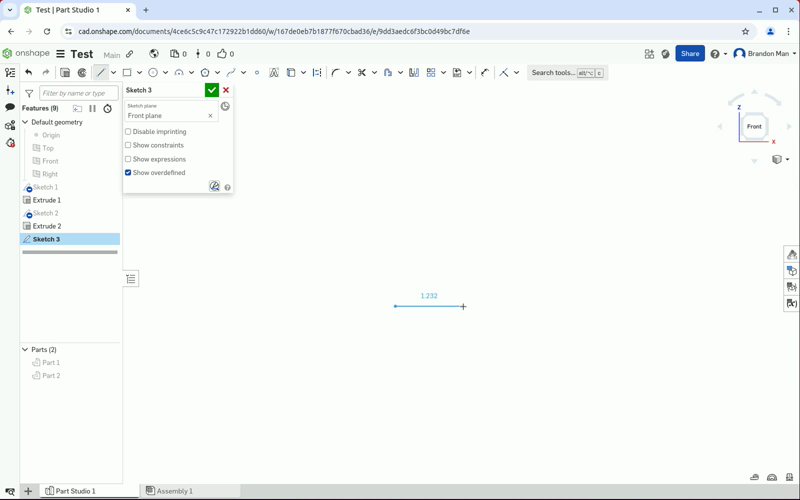
scroll(-6)
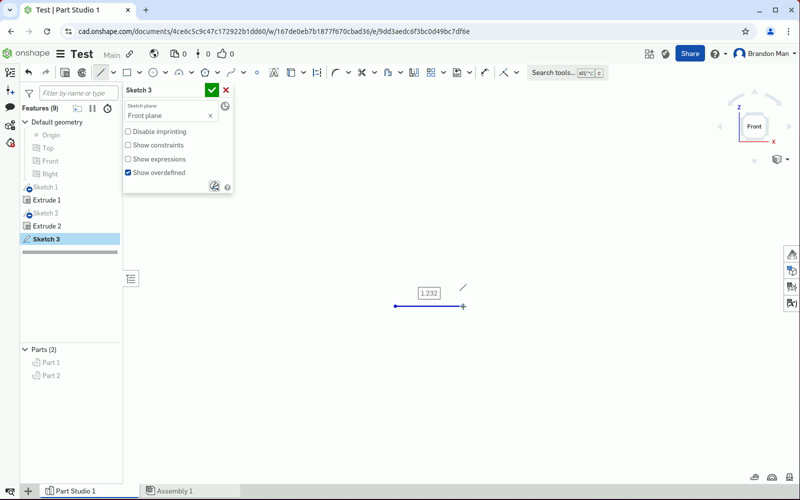
scroll(-6)
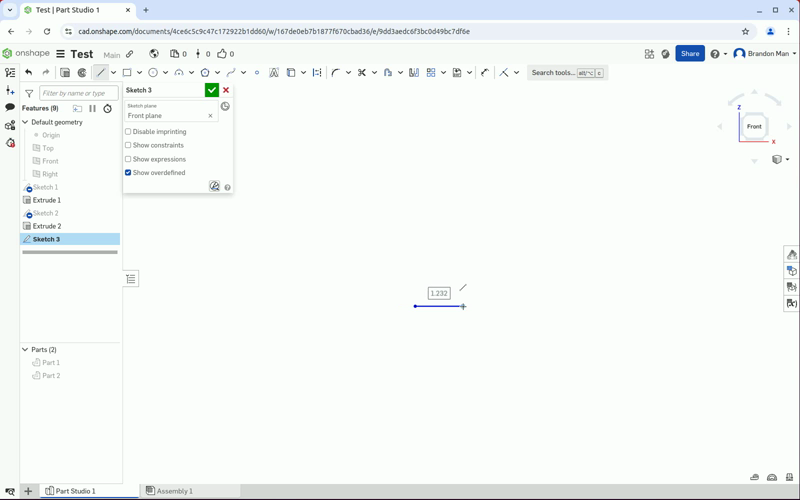
scroll(-6)
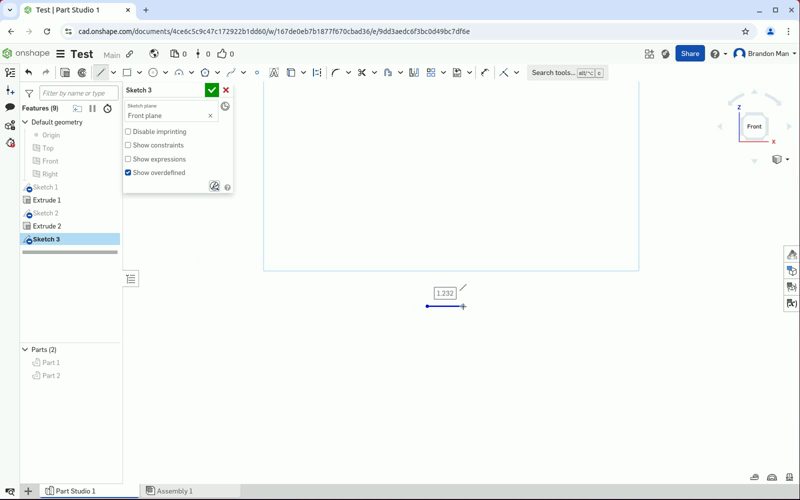
scroll(-6)
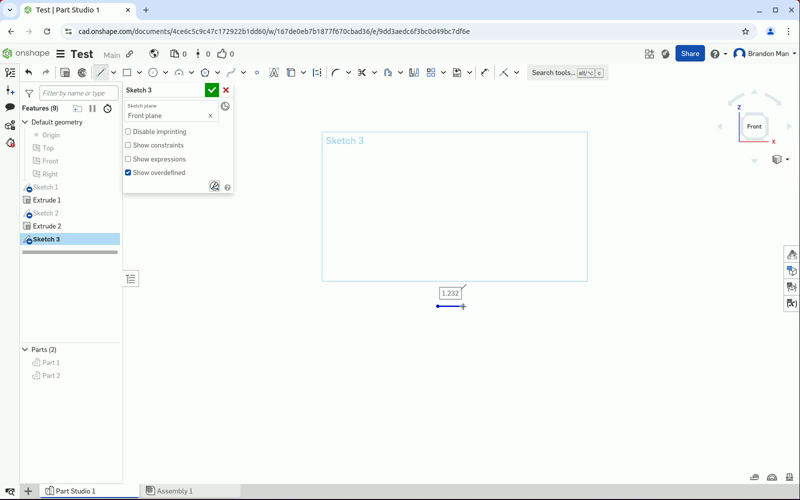
scroll(-6)
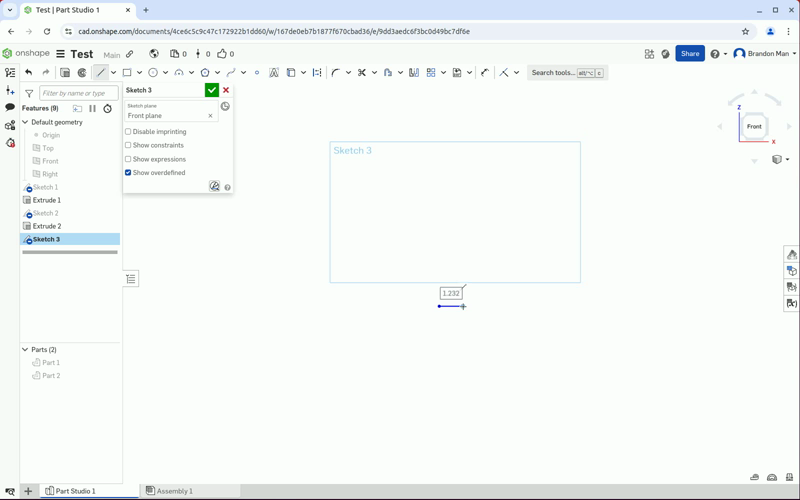
scroll(-6)
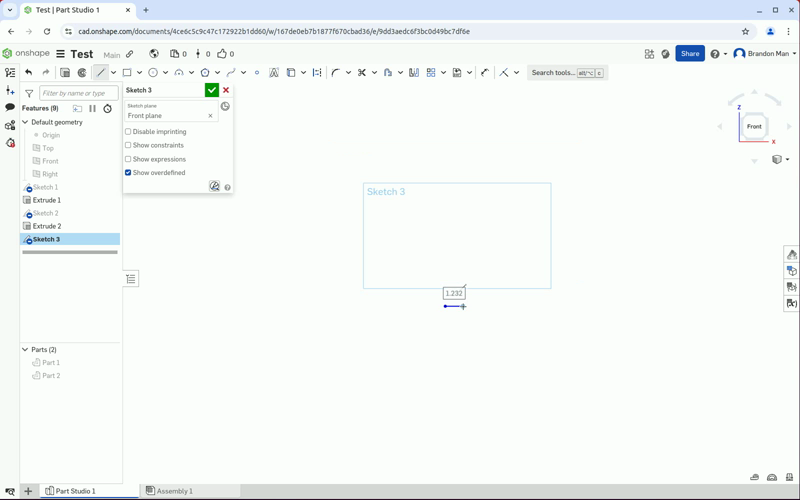
scroll(-6)
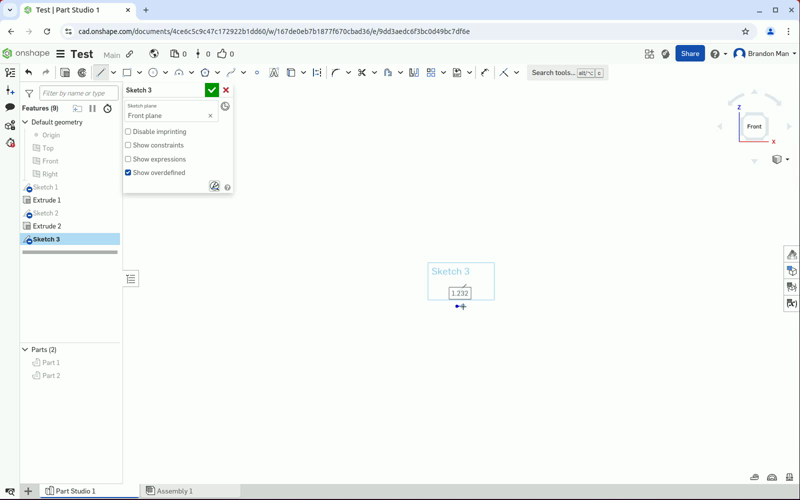
key_up(shift)
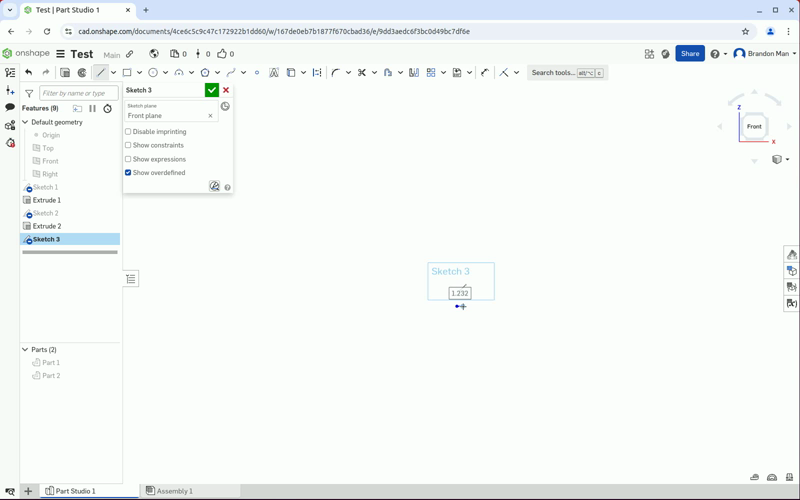
key_down(shift)
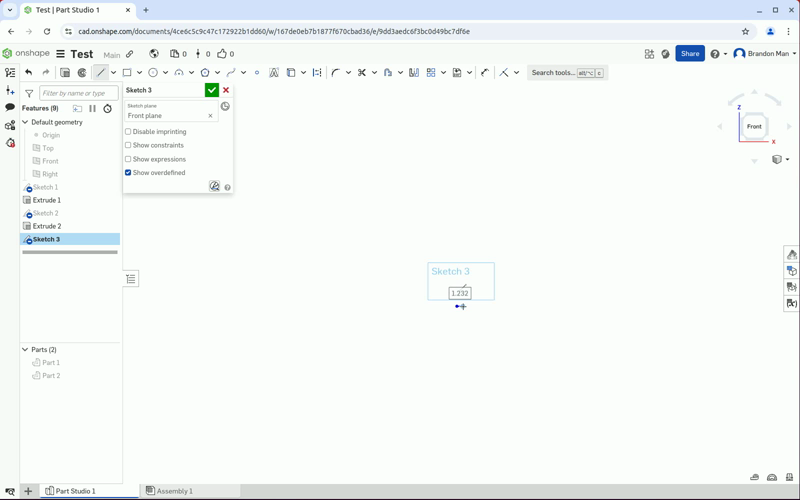
mouse_move(493, 306)
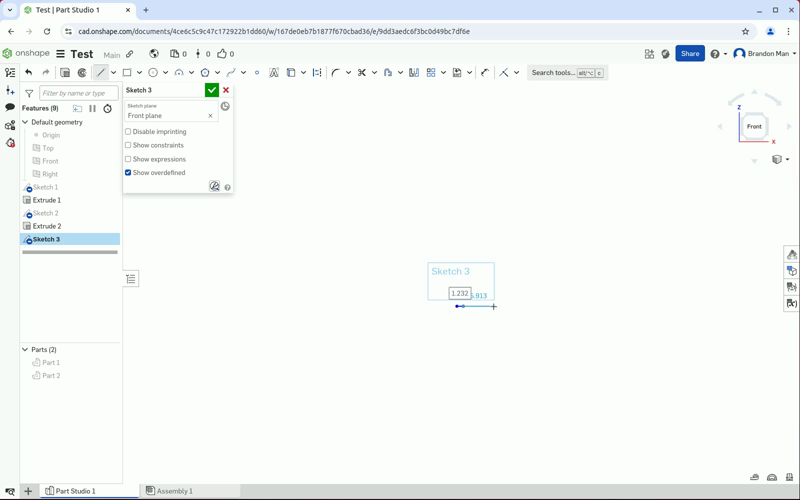
mouse_move(463, 258)
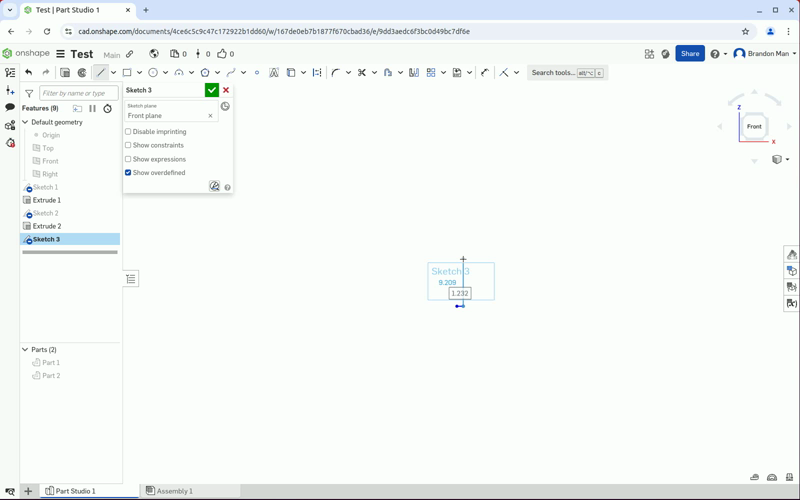
click(463, 258)
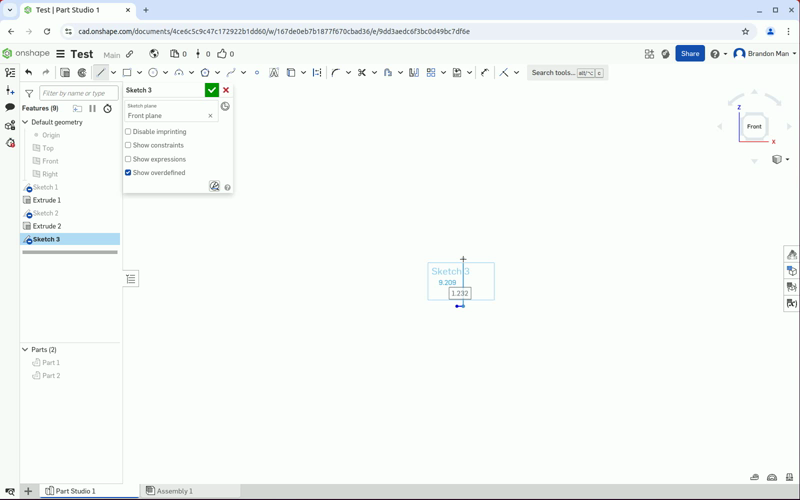
key_up(shift)
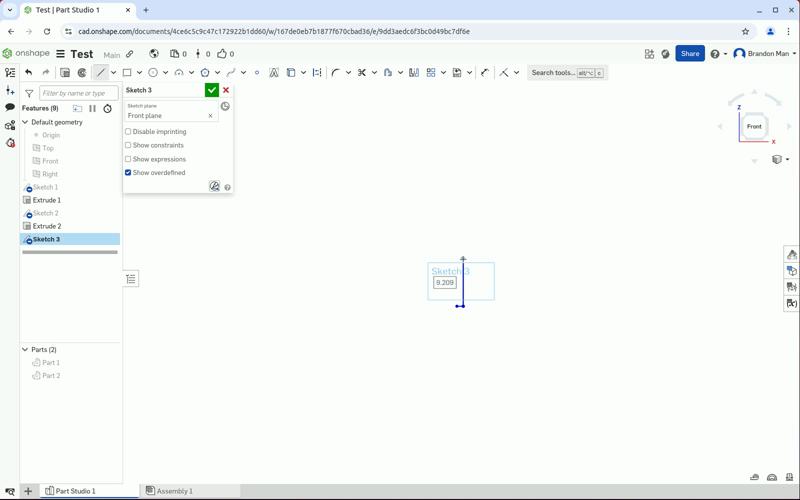
key_down(shift)
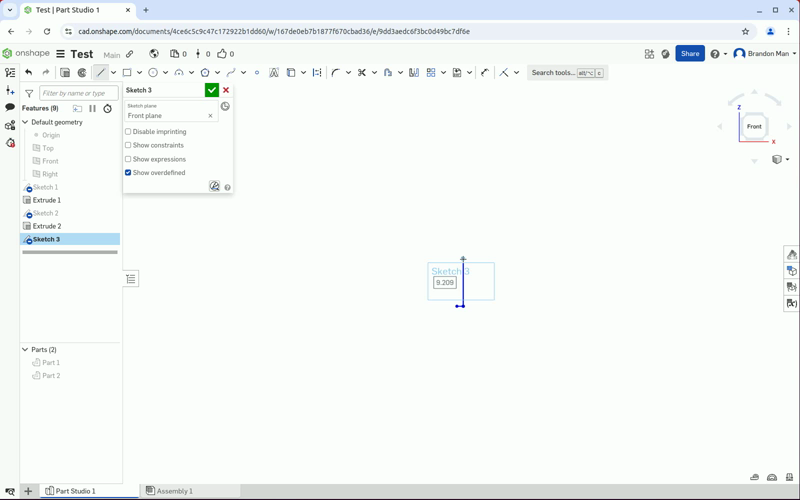
mouse_move(493, 258)
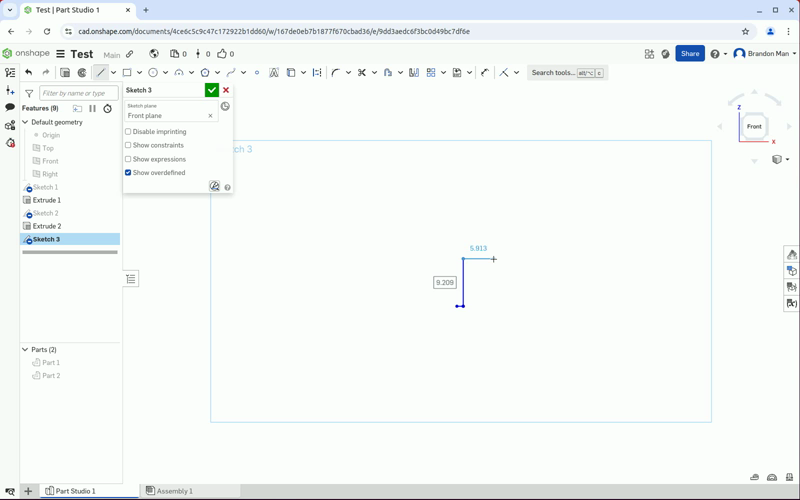
mouse_move(457, 258)
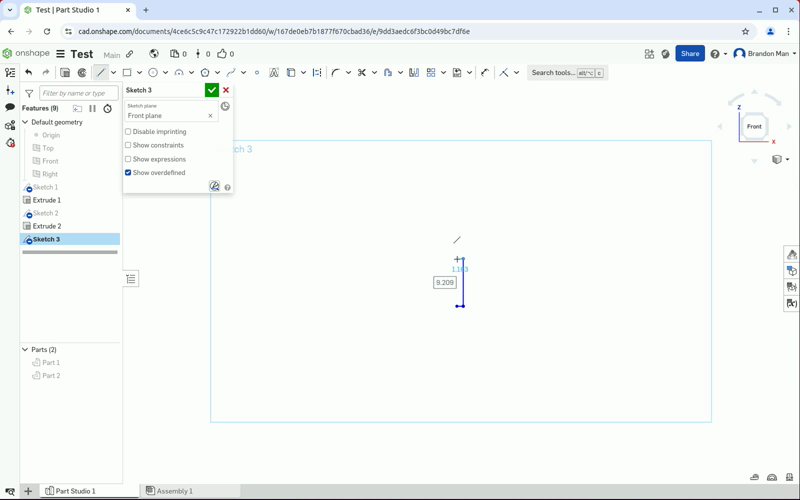
scroll(6)
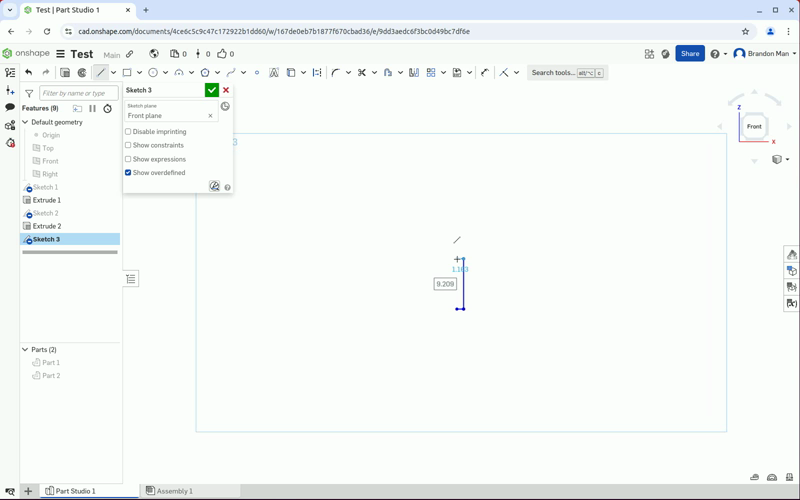
scroll(6)
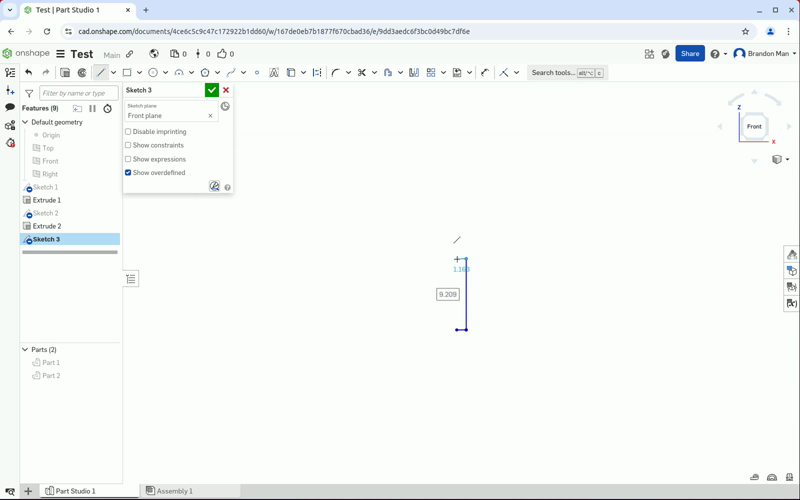
scroll(6)
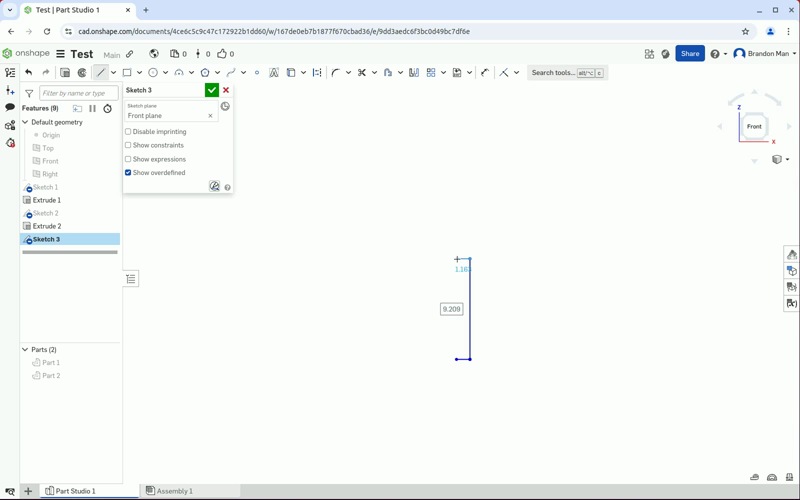
scroll(6)
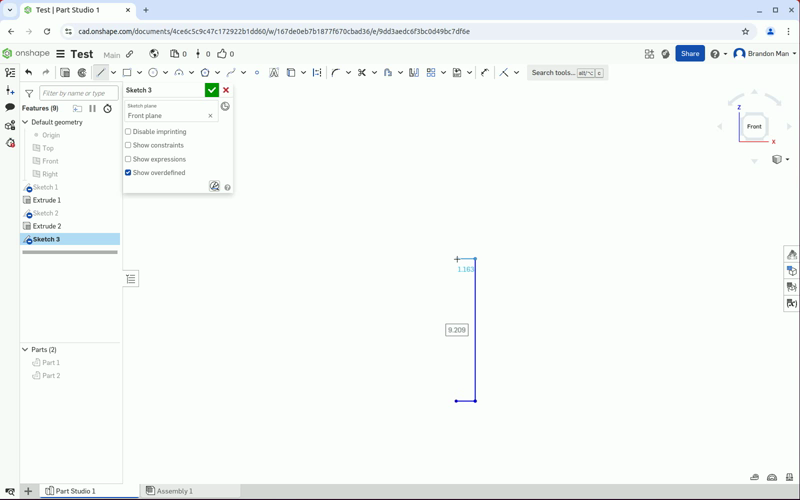
scroll(6)
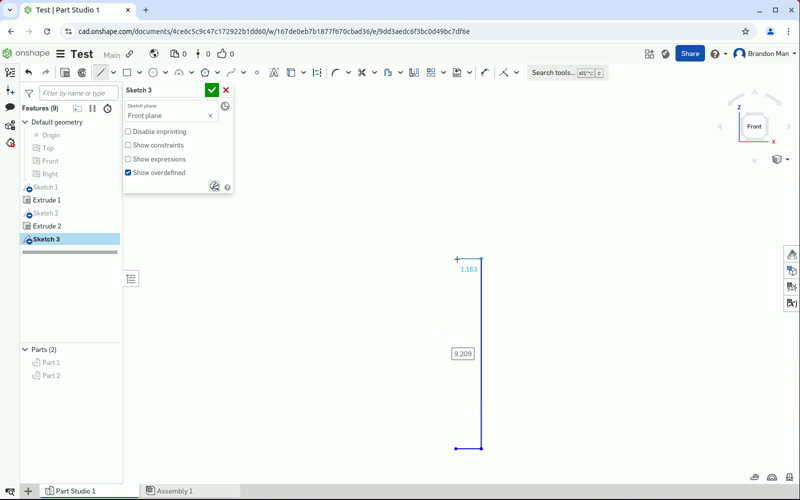
scroll(6)
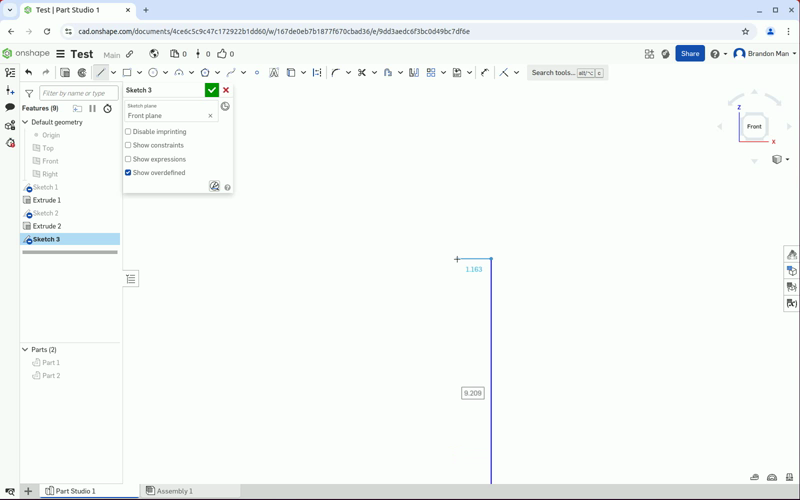
scroll(6)
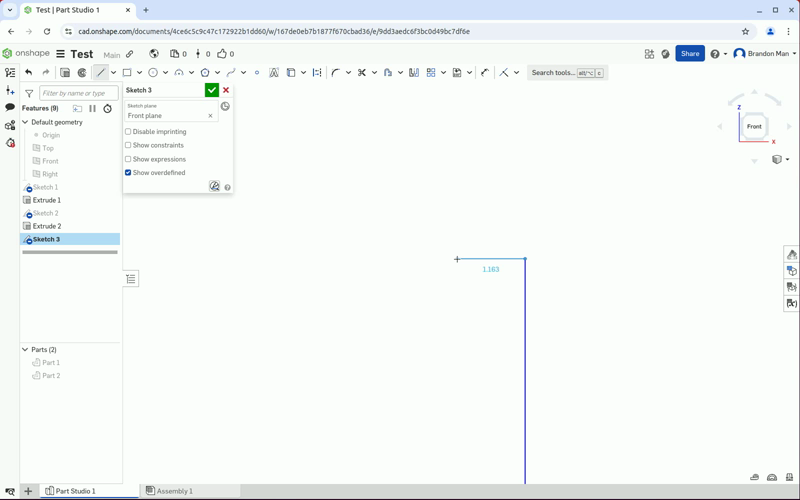
click(457, 258)
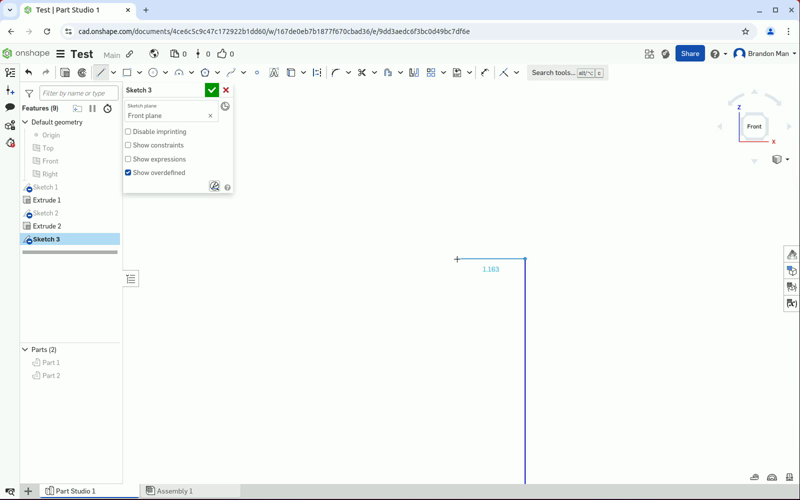
scroll(-6)
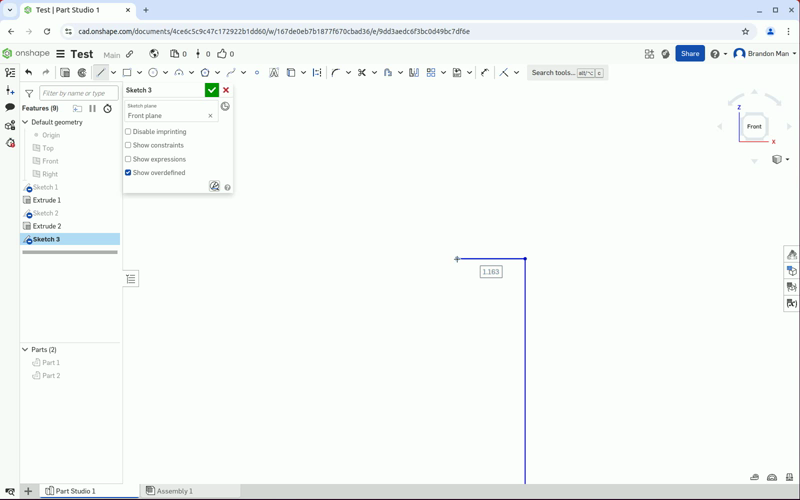
scroll(-6)
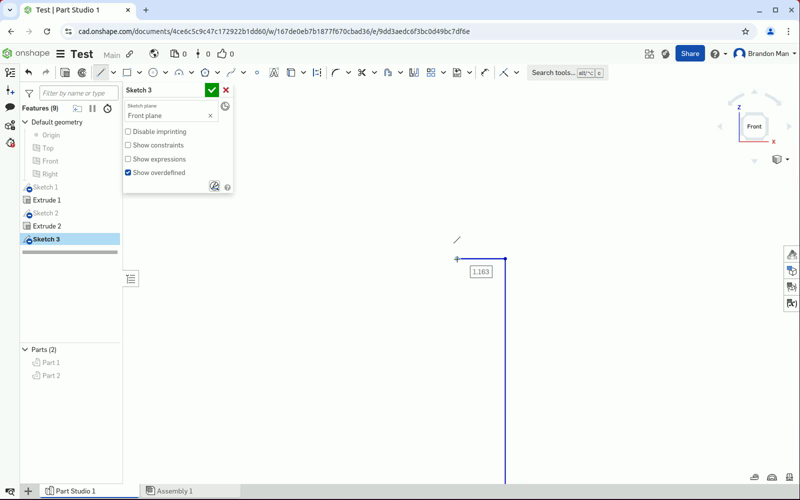
scroll(-6)
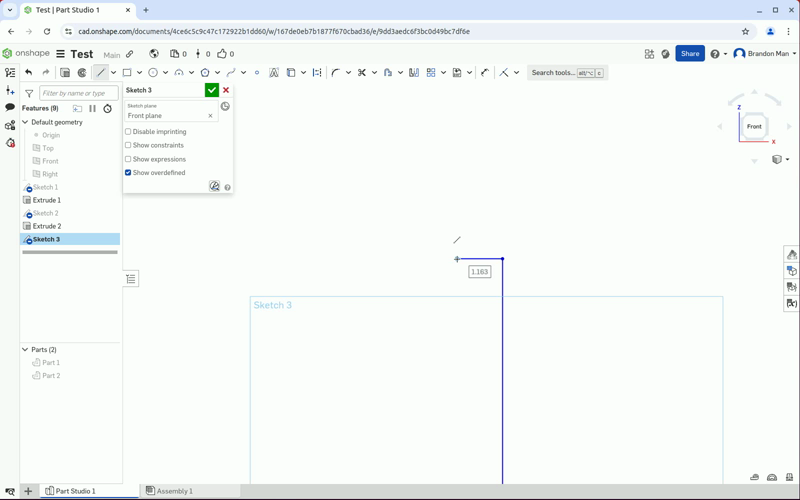
scroll(-6)
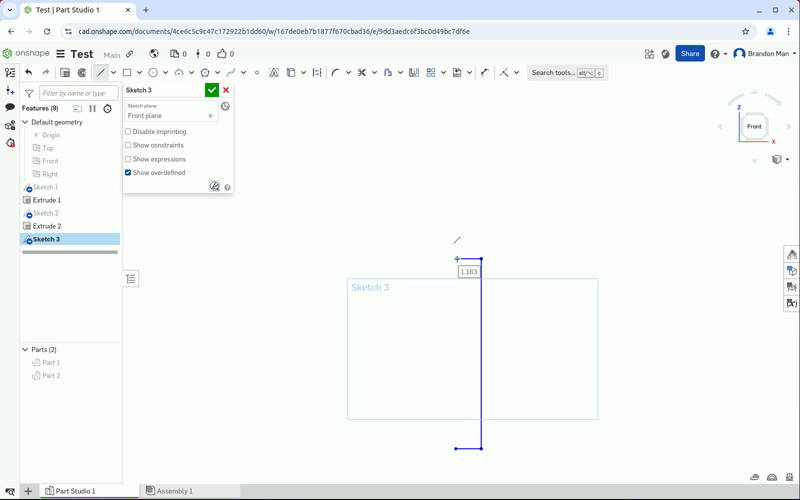
scroll(-6)
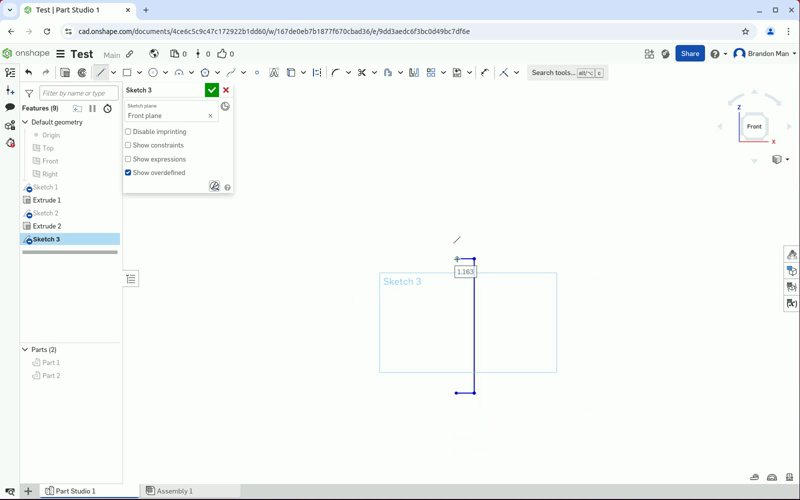
scroll(-6)
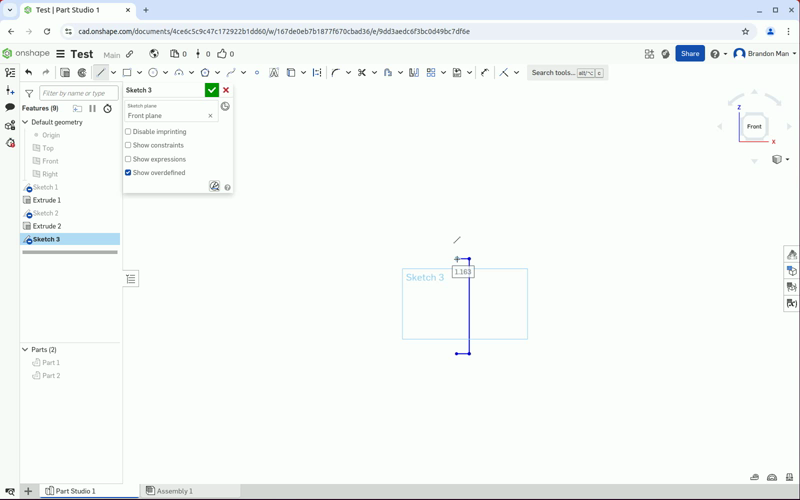
scroll(-6)
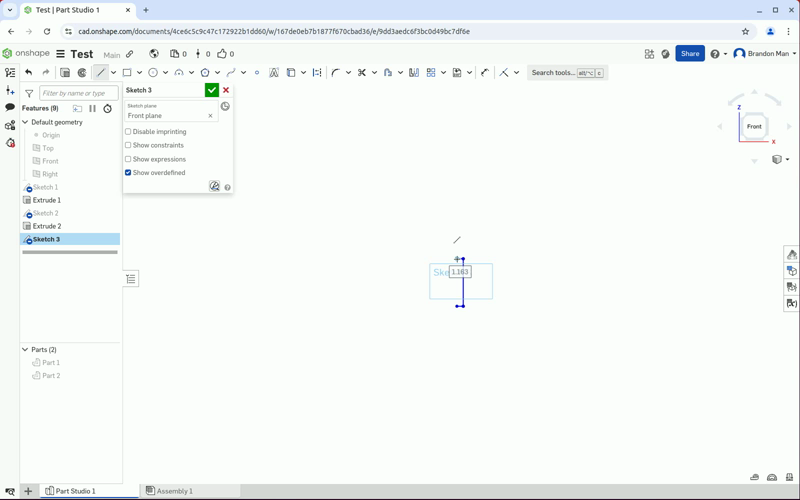
key_up(shift)
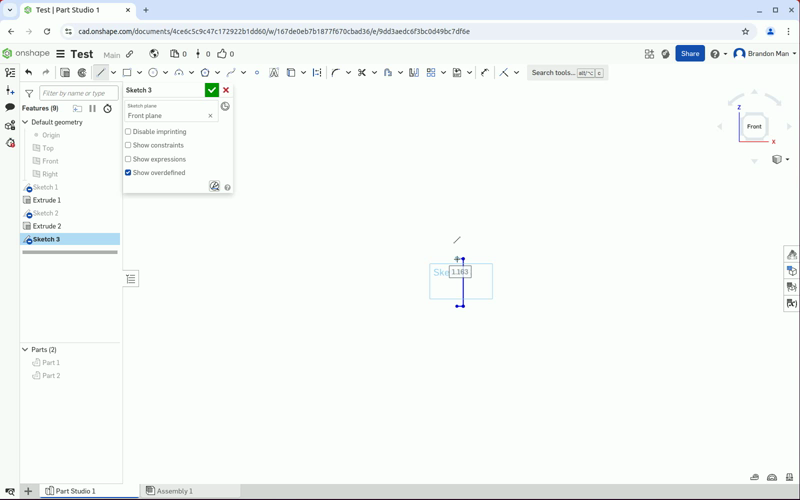
mouse_move(487, 258)
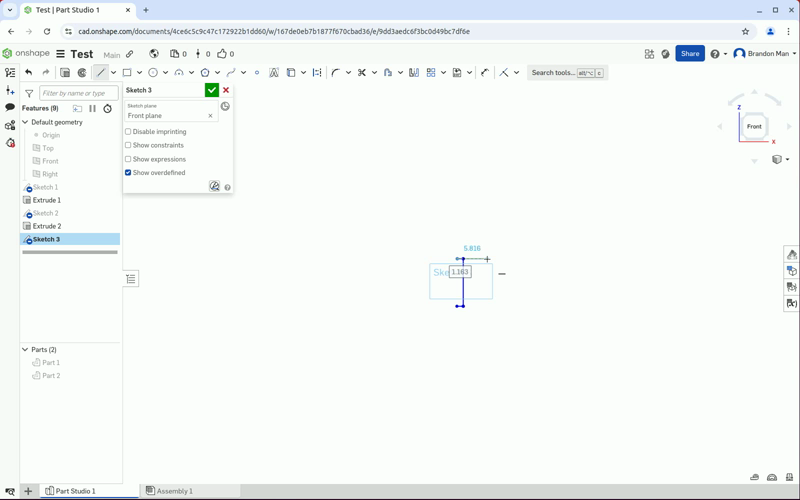
key_down(shift)
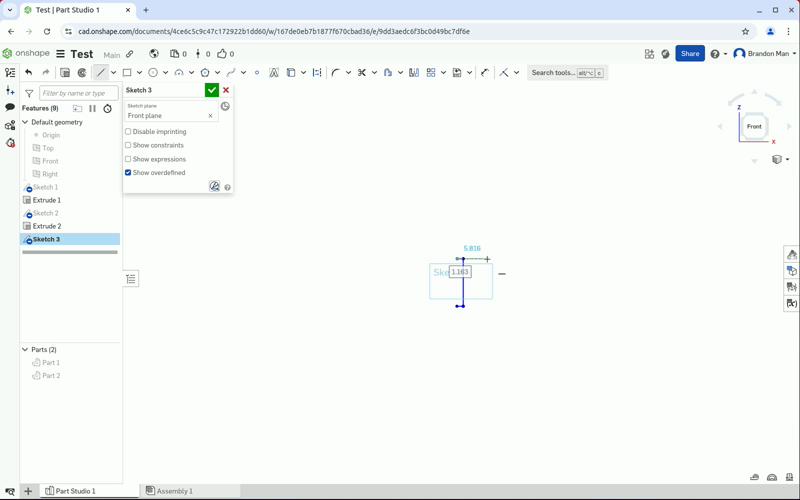
mouse_move(457, 306)
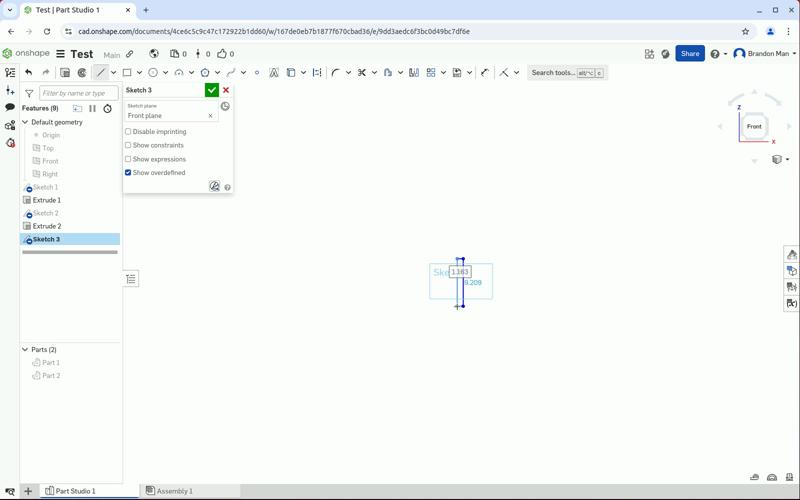
key_up(shift)
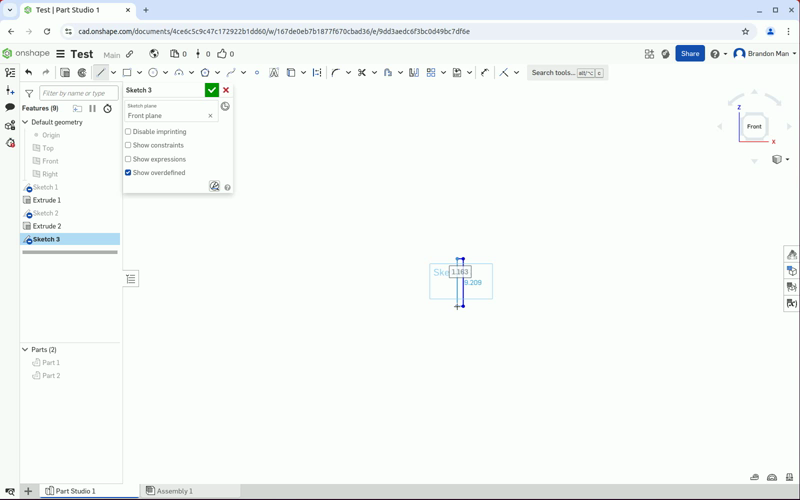
click(457, 306)
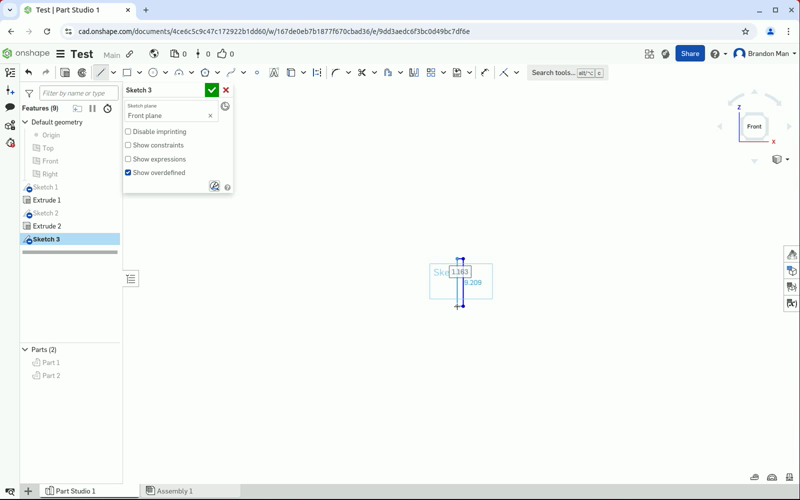
key(esc)
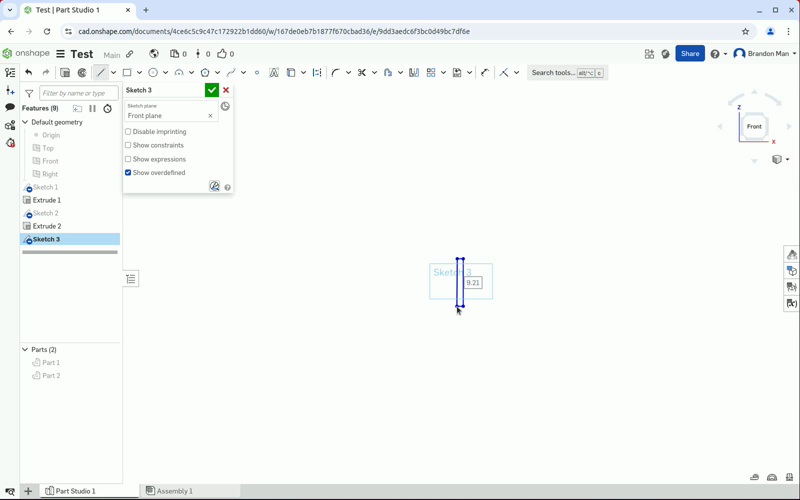
mouse_move(457, 293)
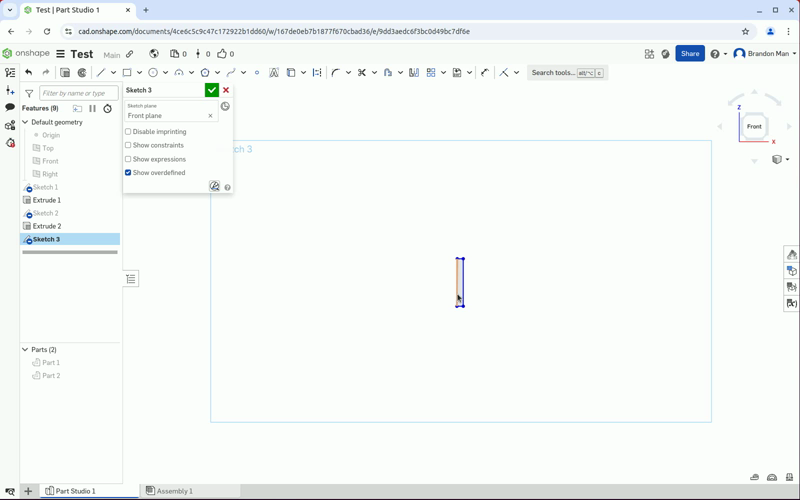
scroll(6)
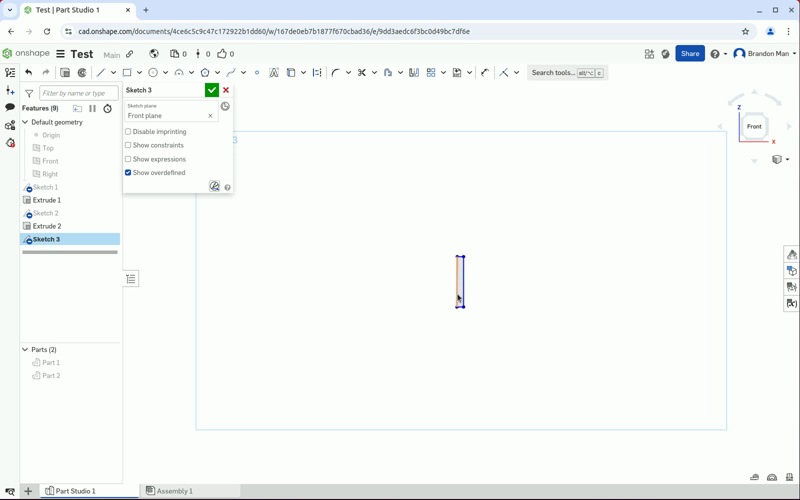
scroll(6)
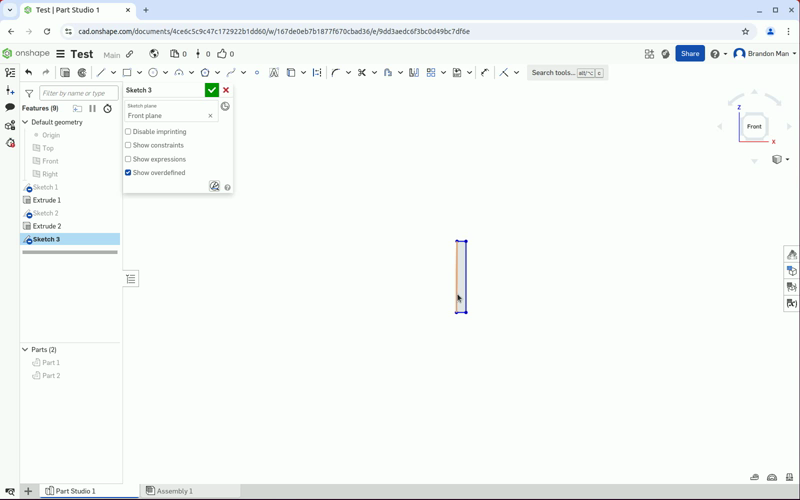
scroll(6)
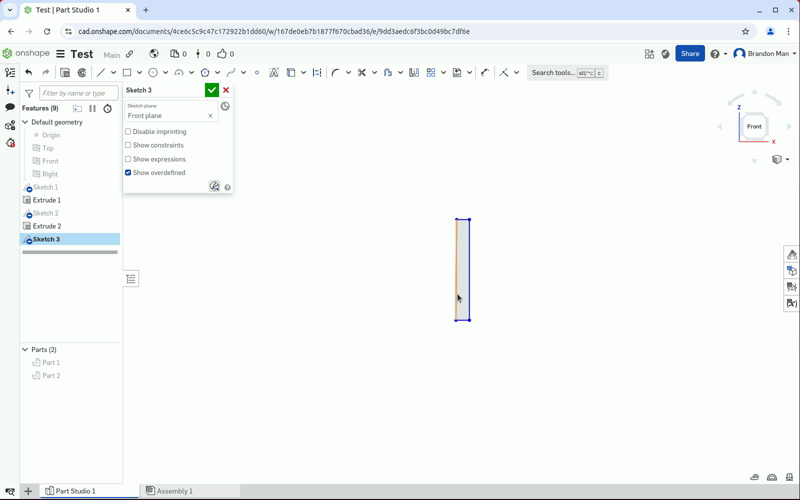
scroll(6)
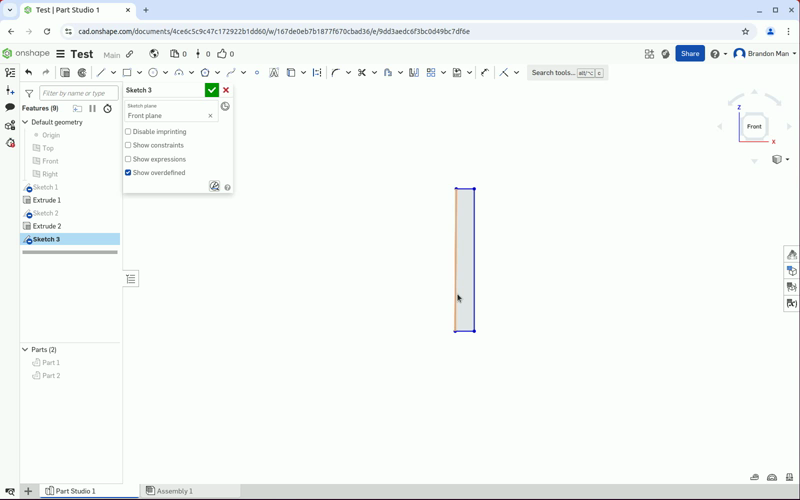
scroll(6)
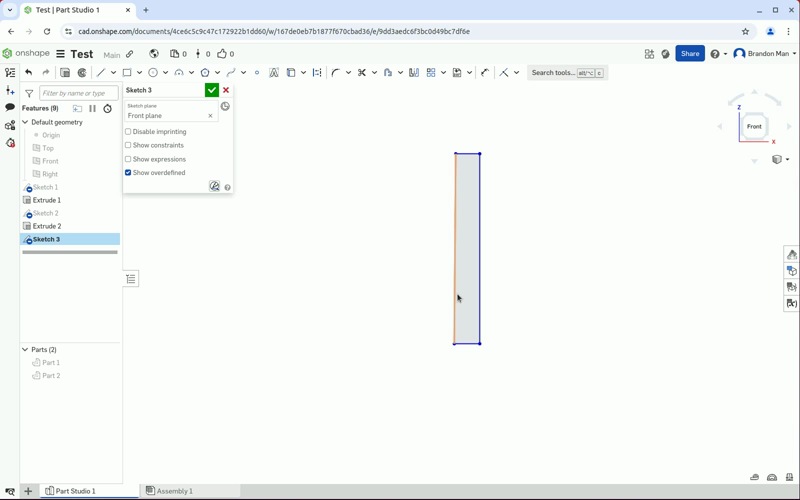
scroll(6)
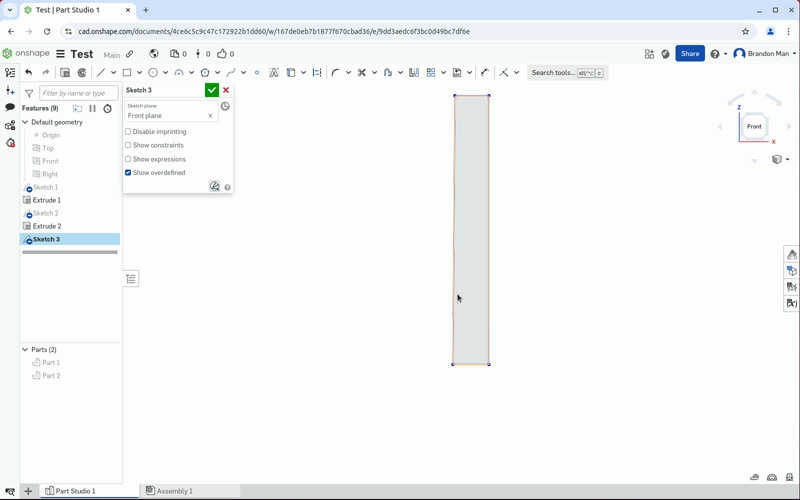
scroll(6)
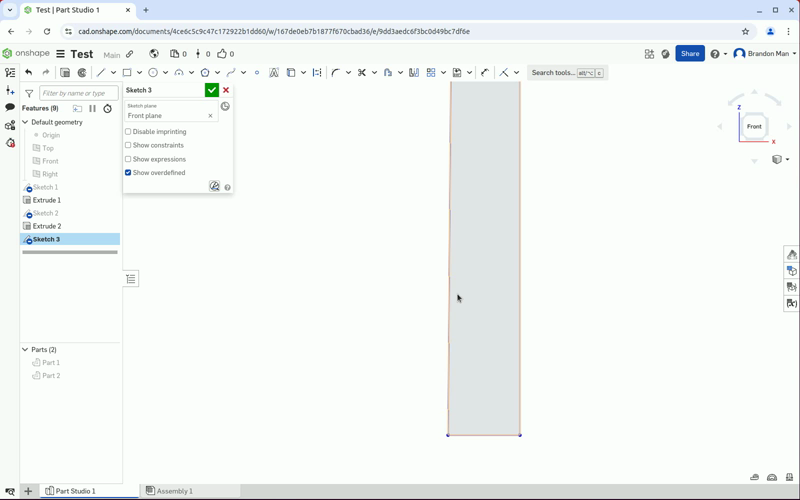
click(457, 293)
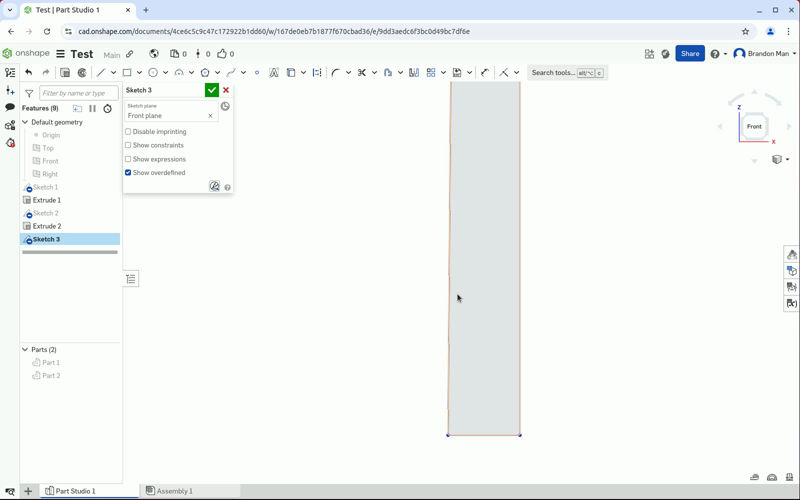
scroll(-6)
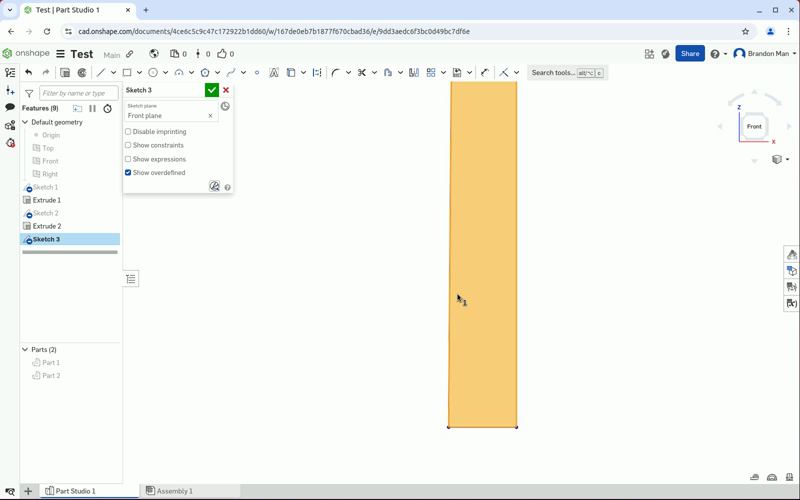
scroll(-6)
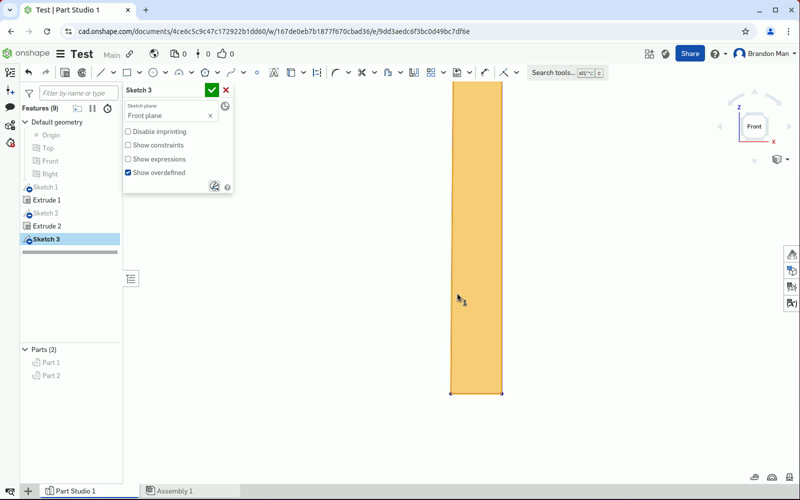
scroll(-6)
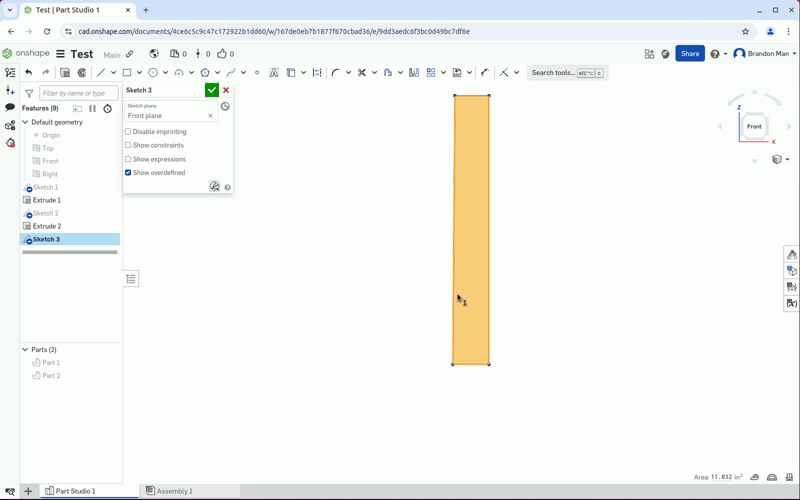
scroll(-6)
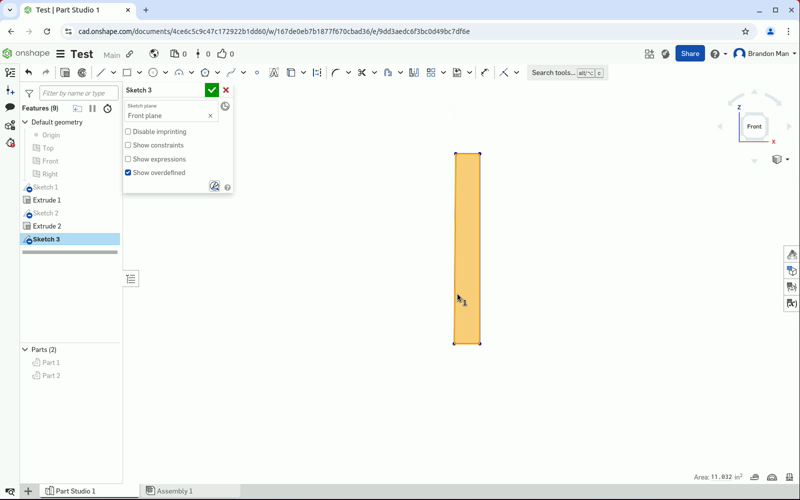
scroll(-6)
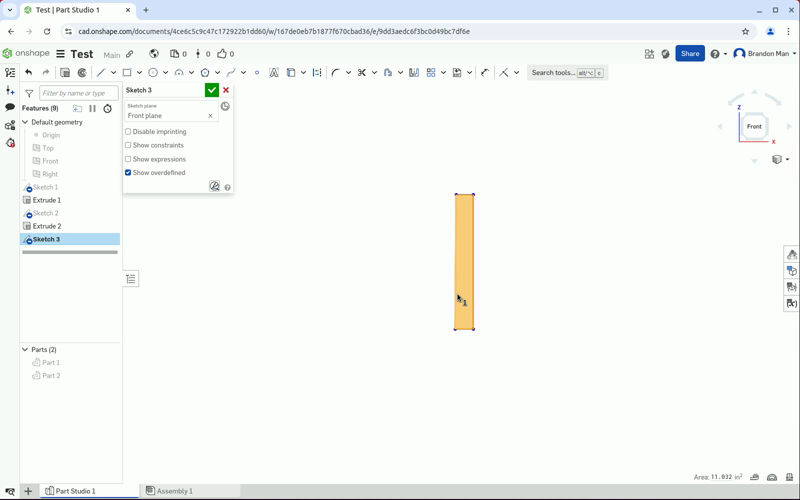
scroll(-6)
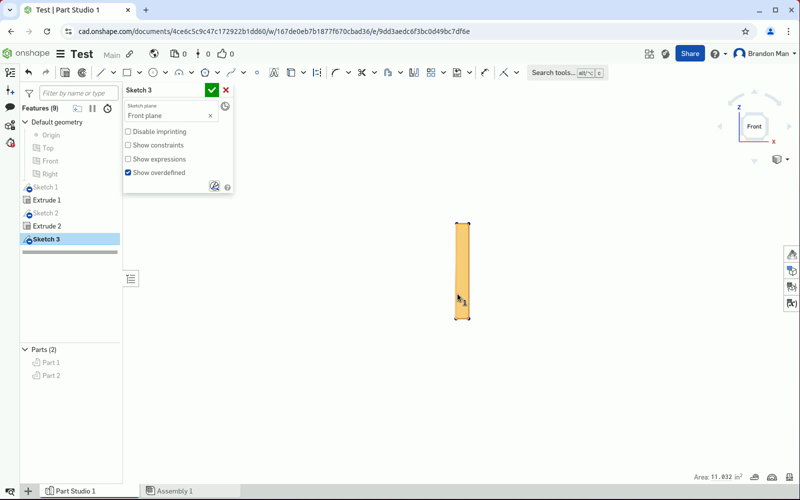
scroll(-6)
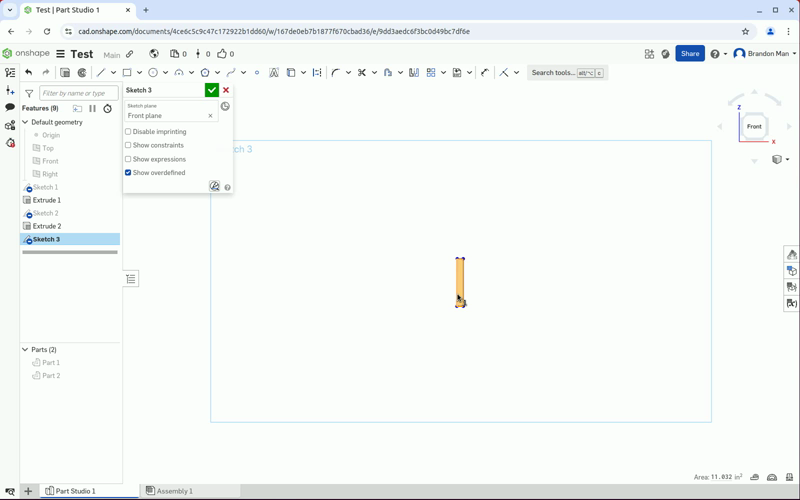
mouse_move(73, 352)
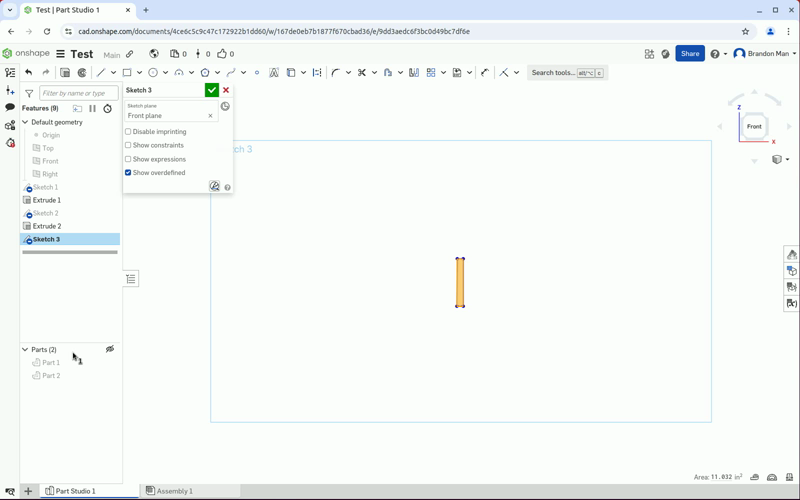
key(shift+y)
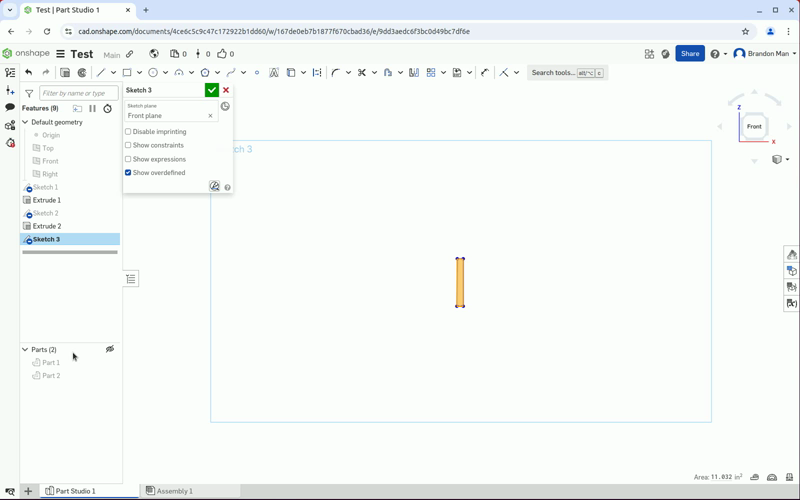
key(shift+e)
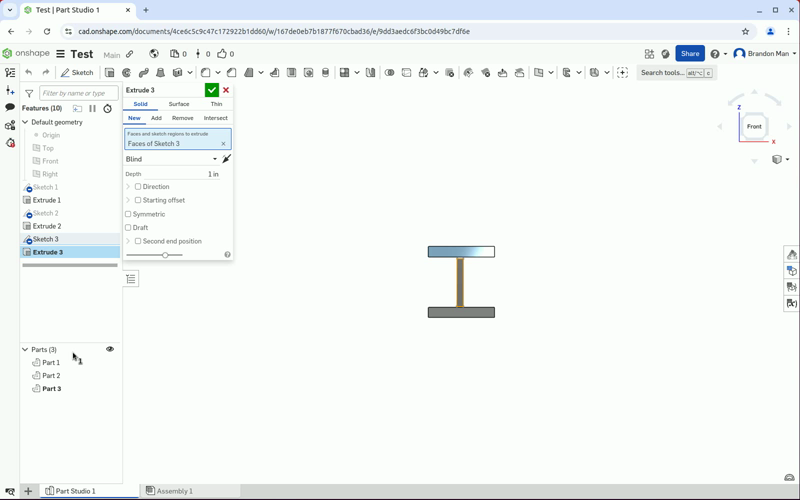
mouse_move(143, 106)
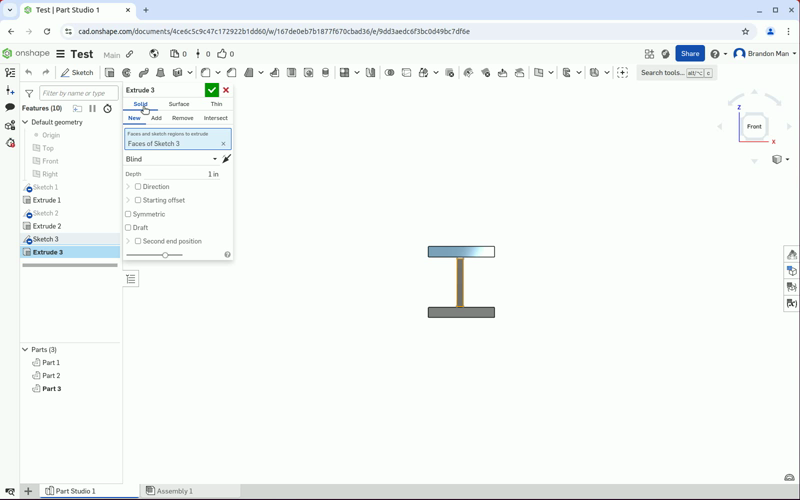
click(143, 106)
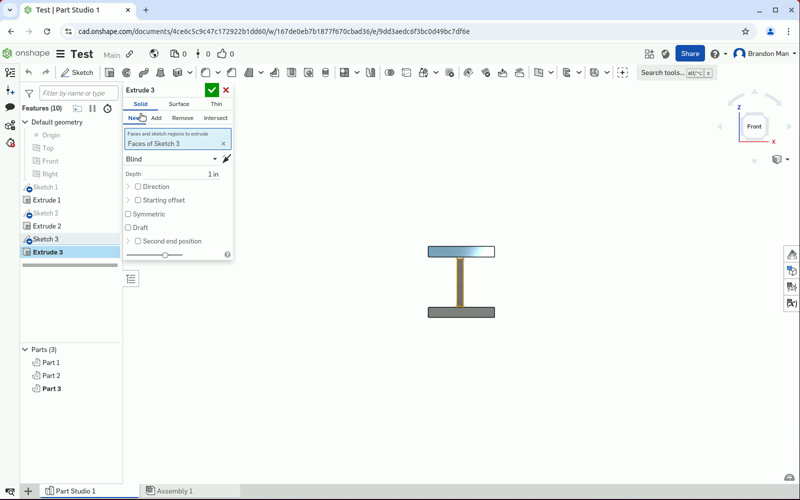
mouse_move(137, 120)
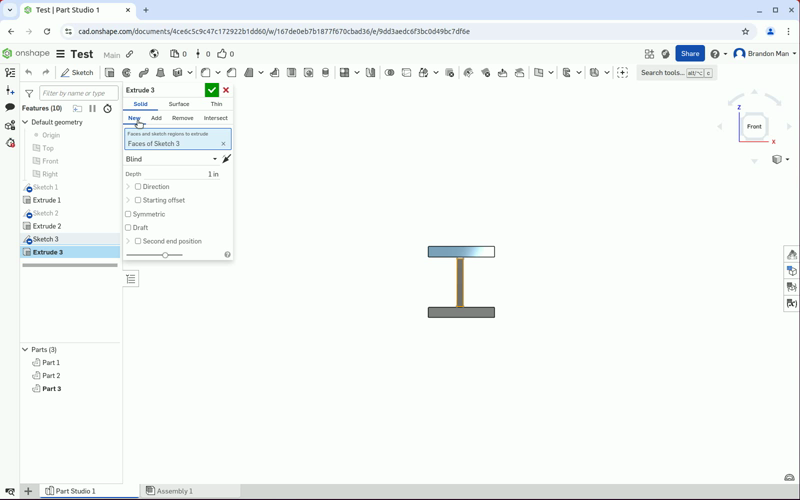
click(137, 120)
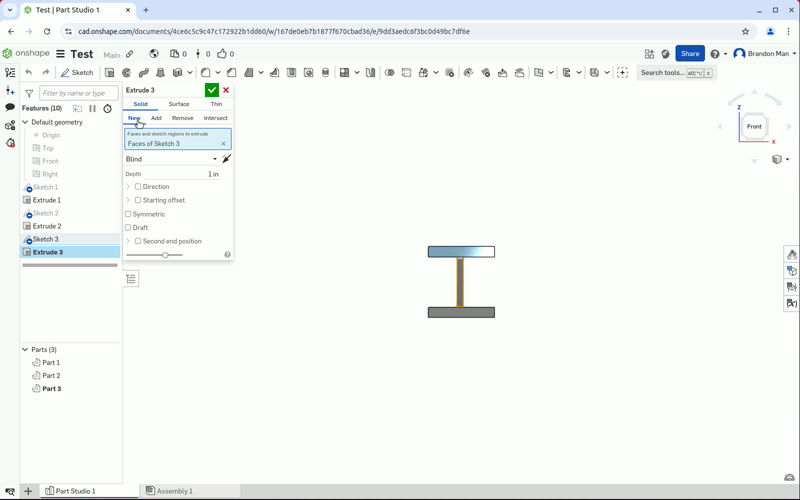
key(tab, 4)
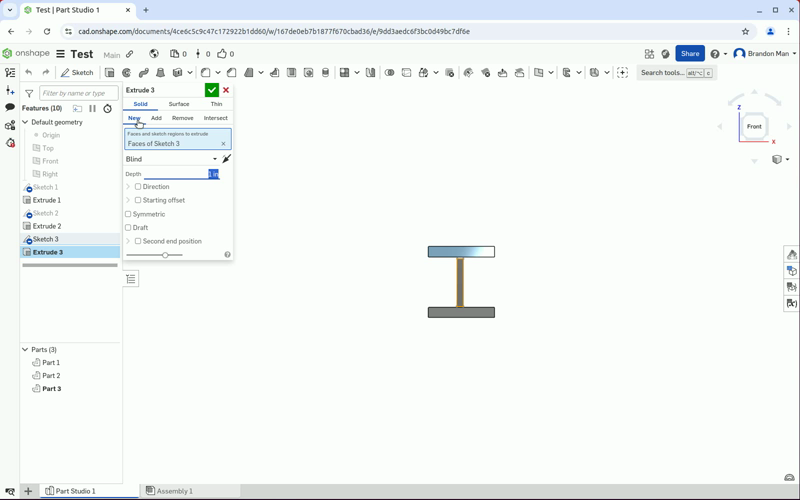
text(23.108)
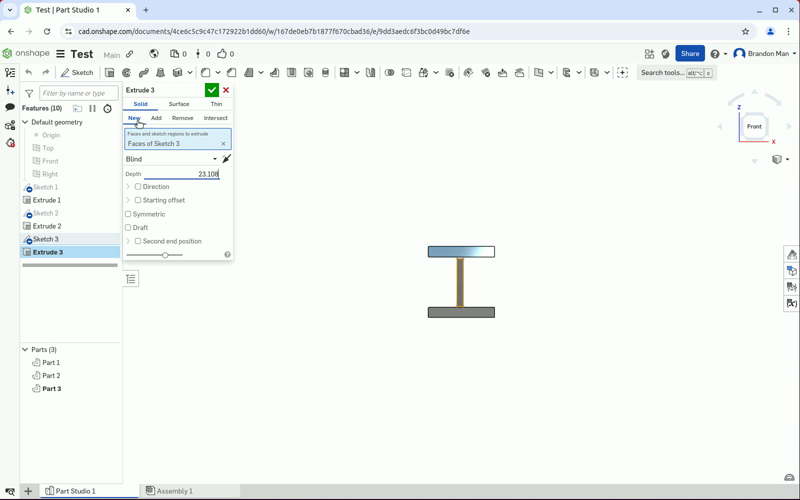
key(enter)
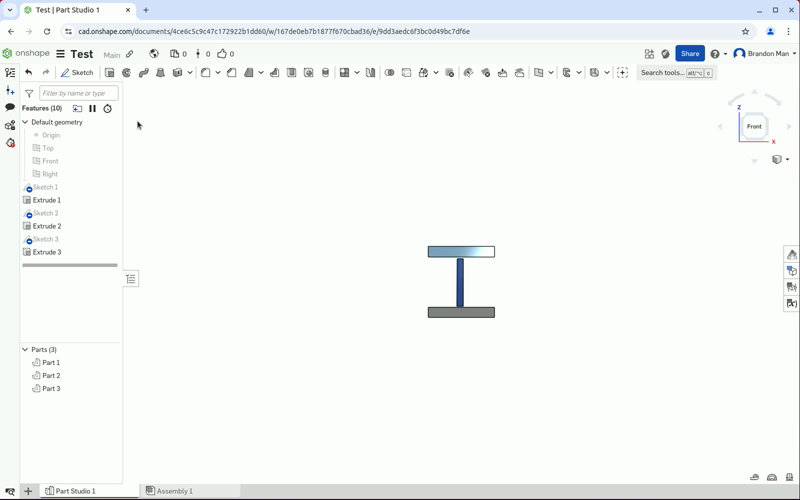
key(shift+h)
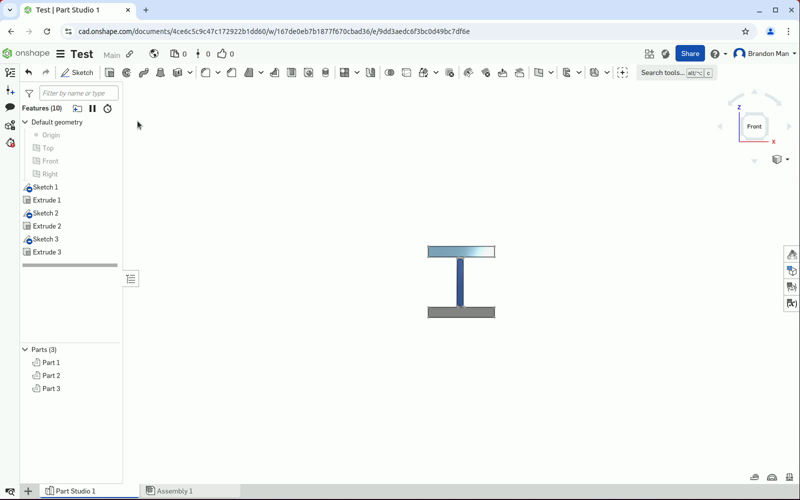
key(shift+h)
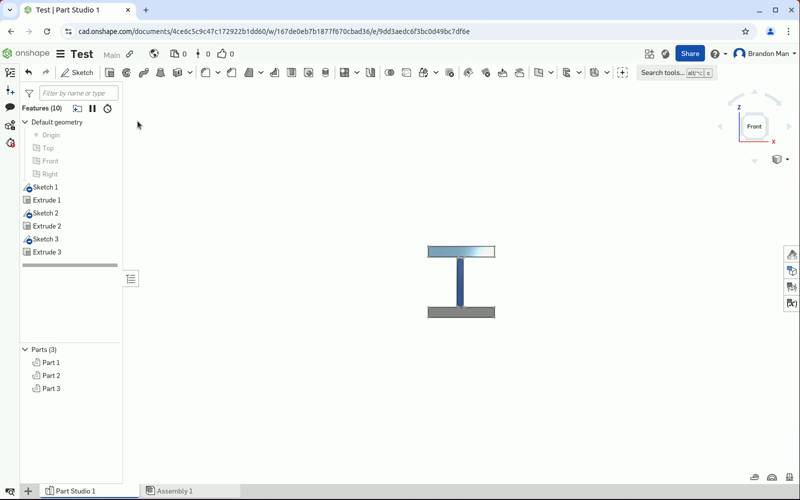
key(shift+7)
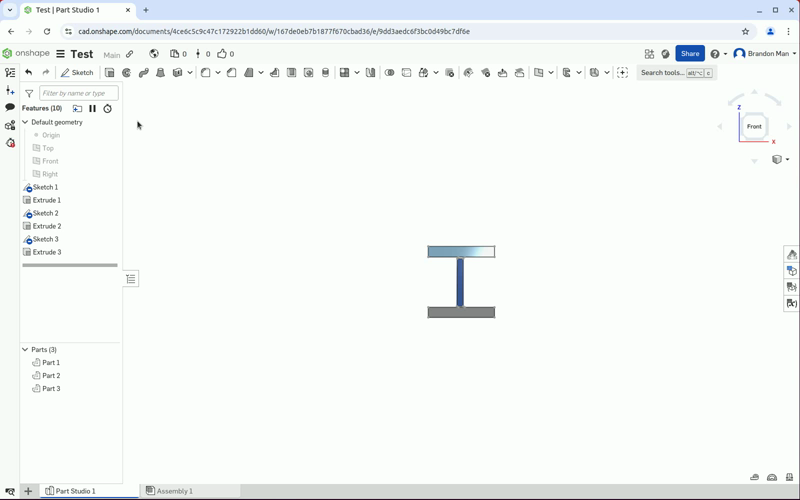
key(left, 2)
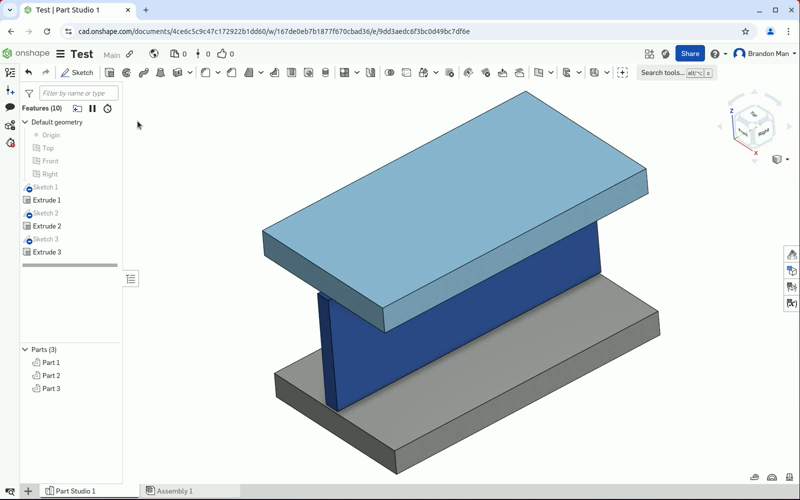
key(down, 2)
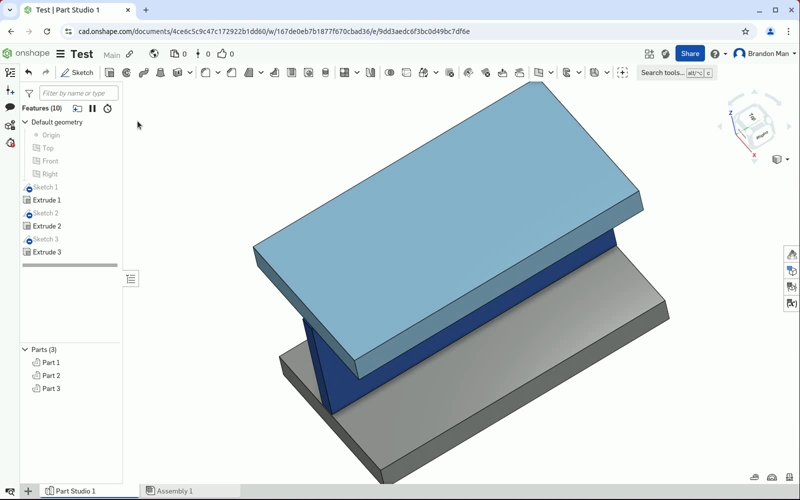
key(up, 2)
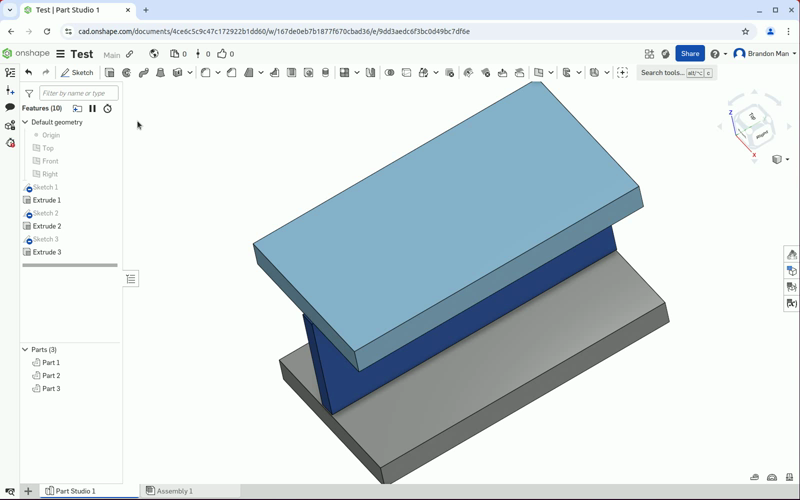
key(right, 2)
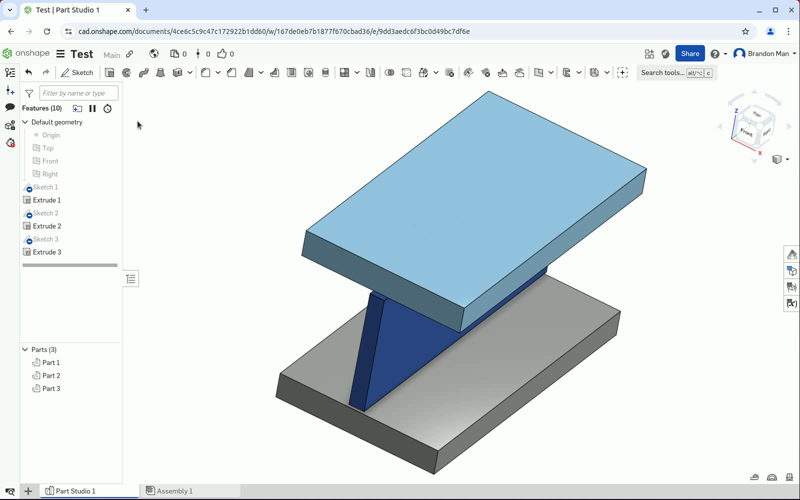
mouse_move(73, 189)
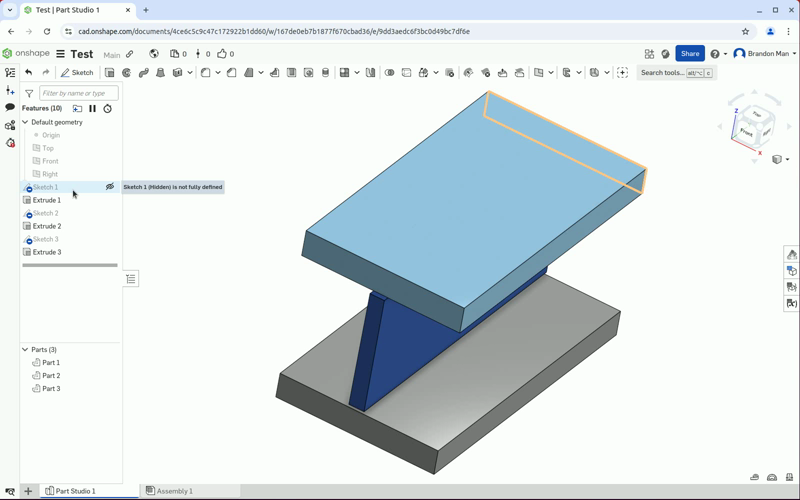
click(73, 189)